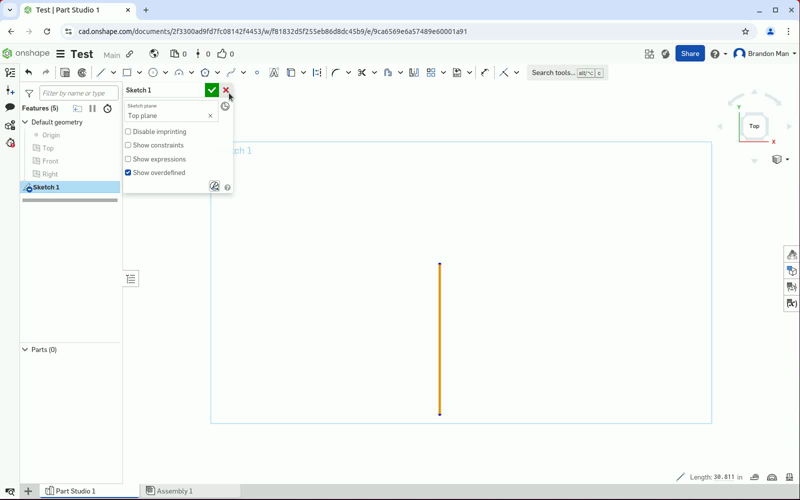
key(shift+h)
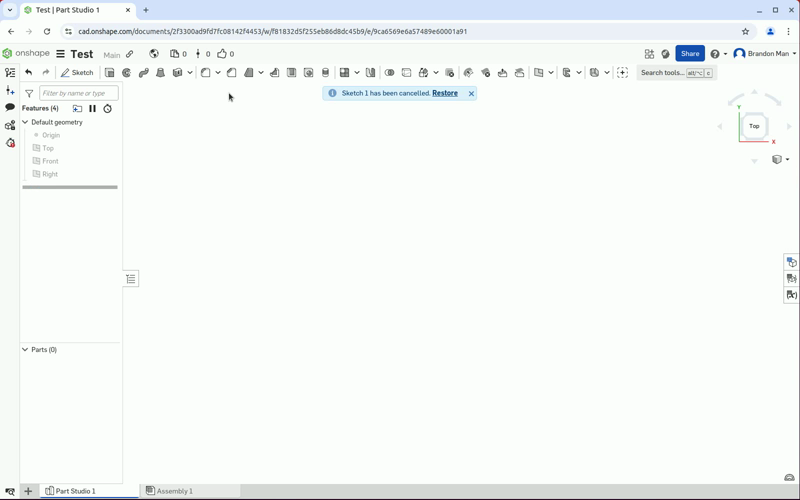
mouse_move(73, 352)
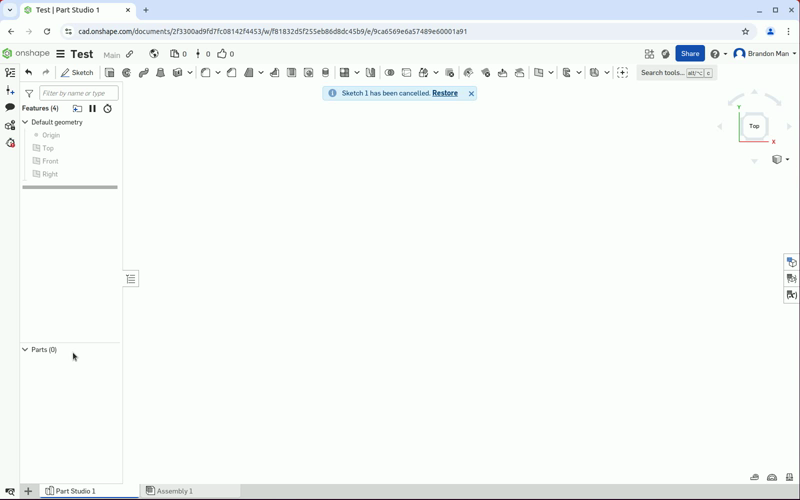
key(y)
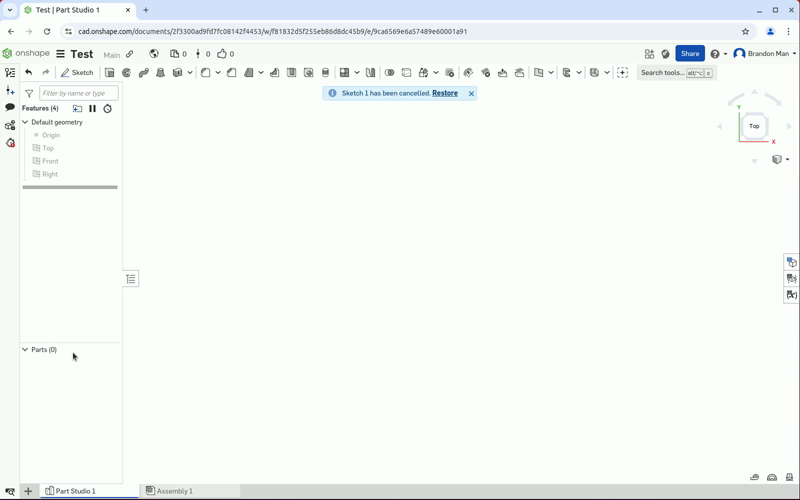
key(shift+p)
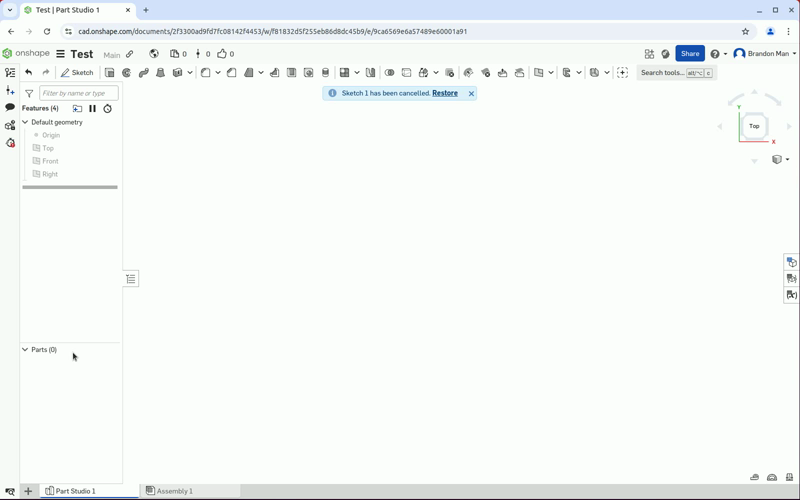
key(space)
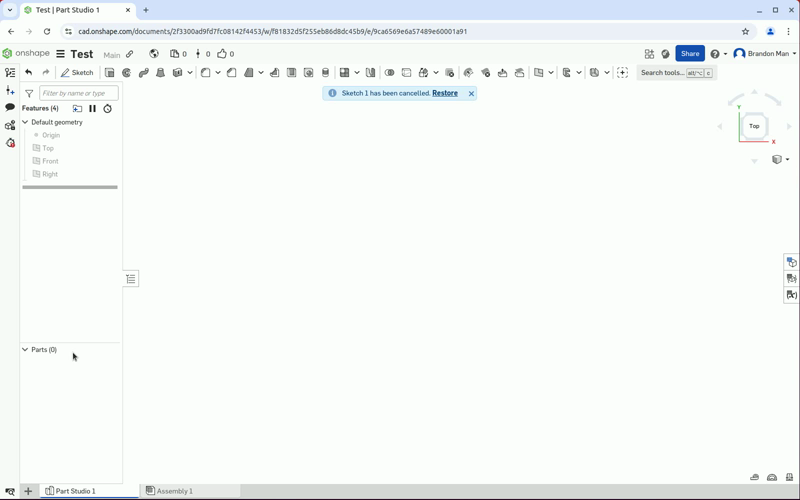
key_down(shift)
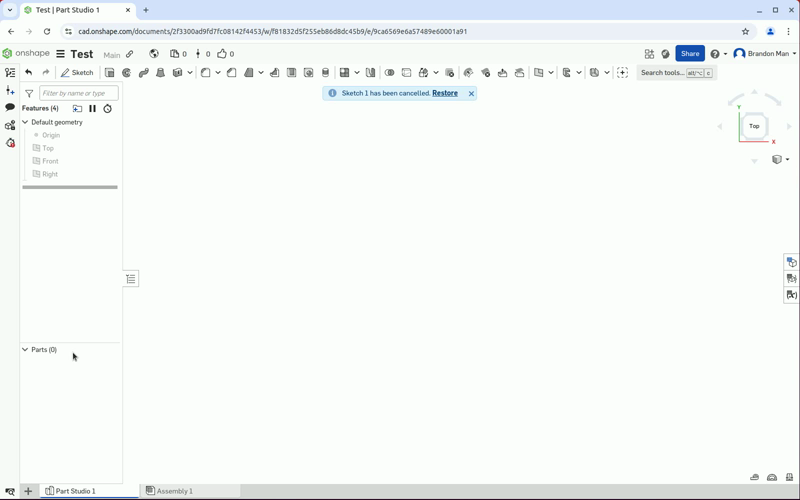
key(up)
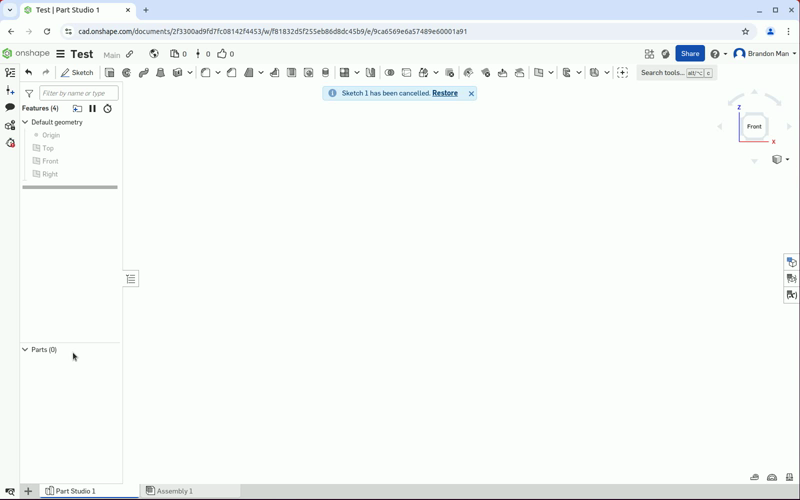
key_up(shift)
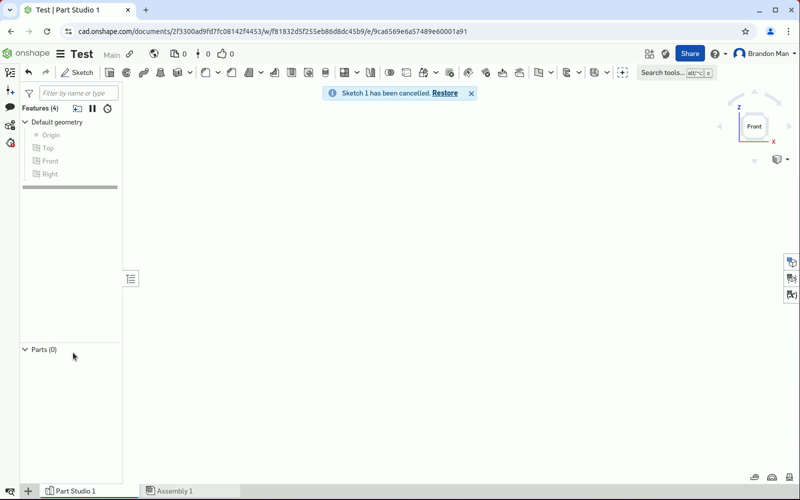
mouse_move(73, 352)
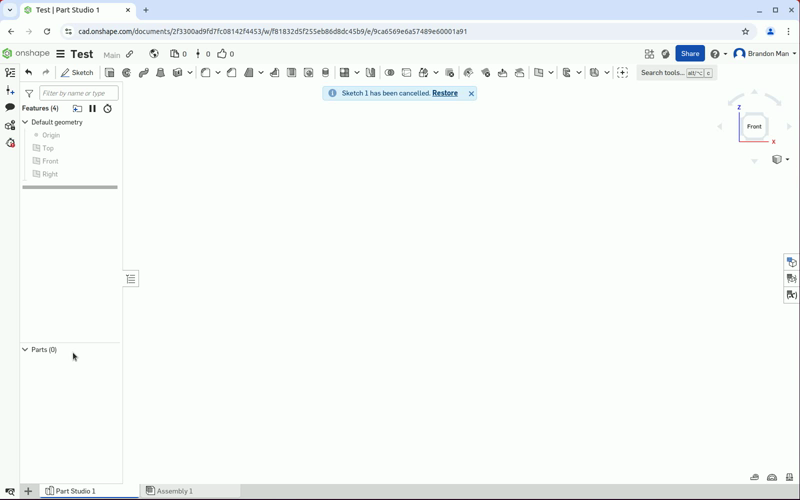
key(shift+y)
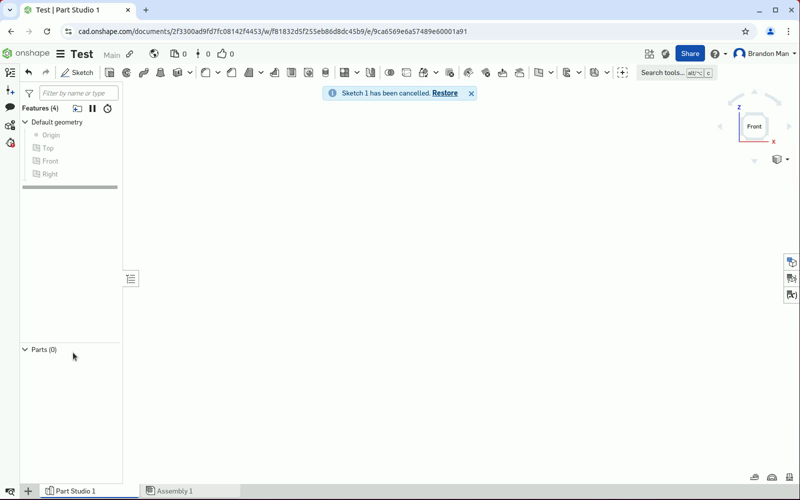
key(shift+s)
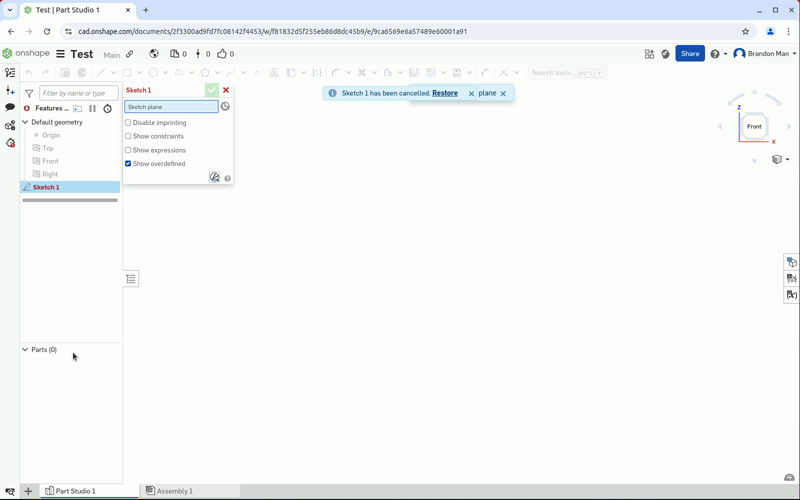
mouse_move(73, 163)
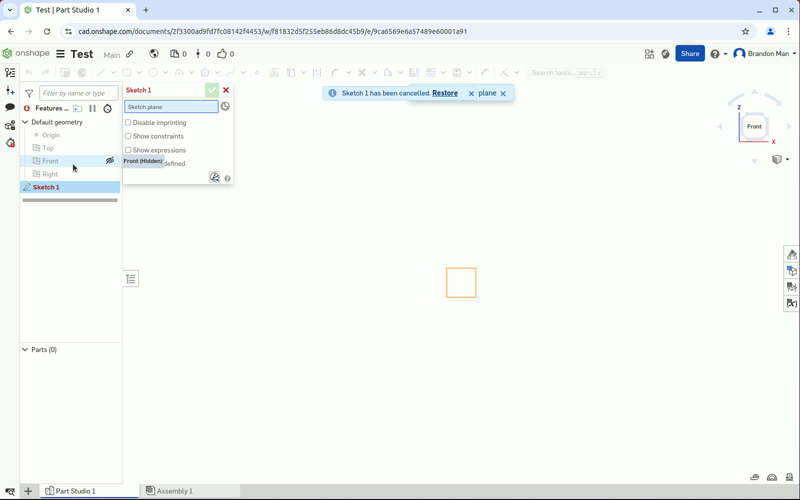
click(73, 163)
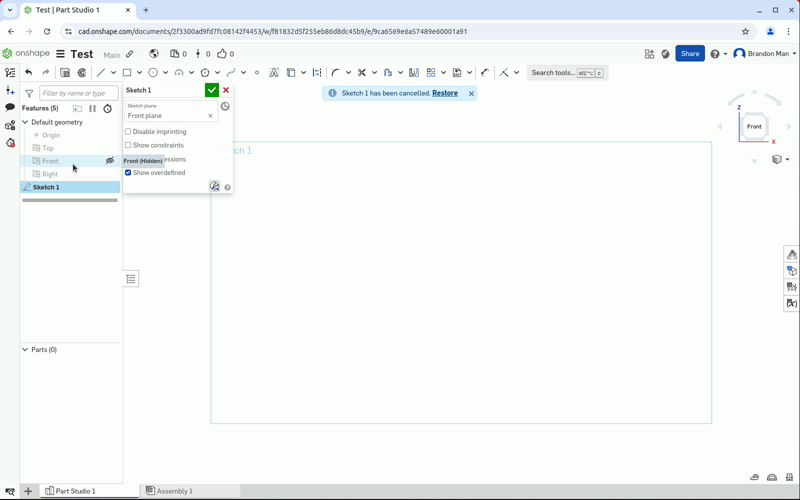
mouse_move(73, 352)
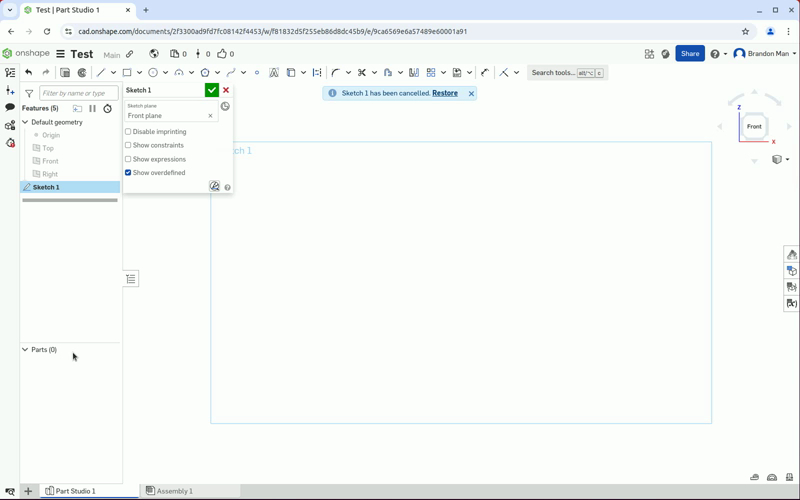
key(y)
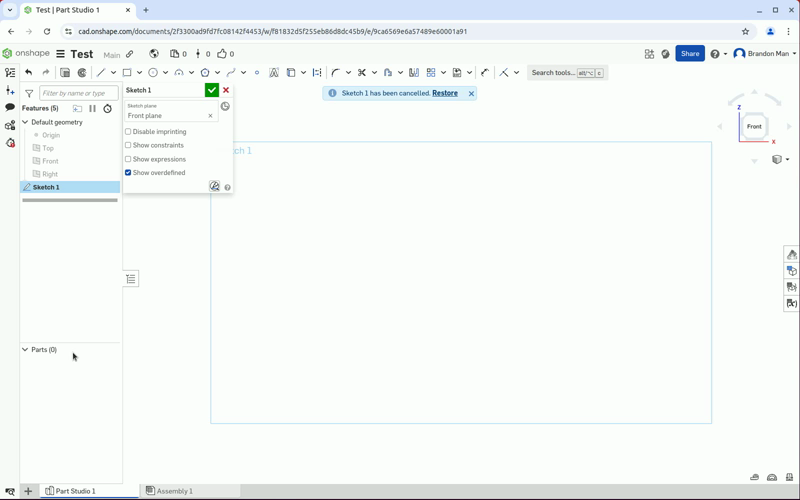
key(l)
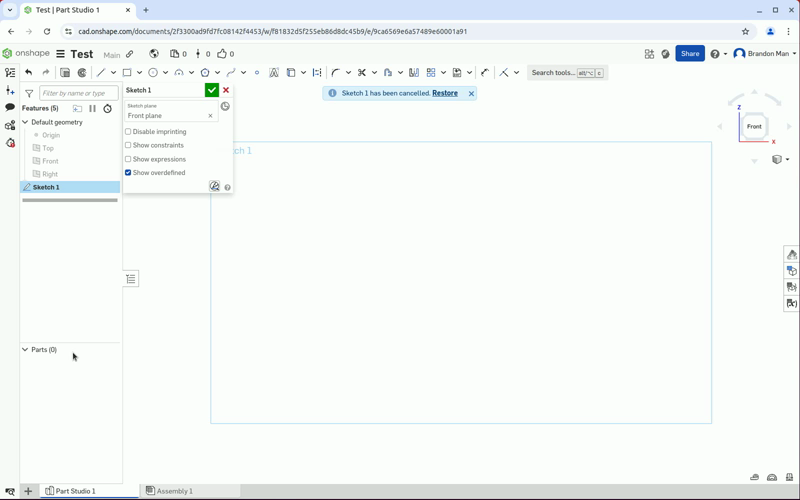
key_down(shift)
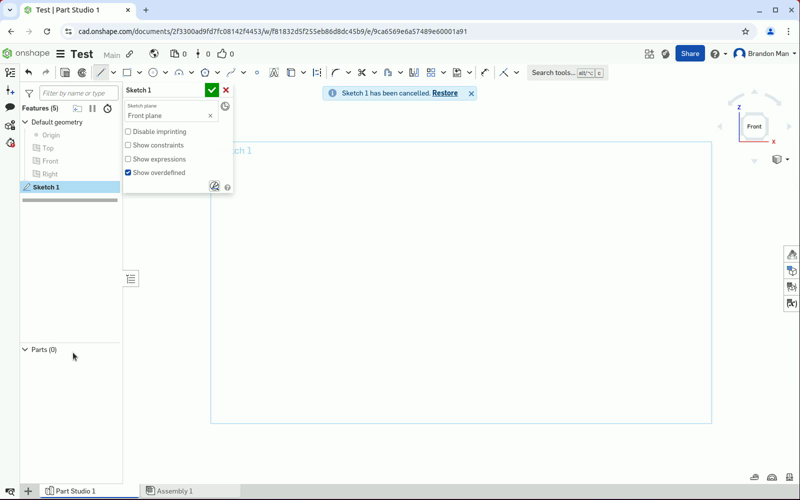
mouse_move(389, 395)
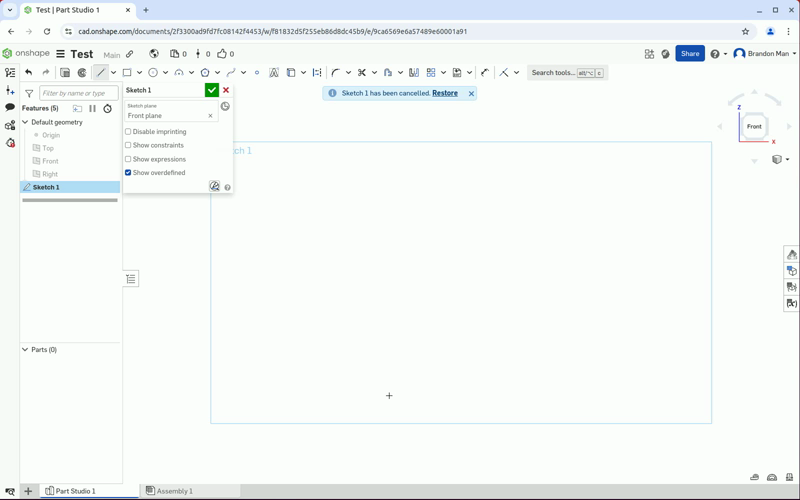
click(389, 395)
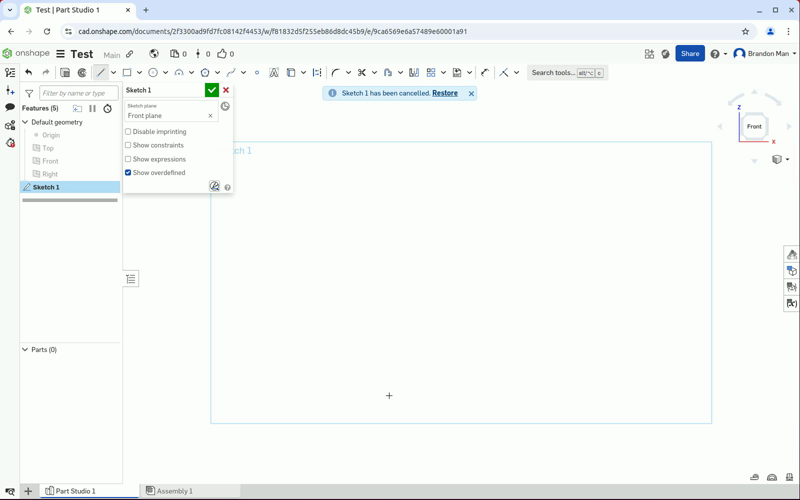
key_up(shift)
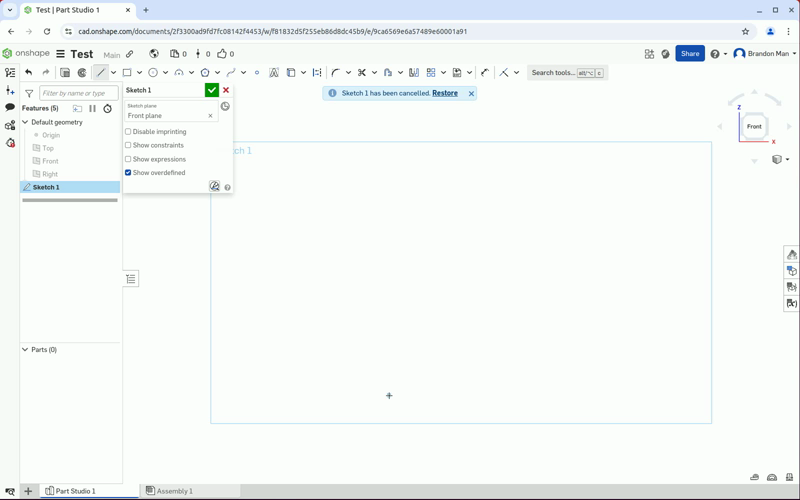
key_down(shift)
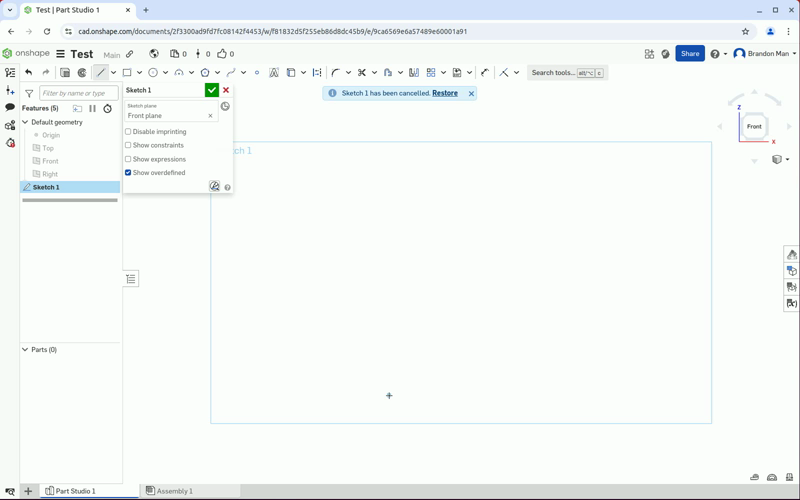
mouse_move(531, 395)
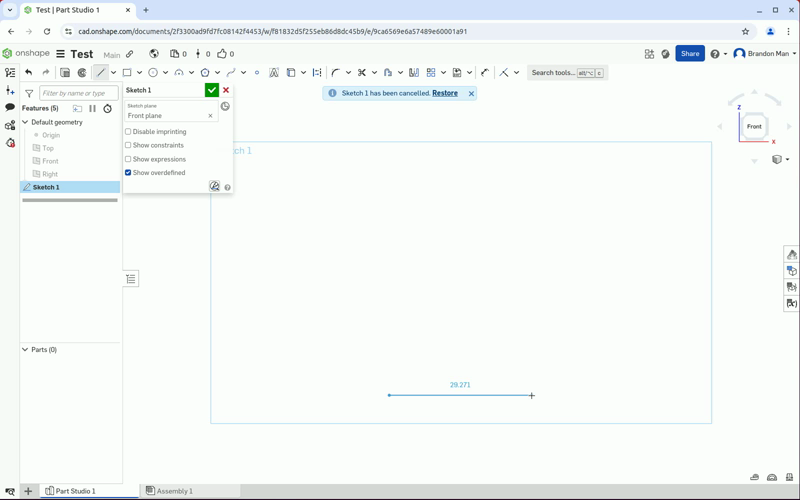
click(531, 395)
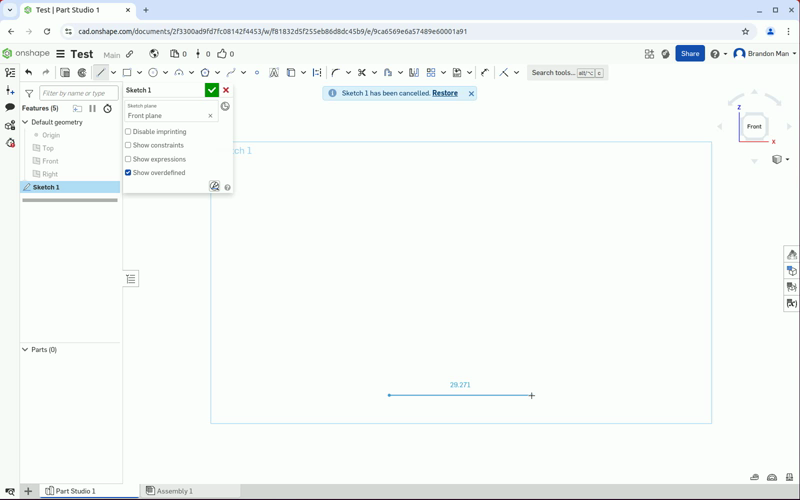
key_up(shift)
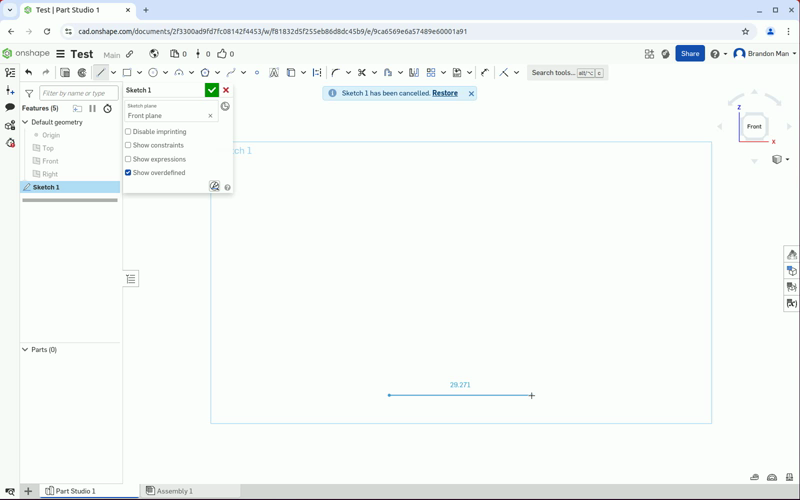
key_down(shift)
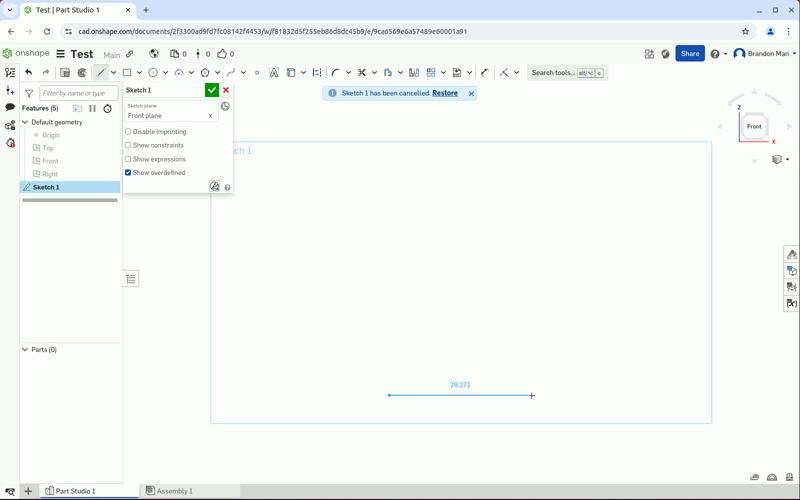
mouse_move(531, 209)
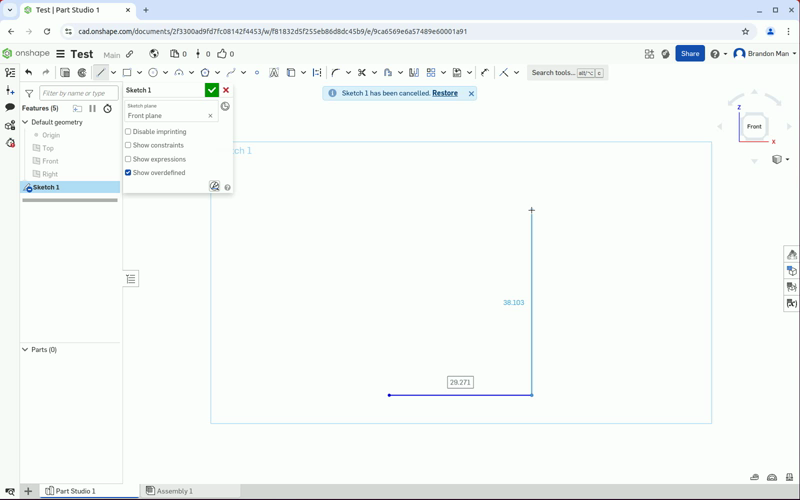
click(531, 209)
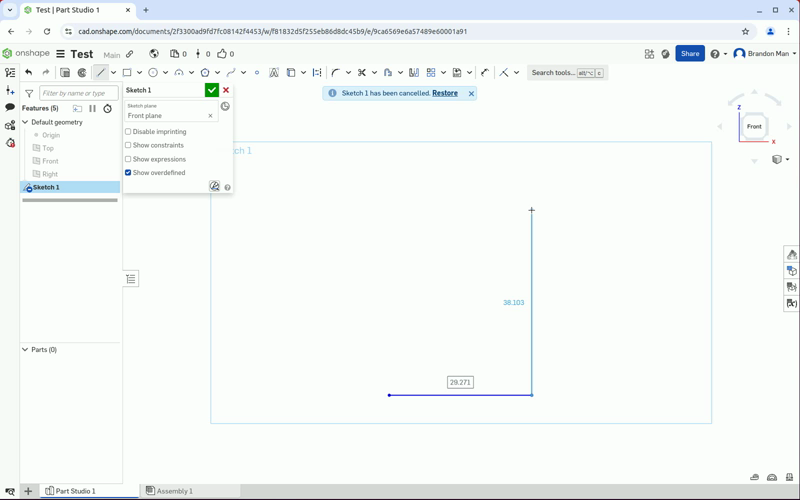
key_up(shift)
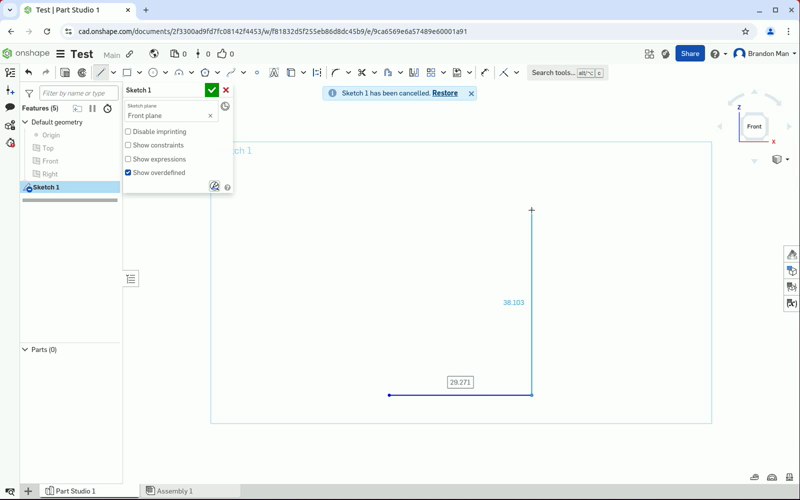
key_down(shift)
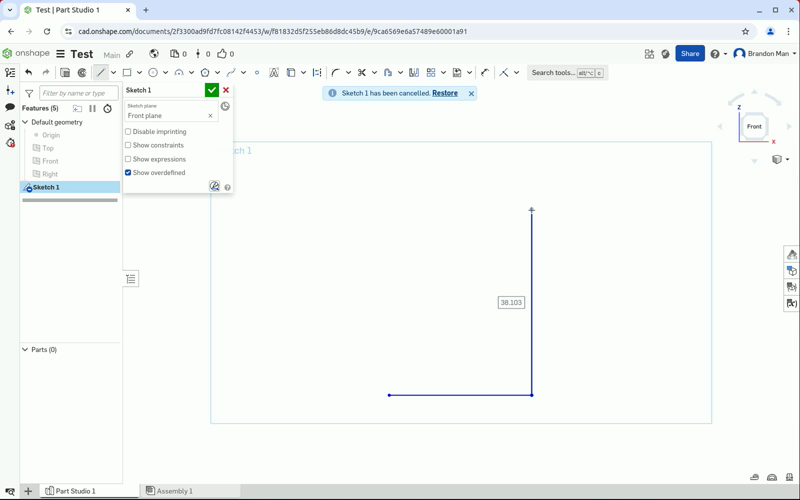
mouse_move(389, 209)
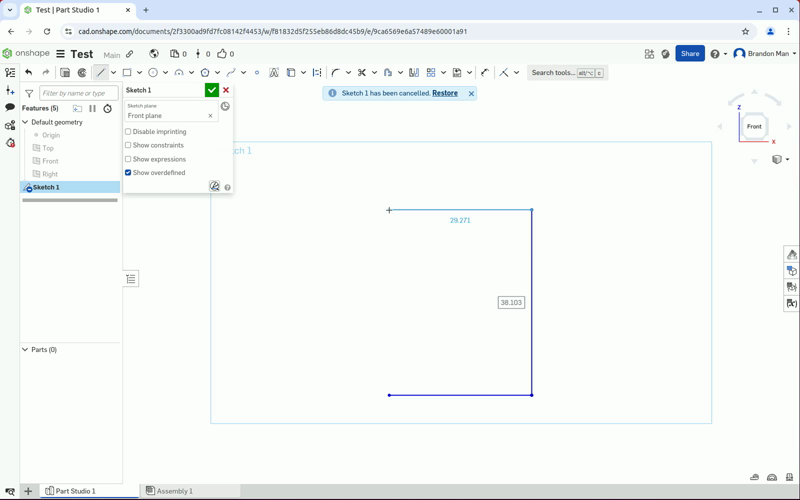
click(389, 209)
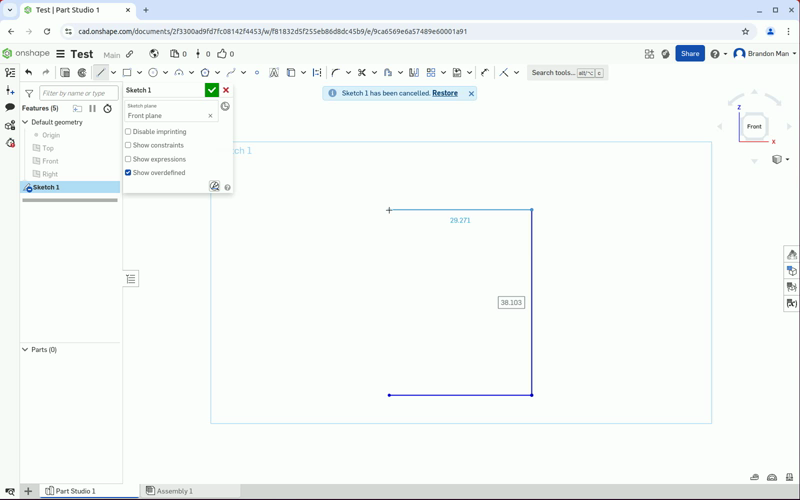
key_up(shift)
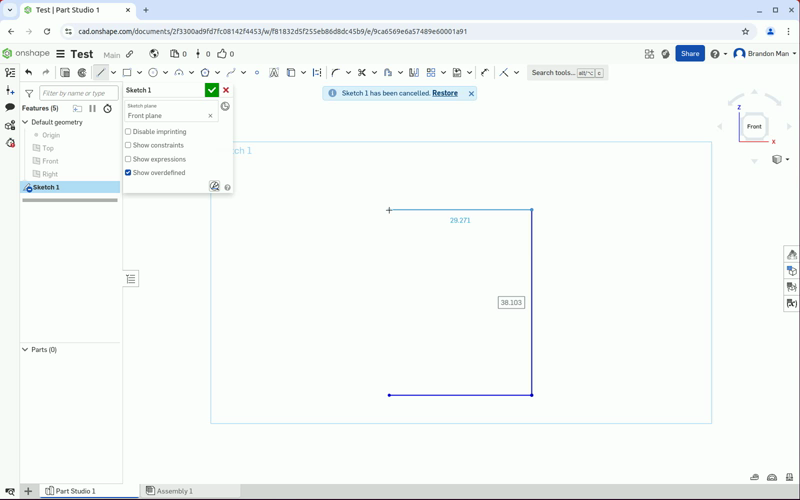
key_down(shift)
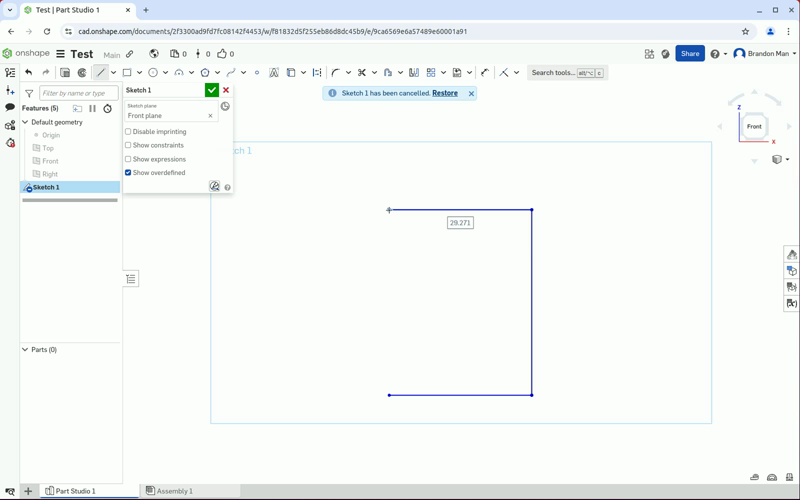
mouse_move(389, 295)
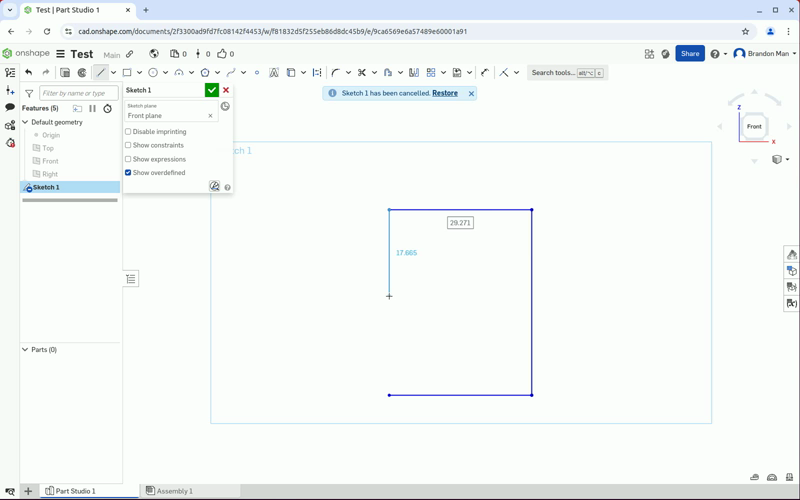
click(389, 295)
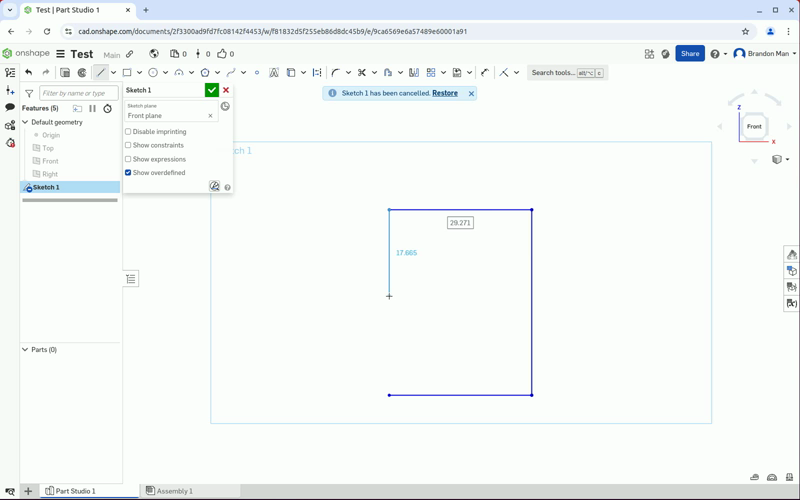
key_up(shift)
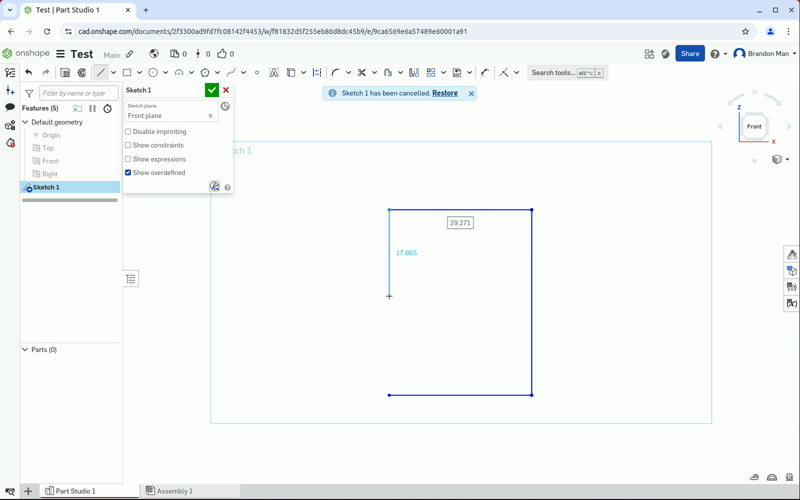
key_down(shift)
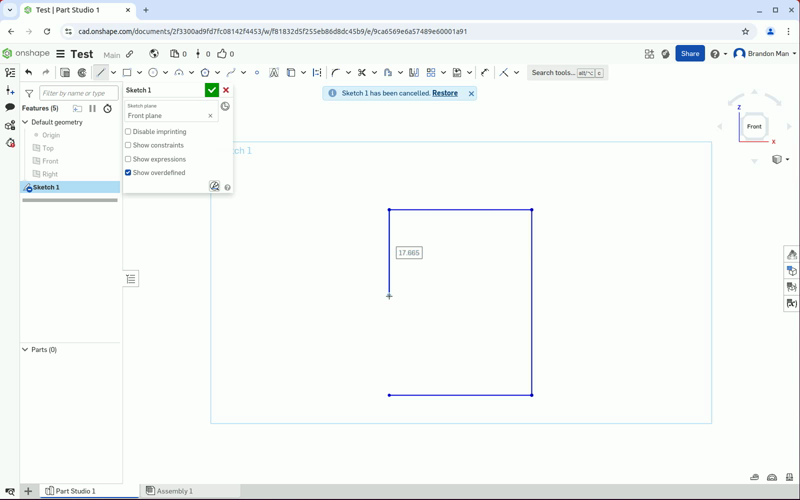
mouse_move(496, 295)
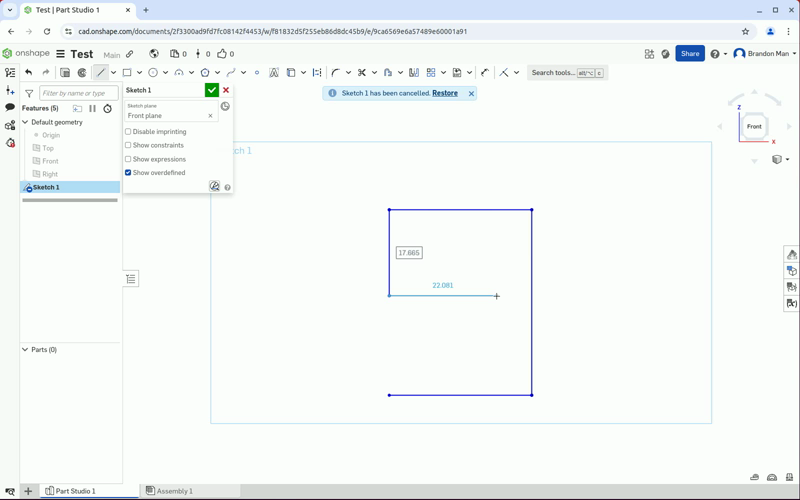
click(496, 295)
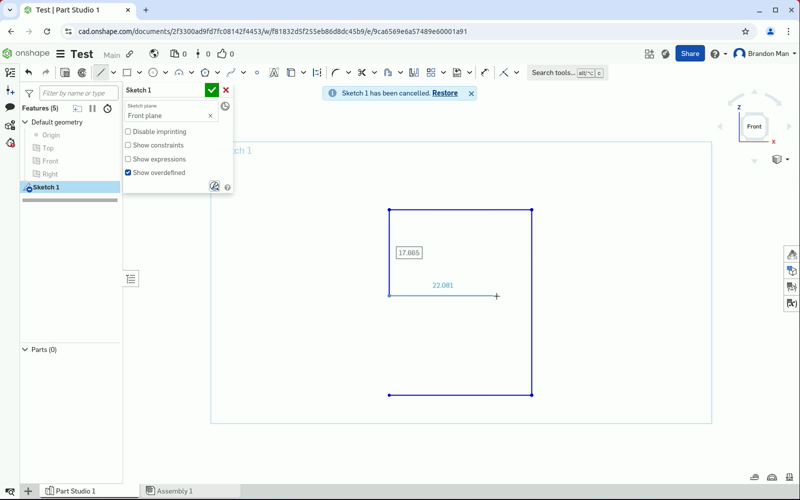
key_up(shift)
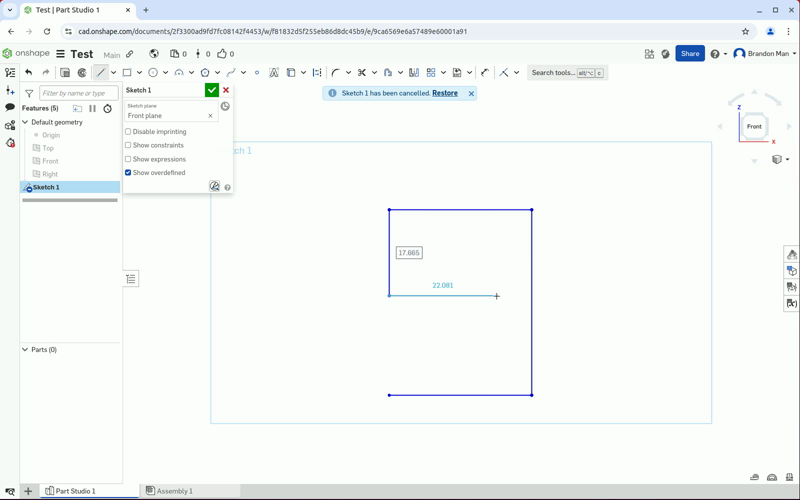
key_down(shift)
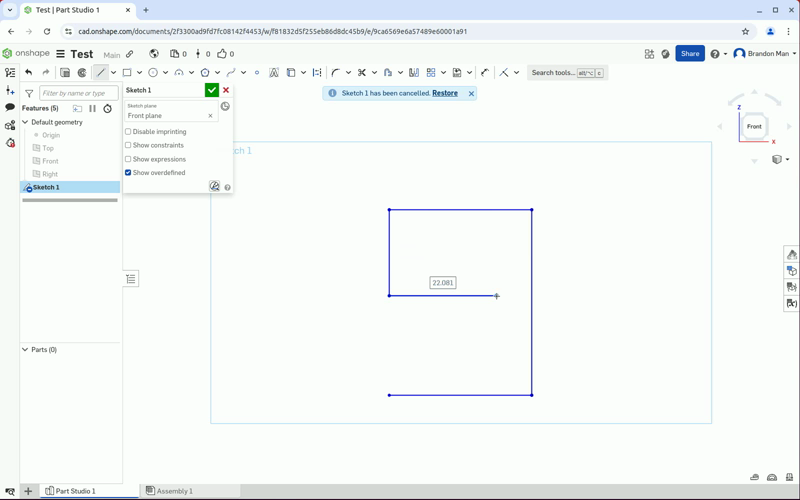
mouse_move(496, 372)
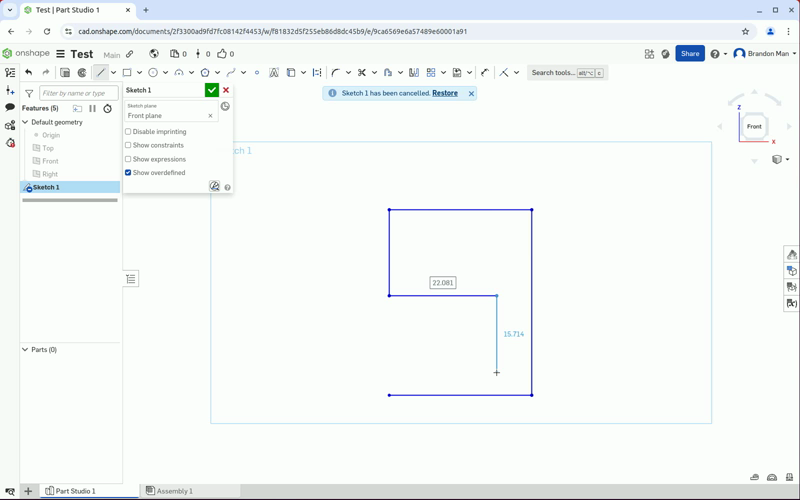
click(496, 372)
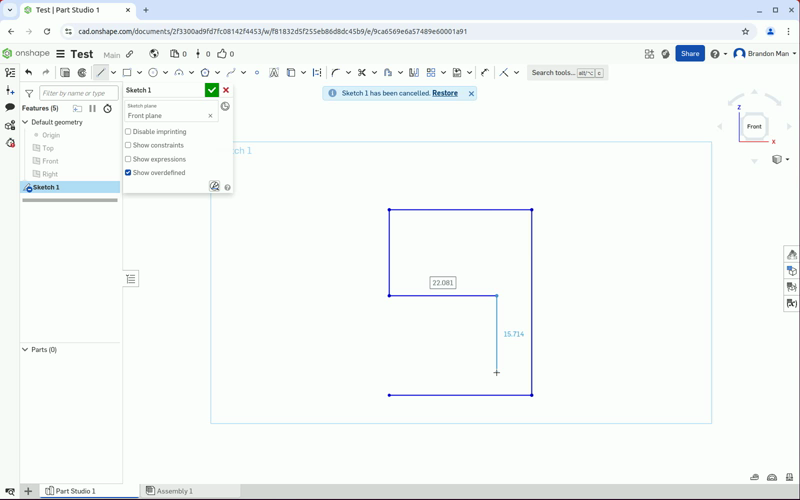
key_up(shift)
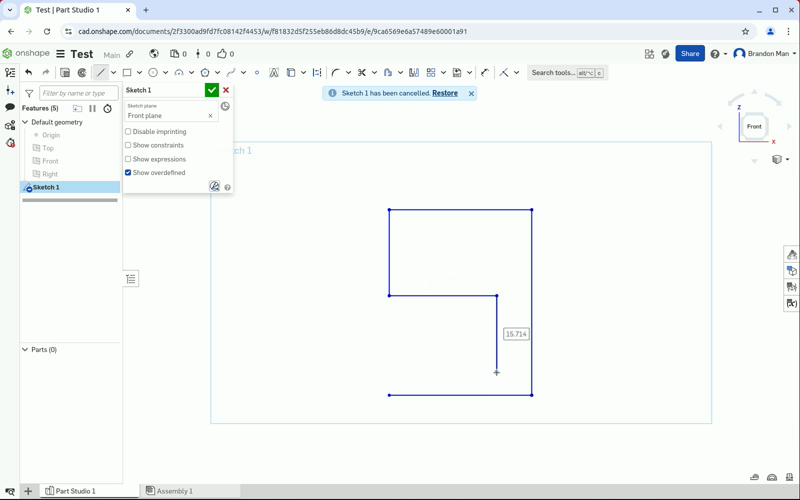
key_down(shift)
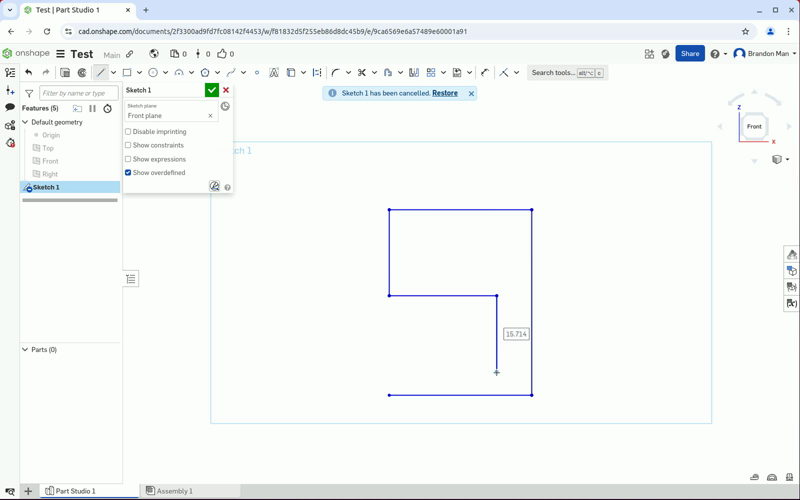
mouse_move(389, 372)
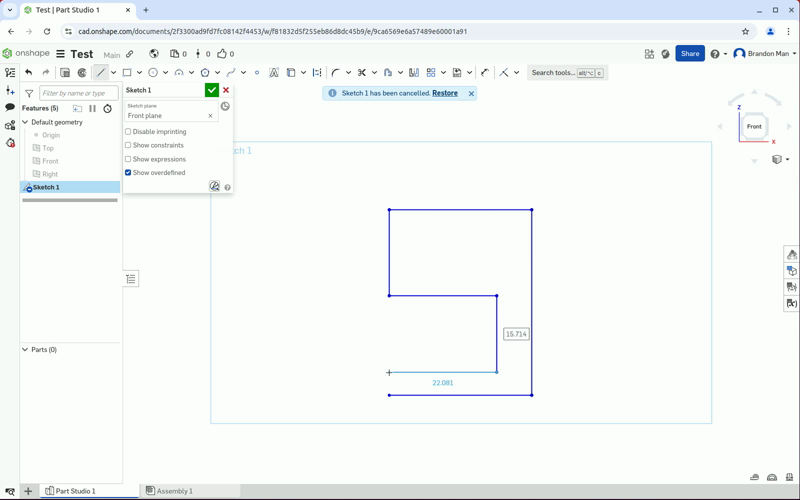
click(389, 372)
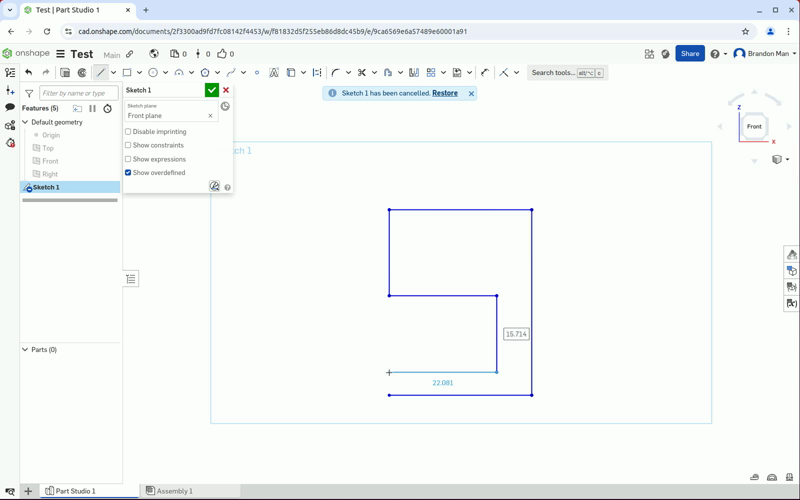
key_up(shift)
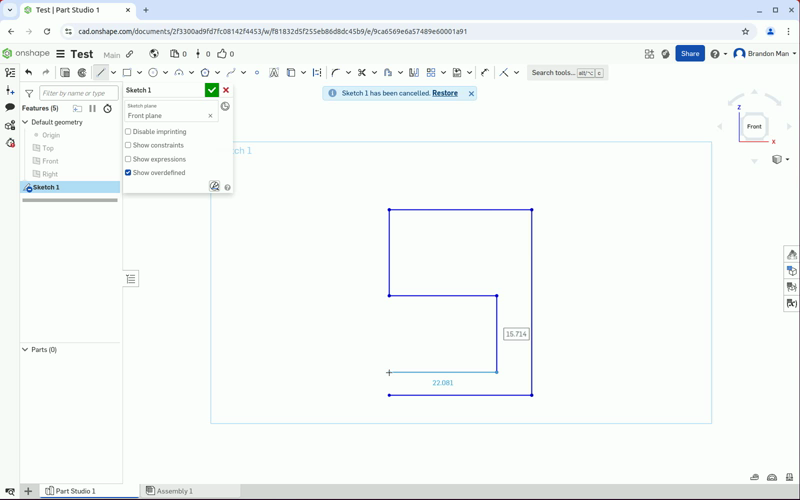
mouse_move(419, 372)
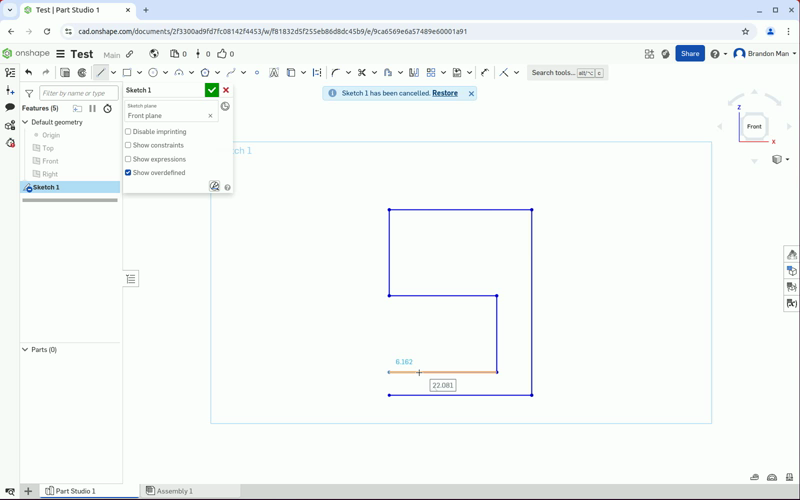
key_down(shift)
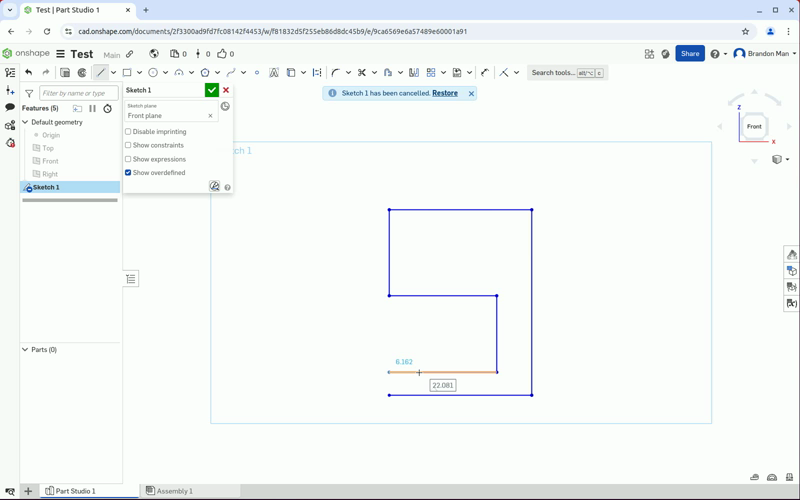
mouse_move(389, 395)
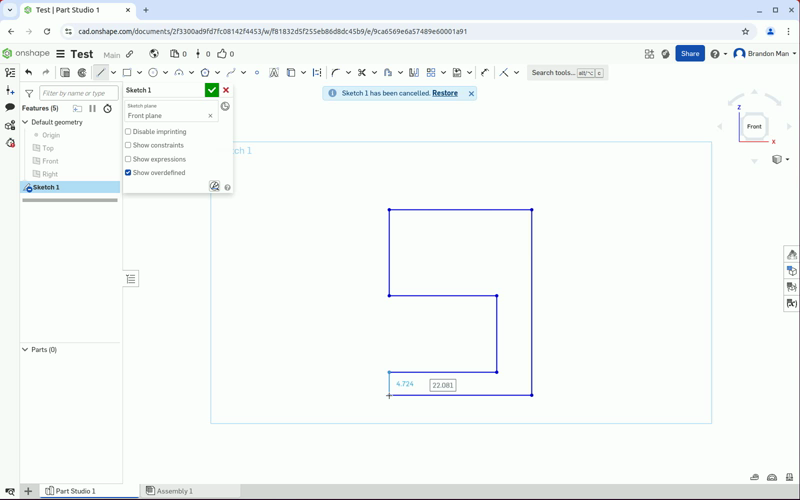
key_up(shift)
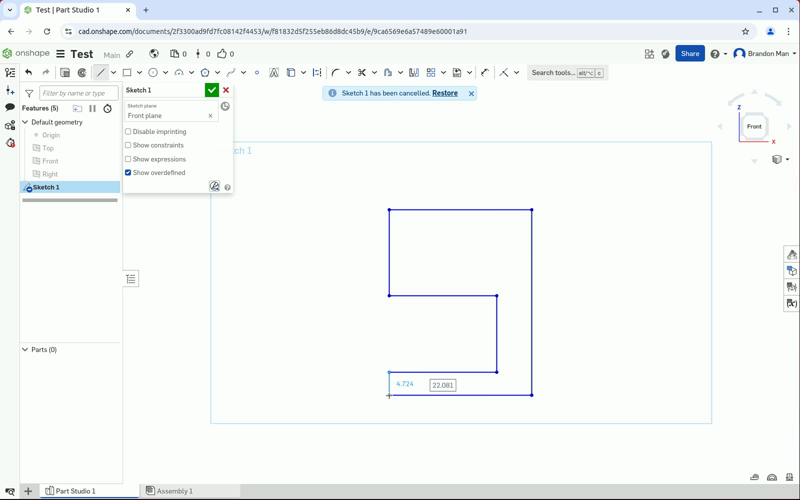
click(389, 395)
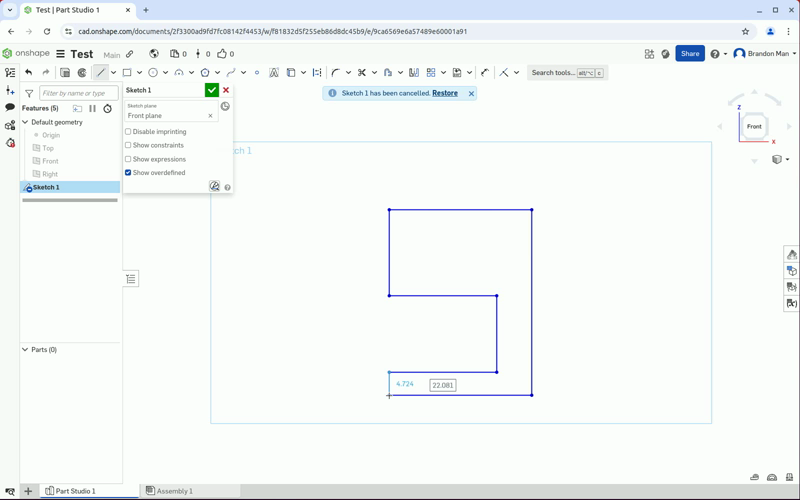
key(esc)
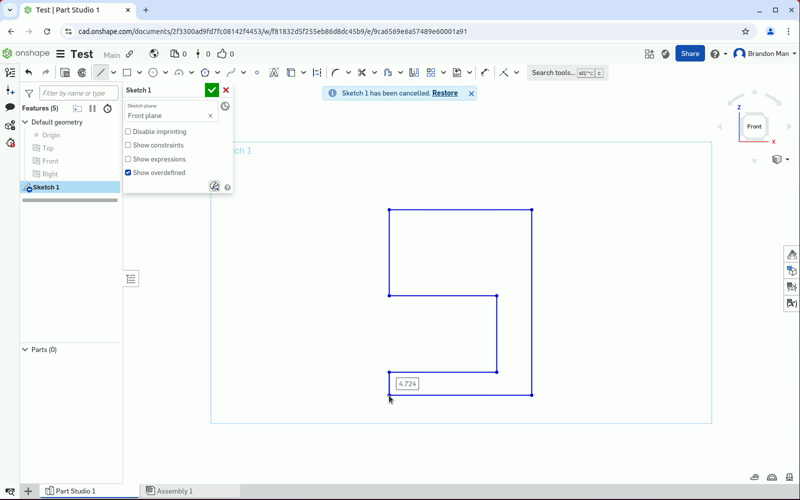
mouse_move(514, 306)
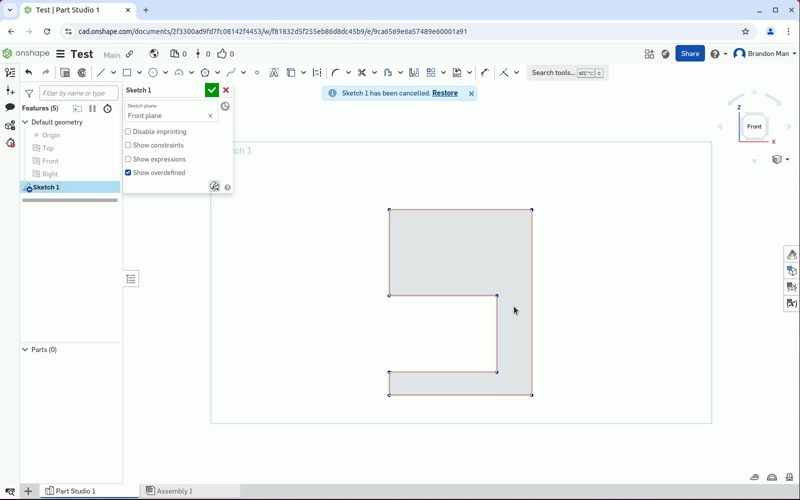
click(514, 306)
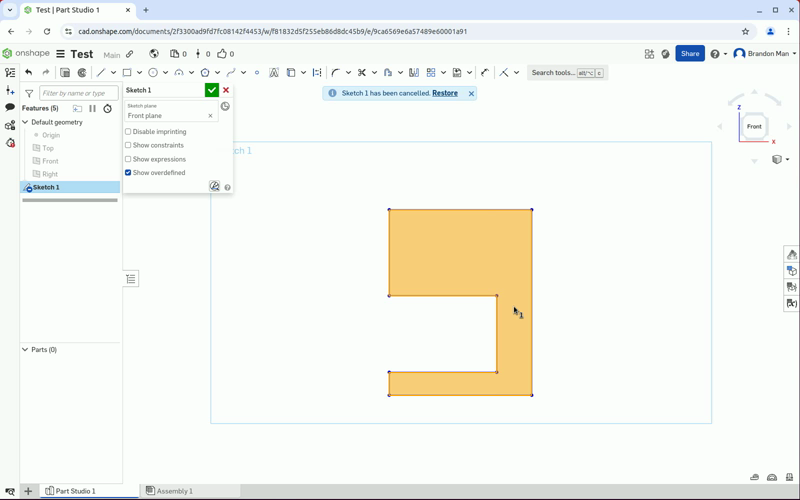
mouse_move(73, 352)
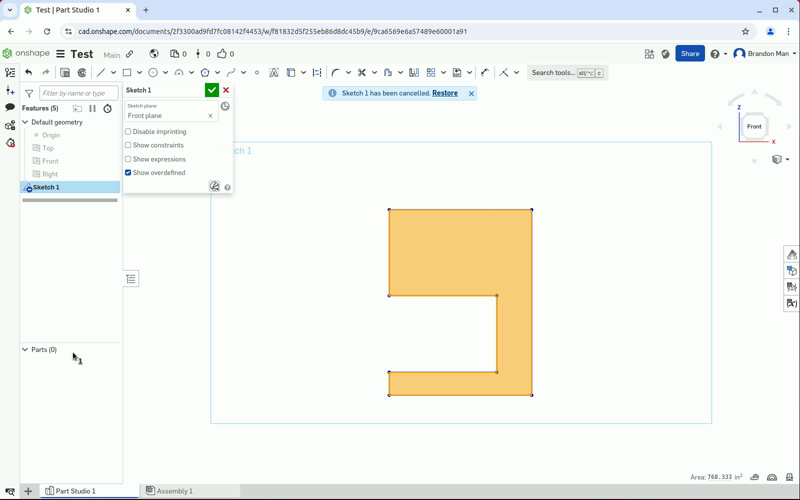
key(shift+y)
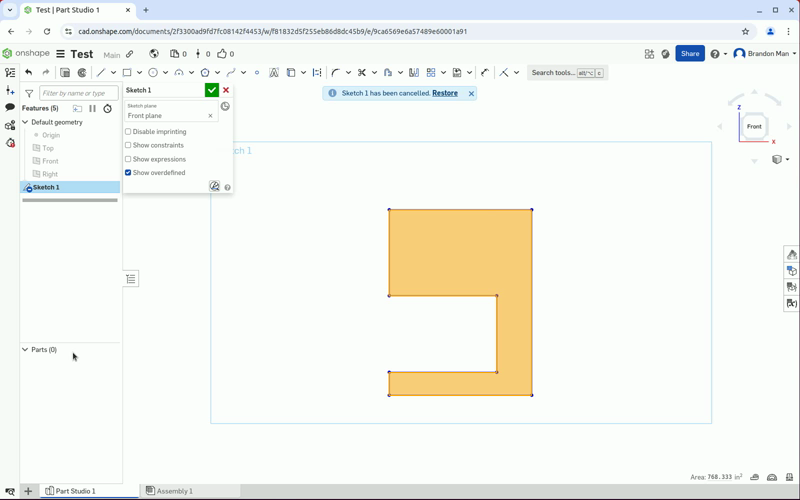
key(shift+e)
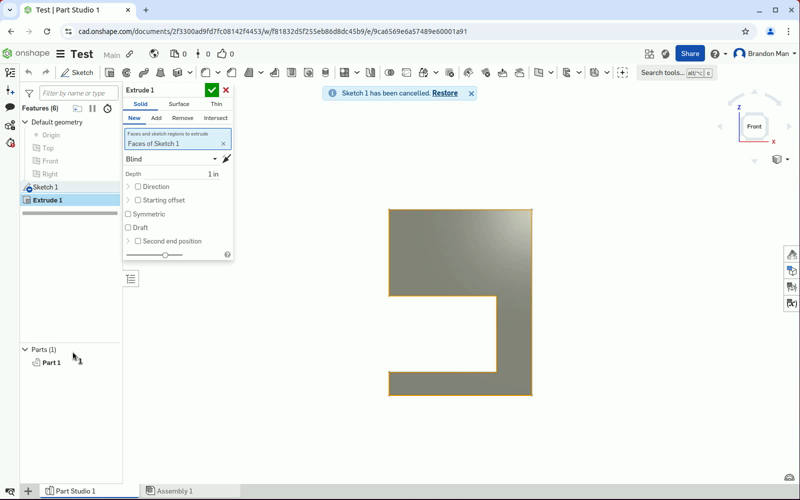
mouse_move(143, 106)
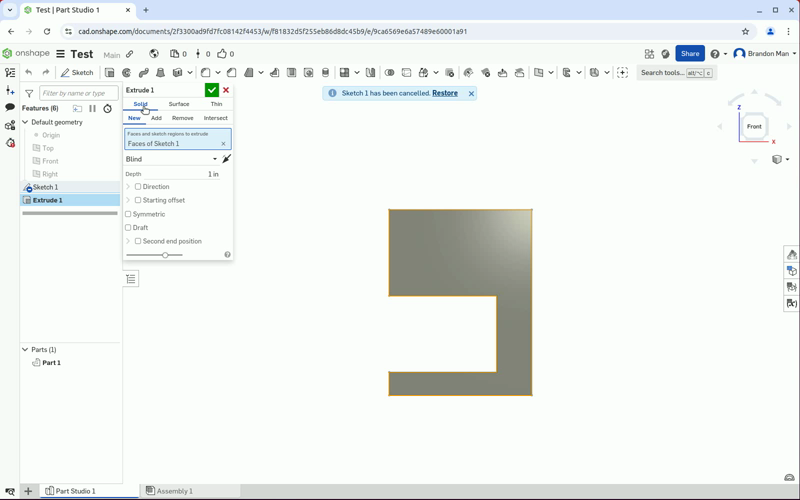
click(143, 106)
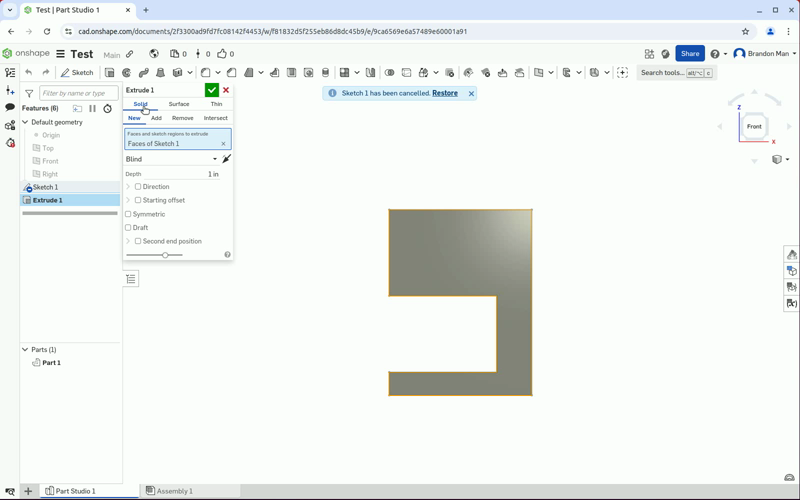
mouse_move(137, 120)
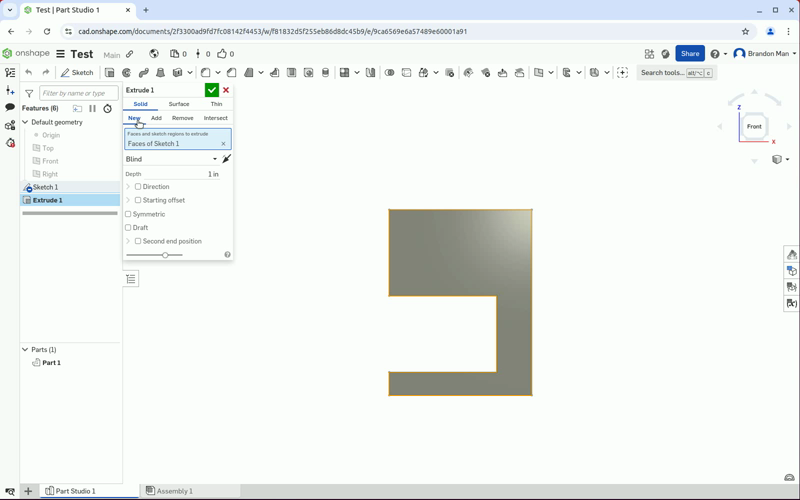
click(137, 120)
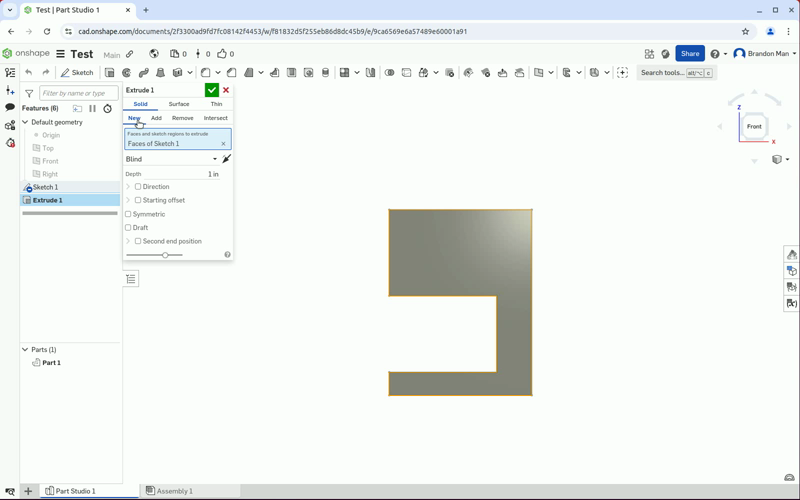
key(tab, 4)
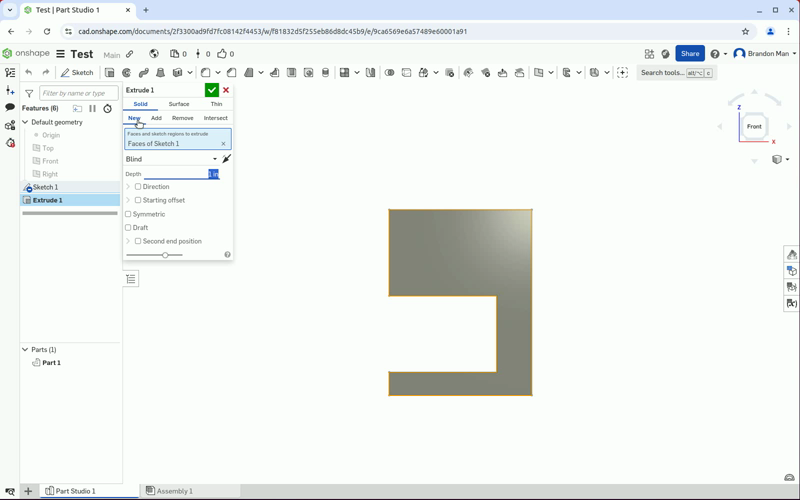
text(22.145)
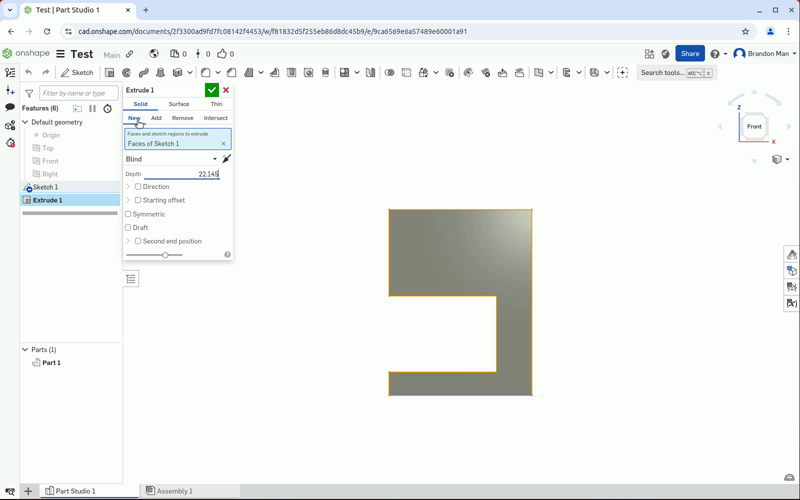
key(enter)
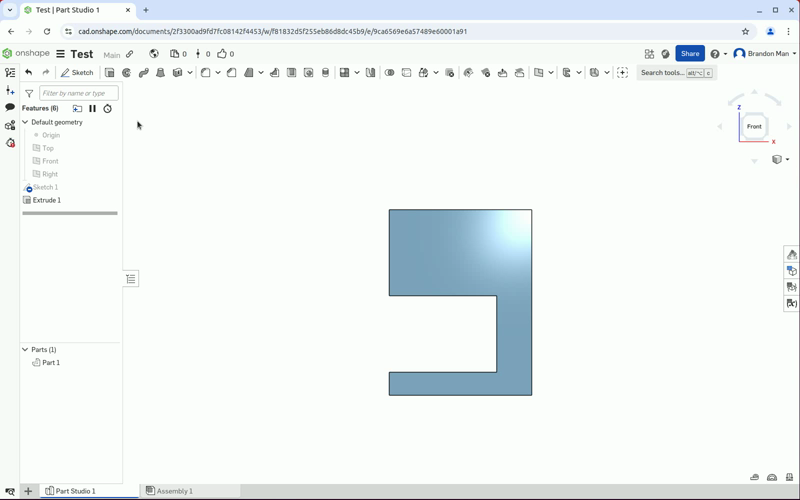
key(shift+h)
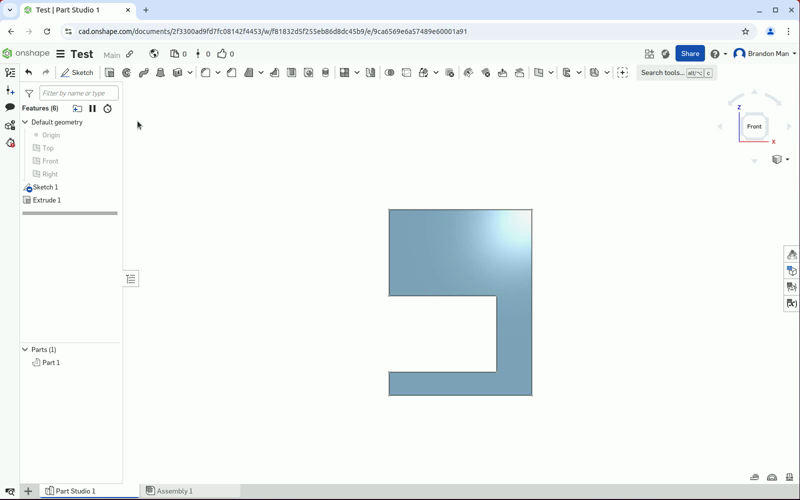
key(shift+h)
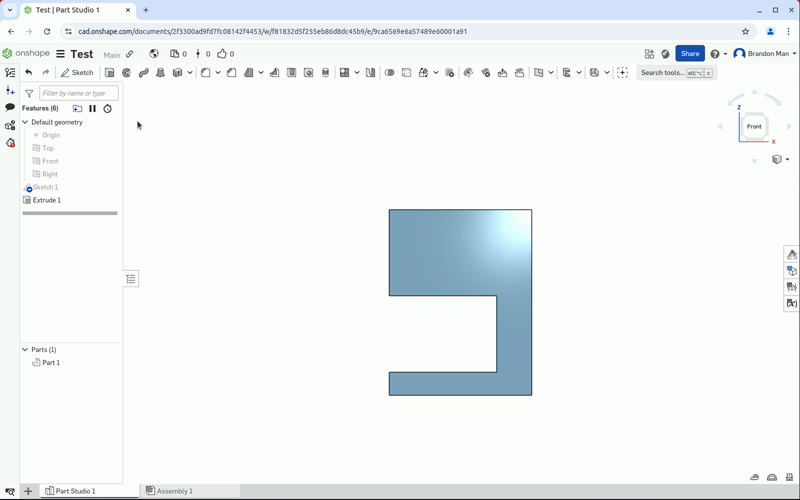
mouse_move(73, 189)
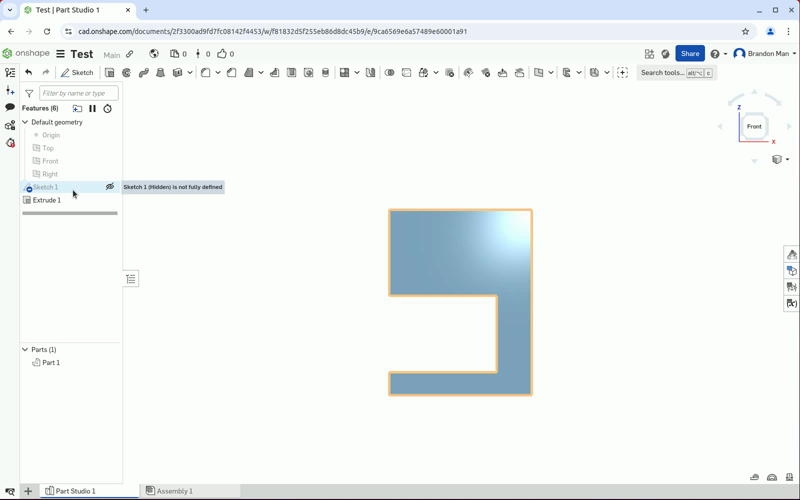
click(73, 189)
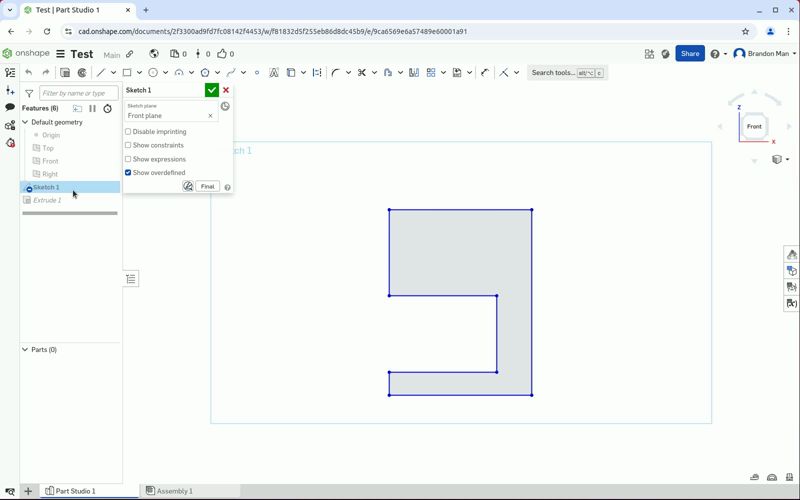
mouse_move(229, 92)
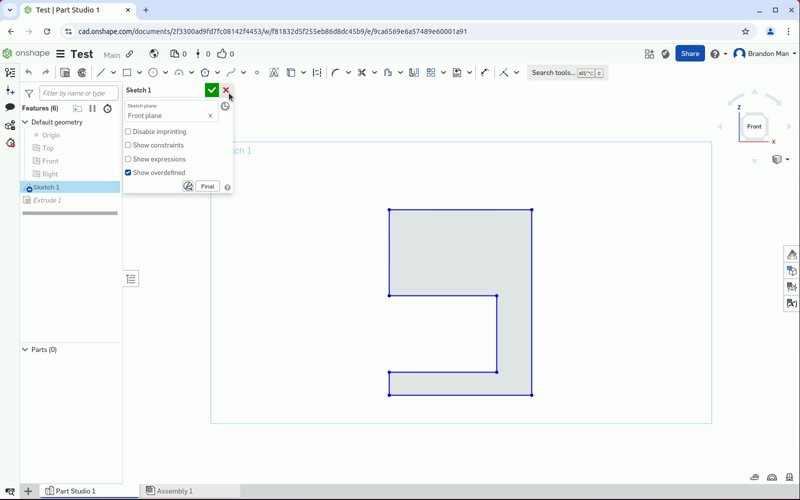
click(229, 92)
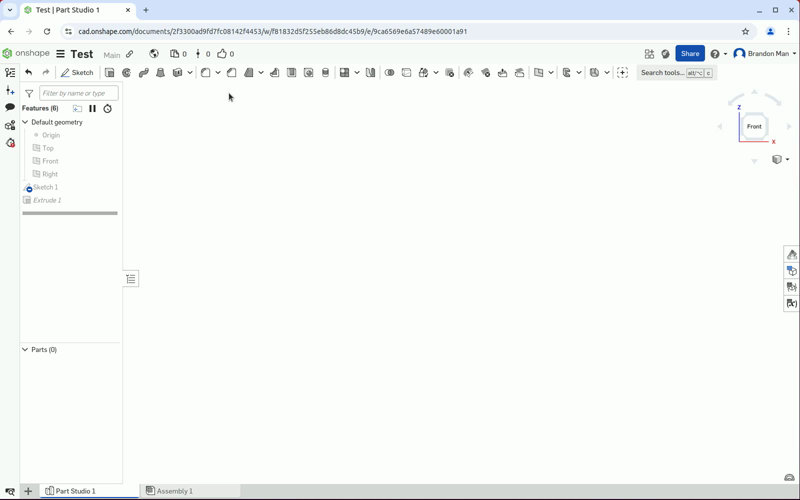
mouse_move(73, 352)
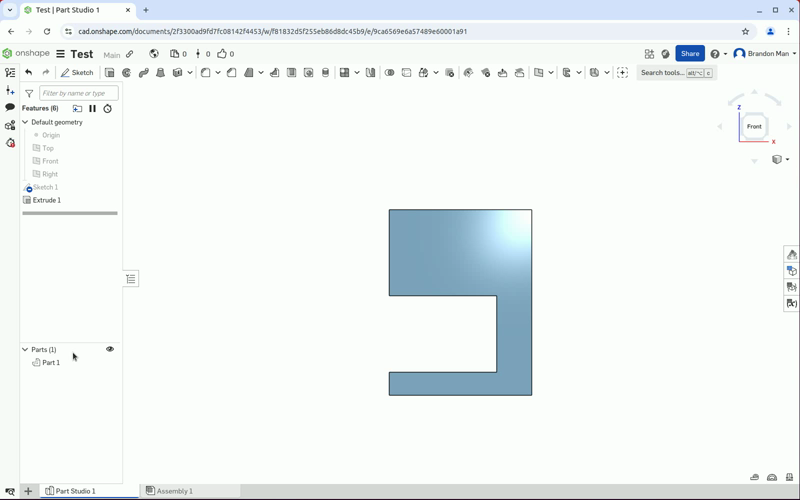
key(y)
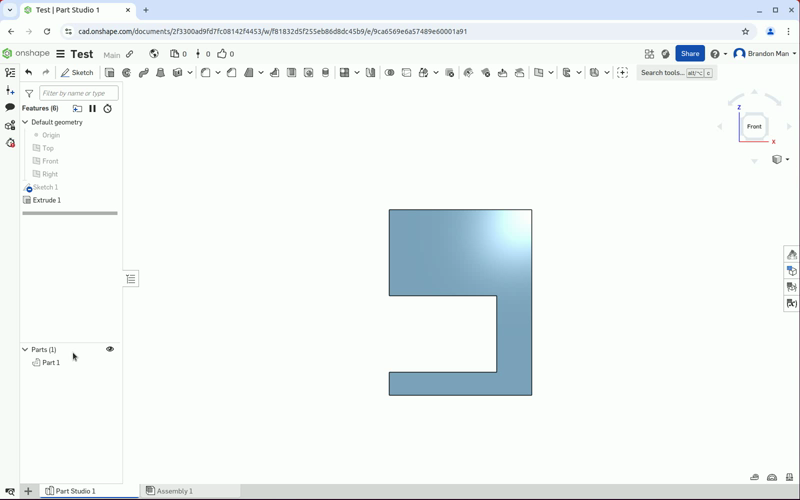
key(shift+p)
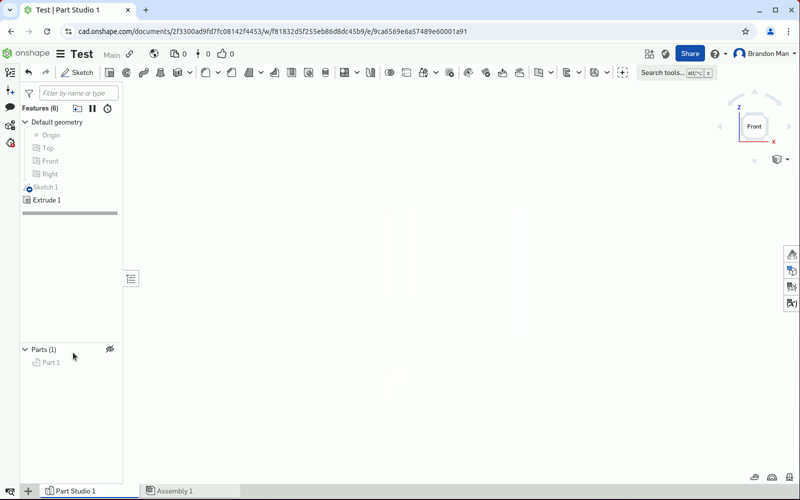
key(space)
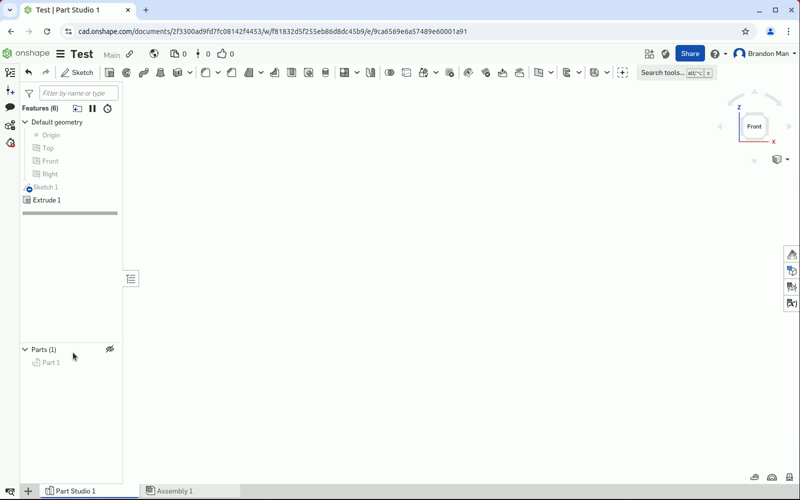
key_down(shift)
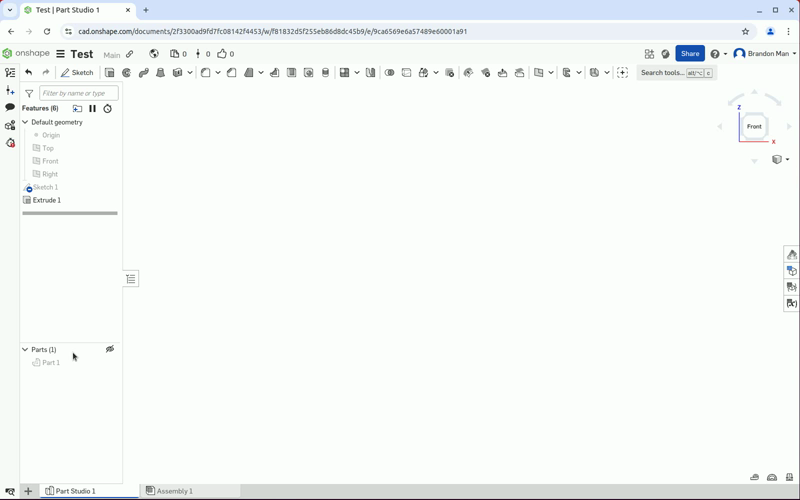
key(down)
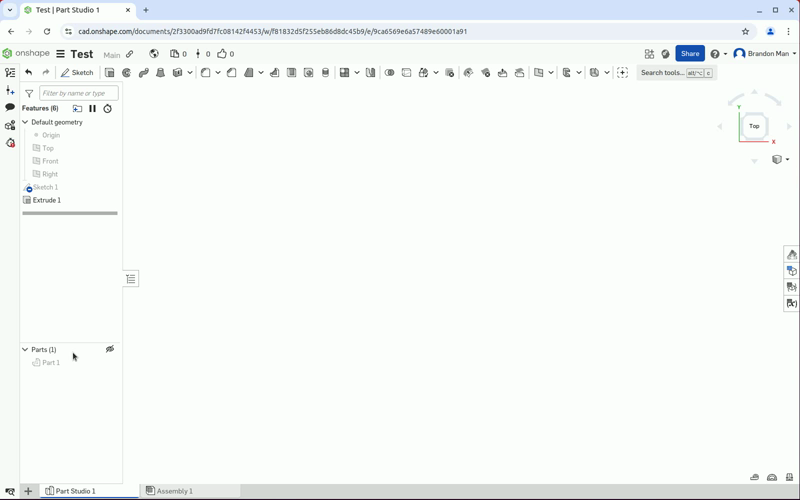
key_up(shift)
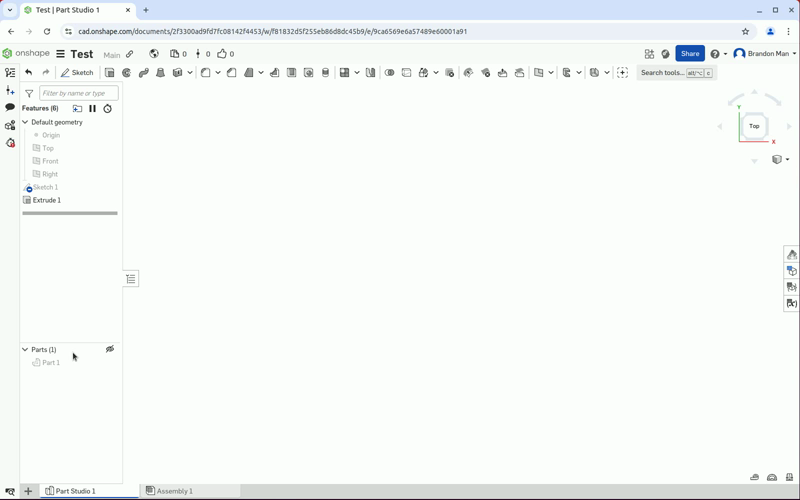
mouse_move(73, 352)
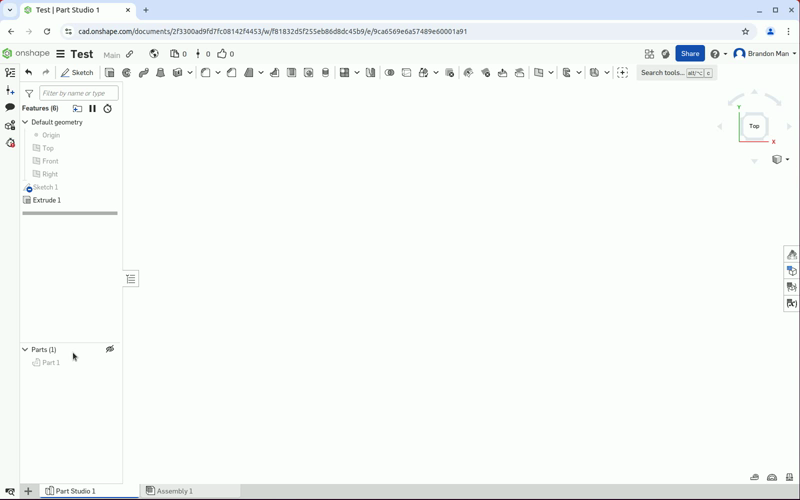
key(shift+y)
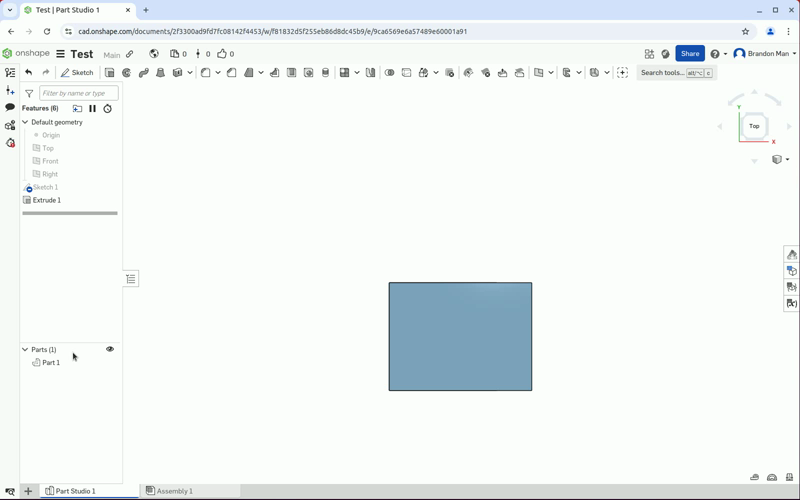
mouse_move(541, 75)
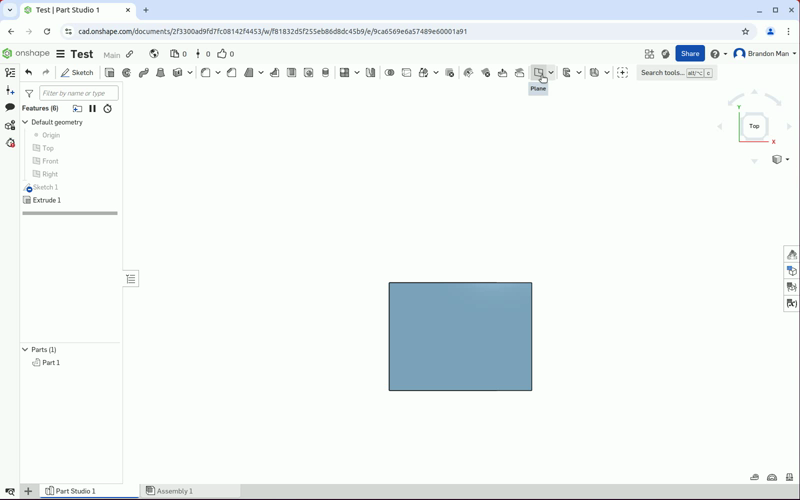
click(541, 75)
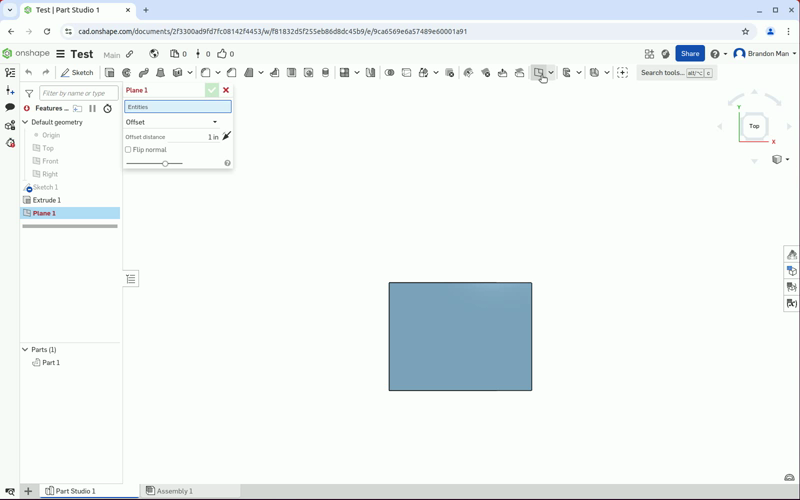
mouse_move(73, 150)
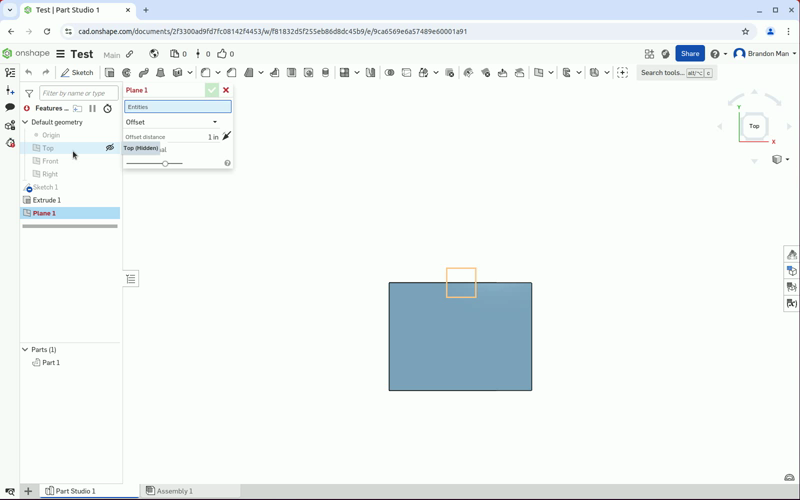
click(73, 150)
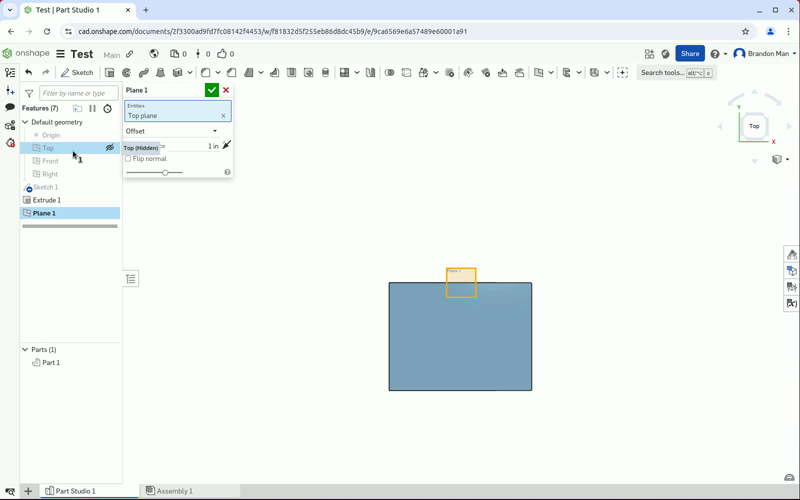
key(tab, 2)
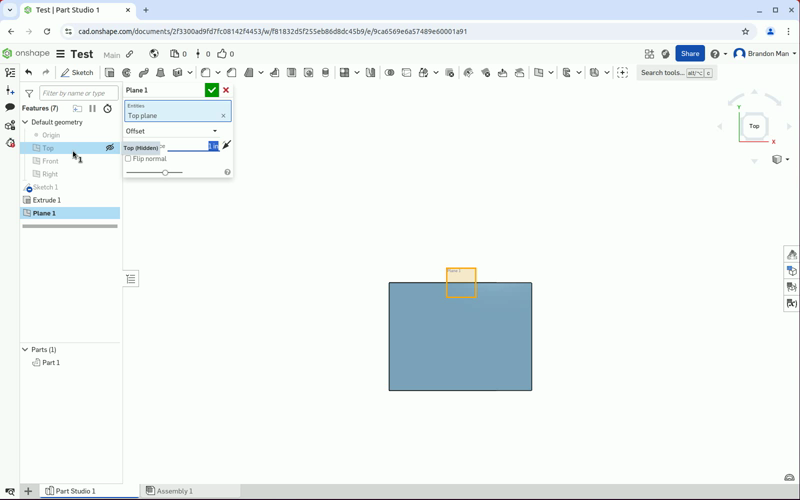
text(15.159)
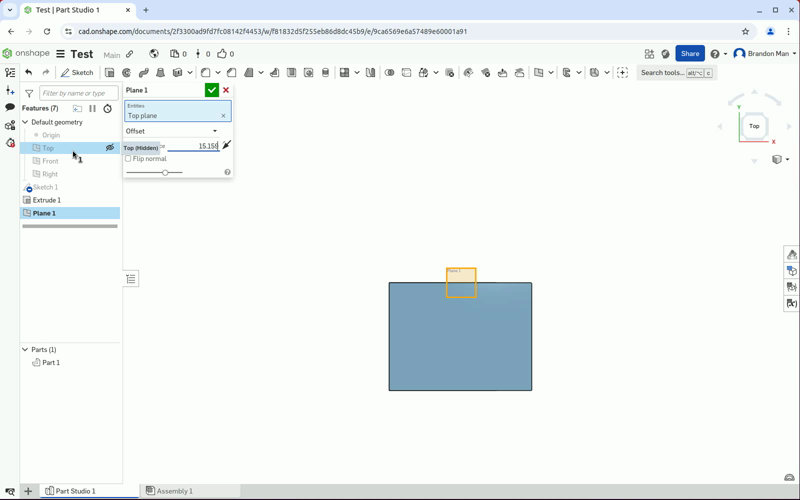
key(enter, 2)
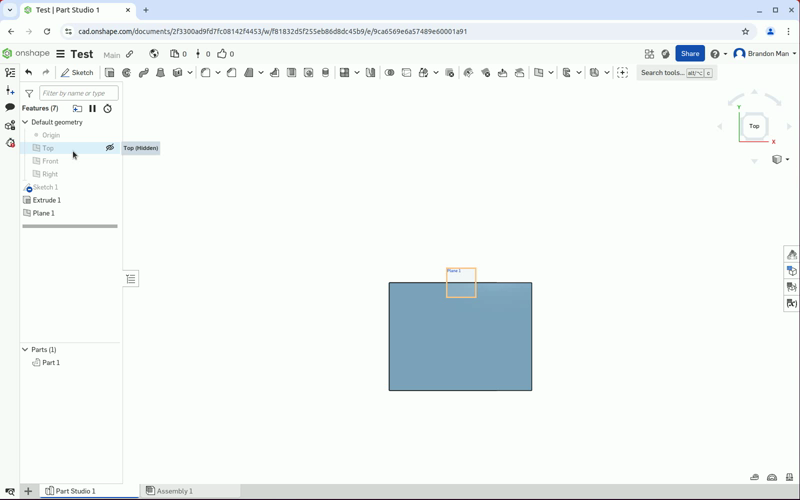
key(shift+s)
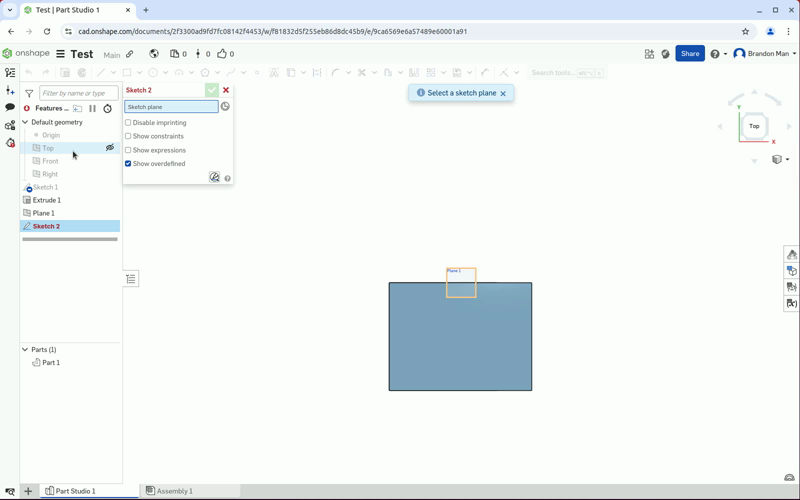
mouse_move(73, 215)
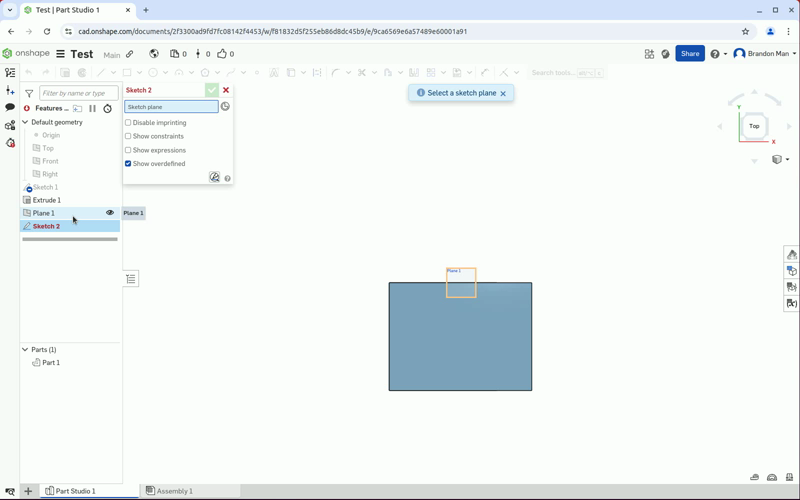
click(73, 215)
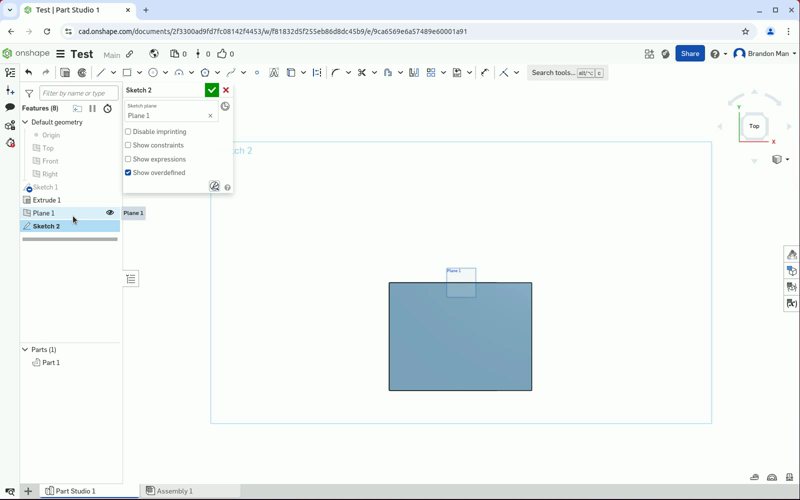
mouse_move(73, 352)
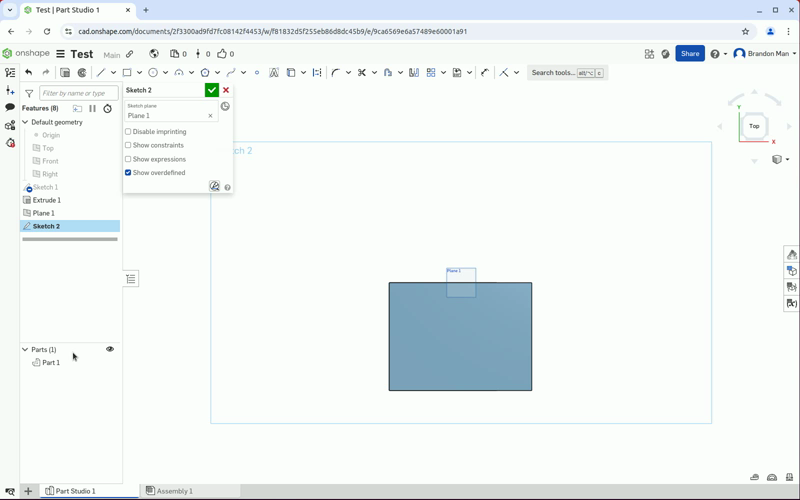
key(y)
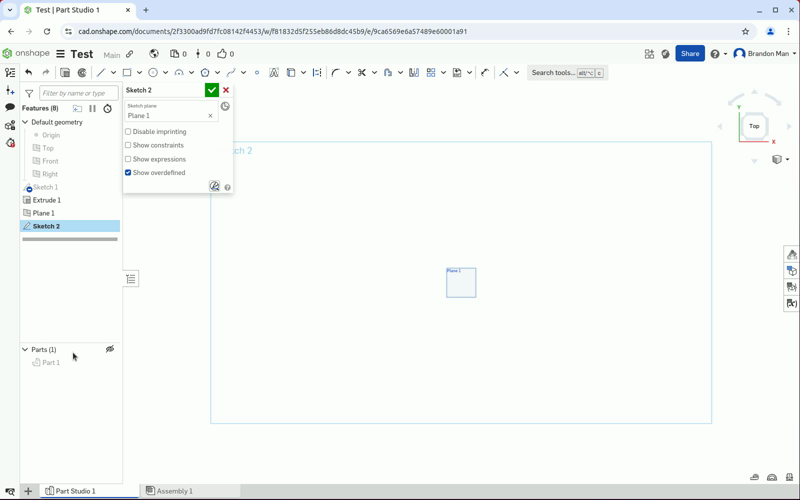
key(a)
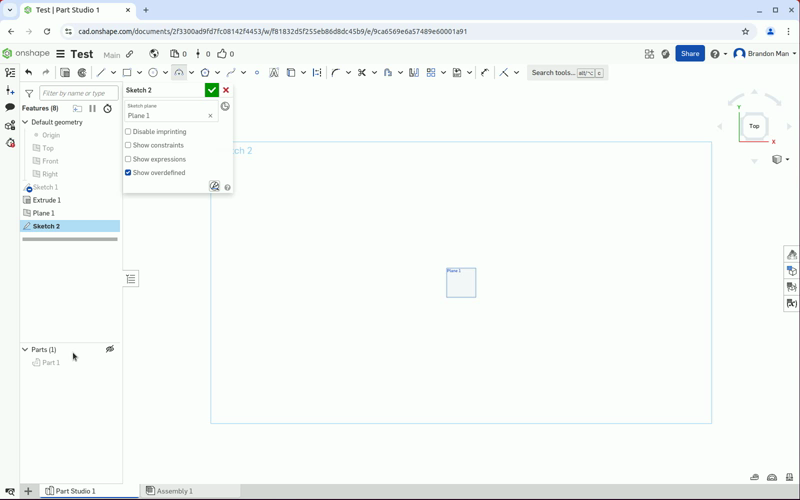
key_down(shift)
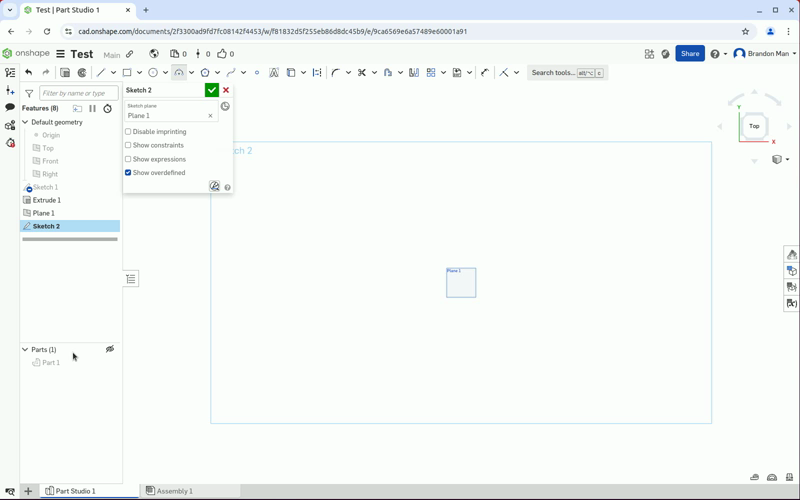
mouse_move(438, 329)
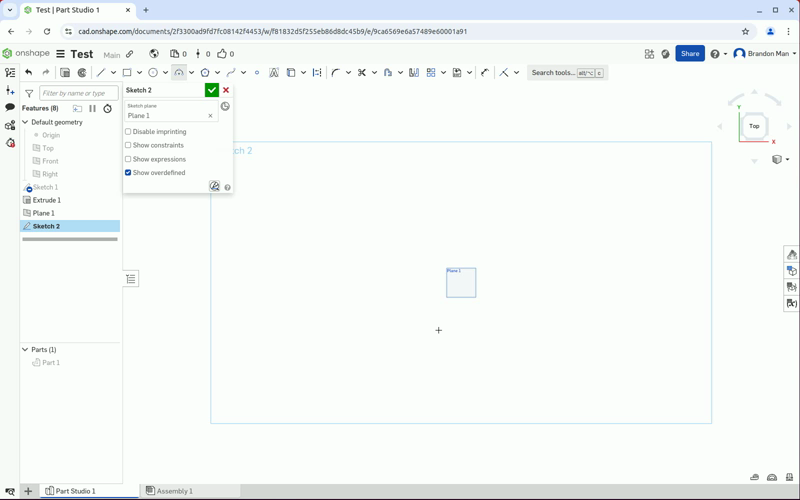
click(438, 329)
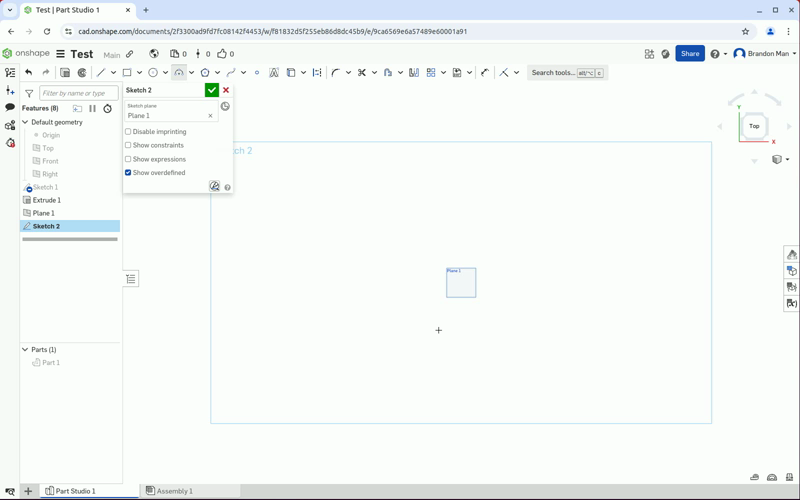
key_up(shift)
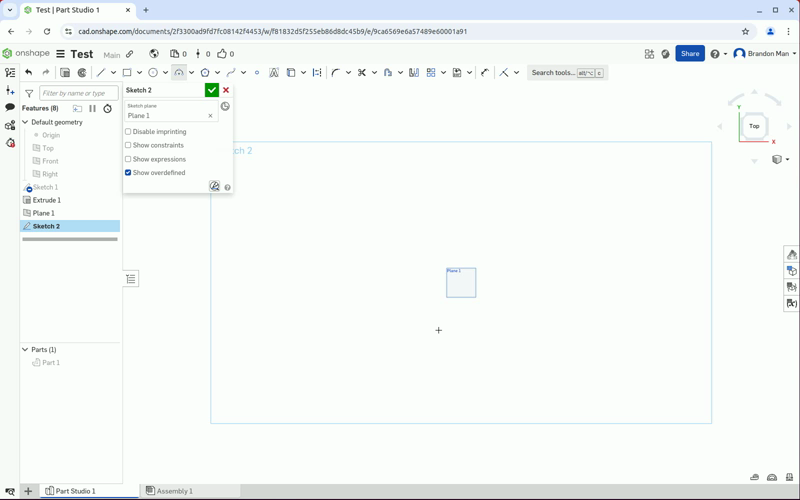
key_down(shift)
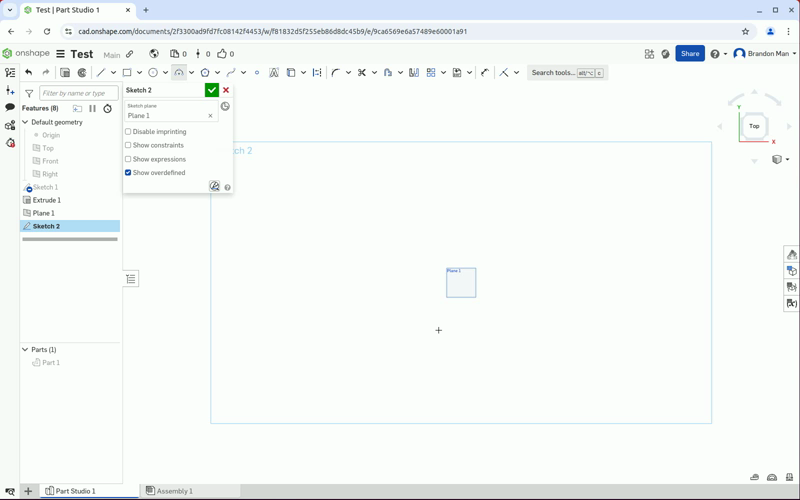
mouse_move(448, 329)
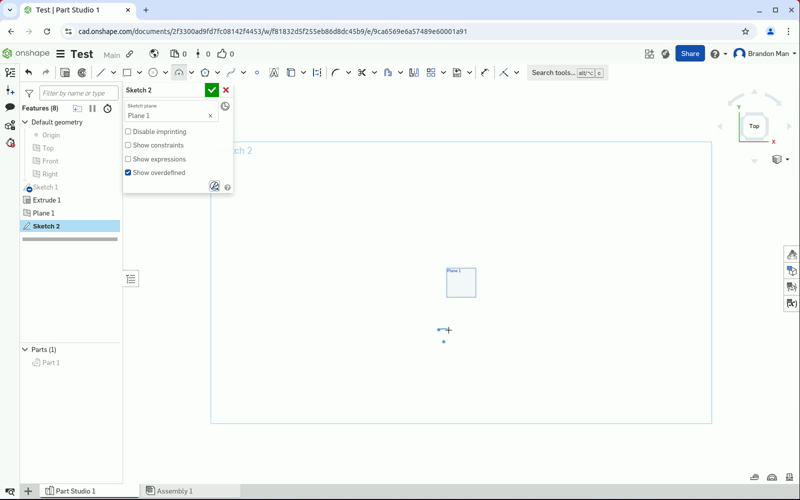
click(448, 329)
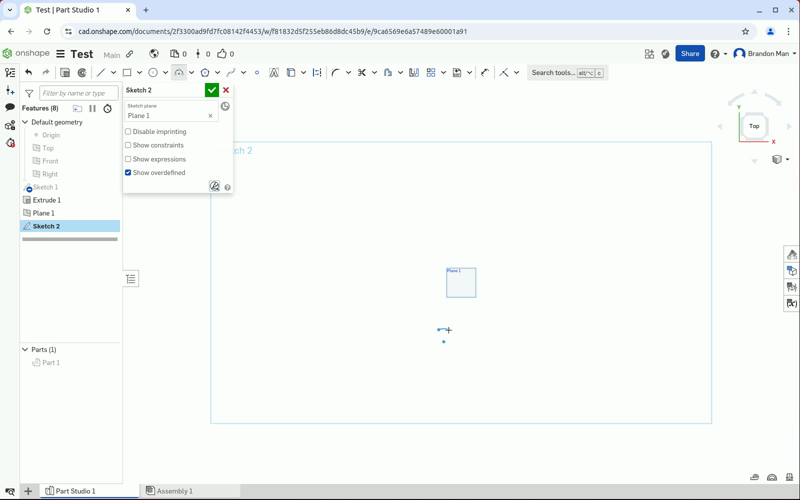
mouse_move(443, 345)
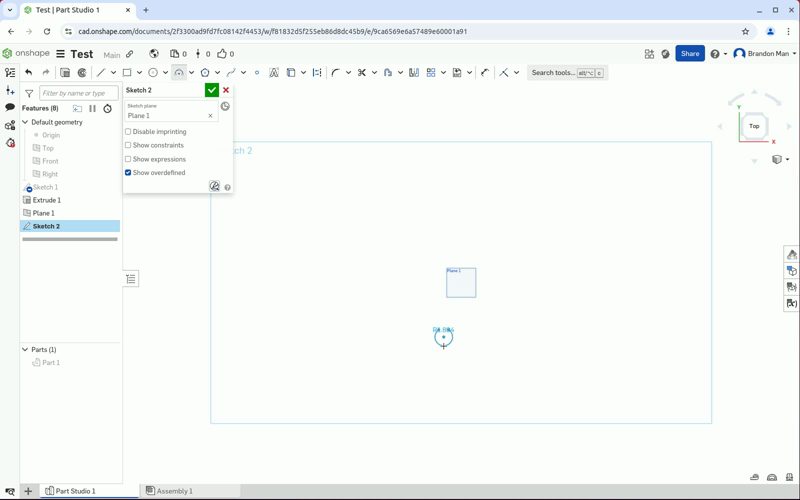
click(443, 345)
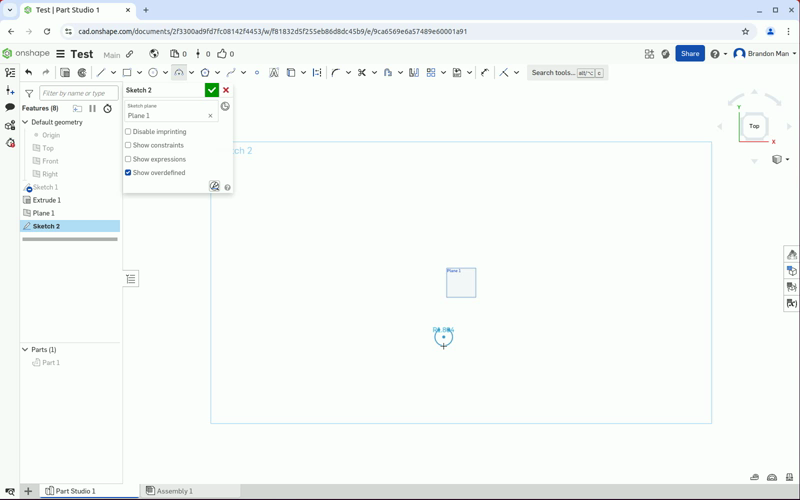
key_up(shift)
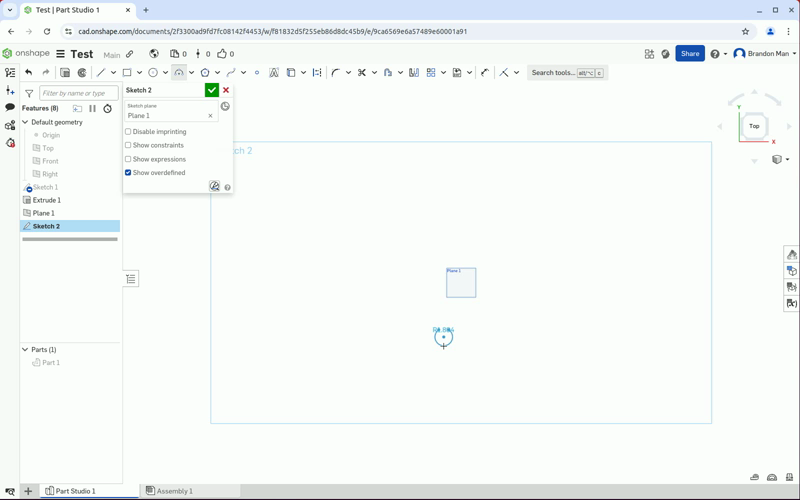
key(esc)
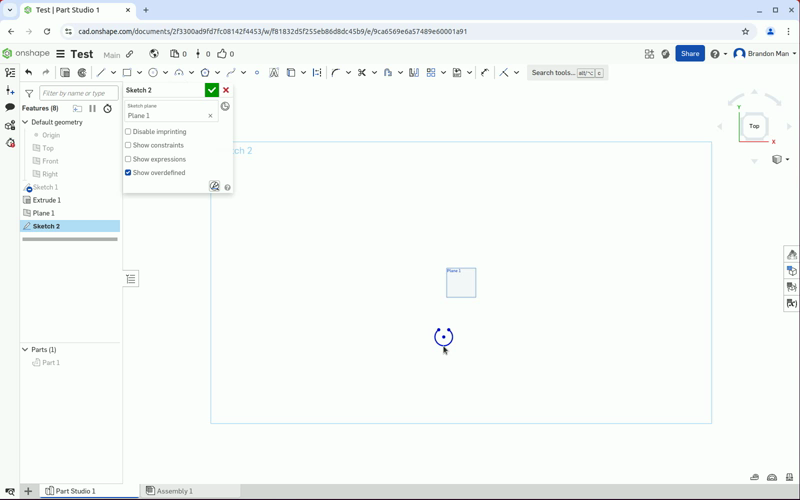
key(l)
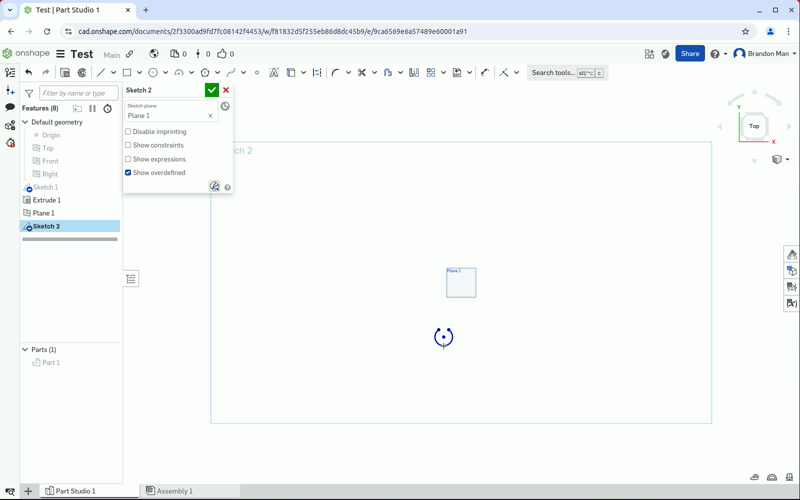
mouse_move(448, 329)
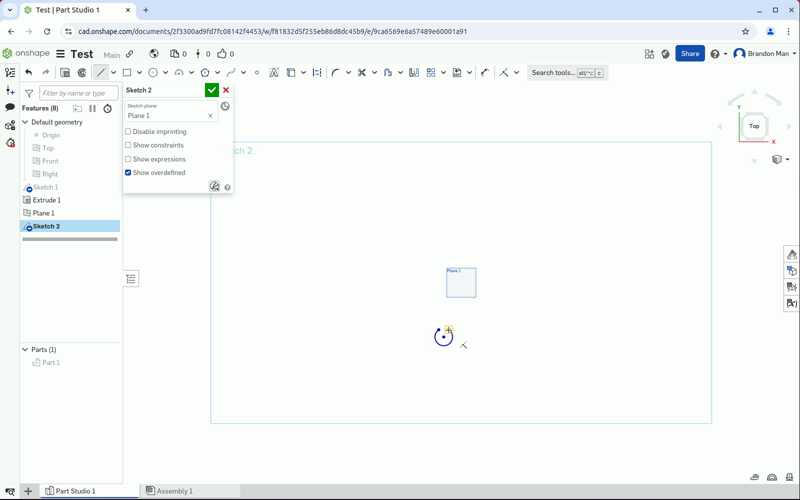
click(448, 329)
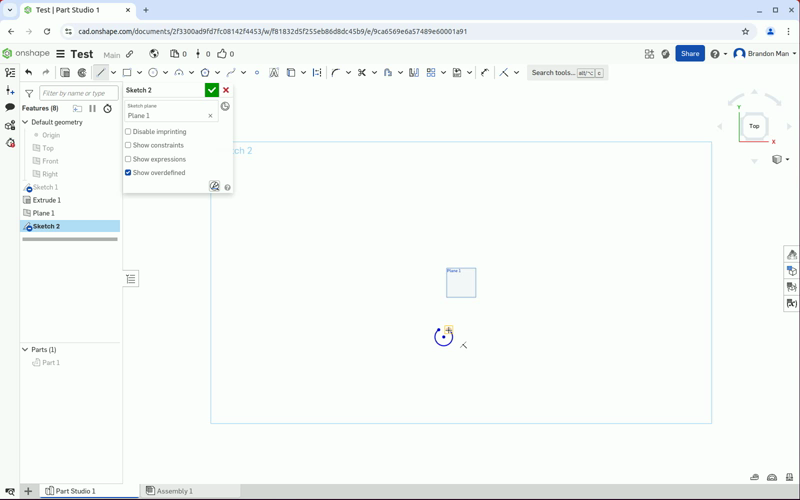
key_down(shift)
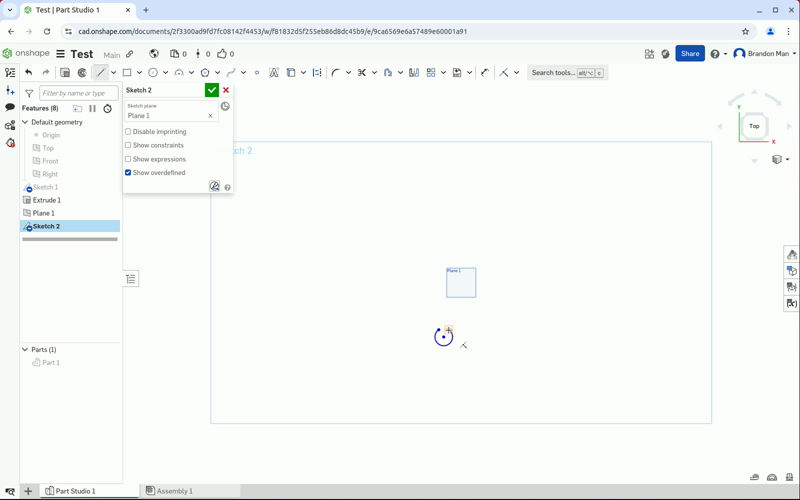
mouse_move(478, 329)
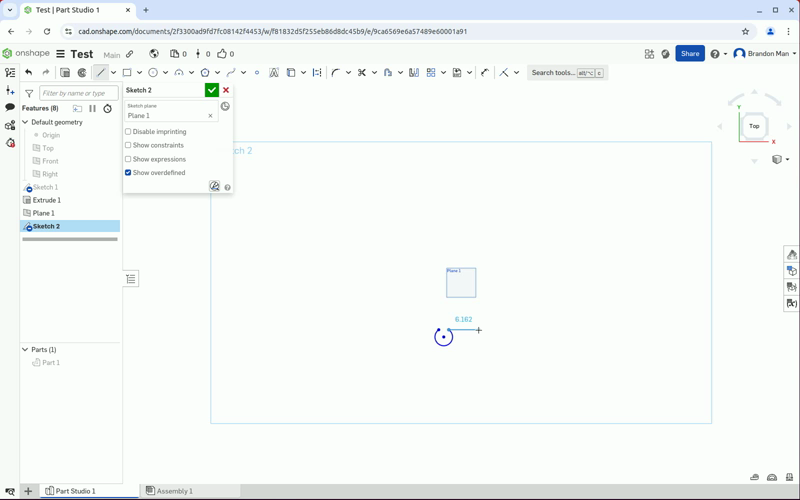
mouse_move(448, 326)
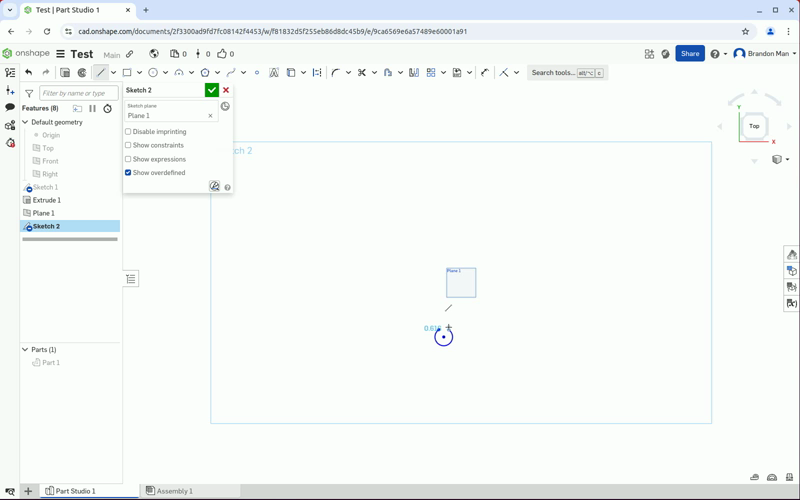
scroll(6)
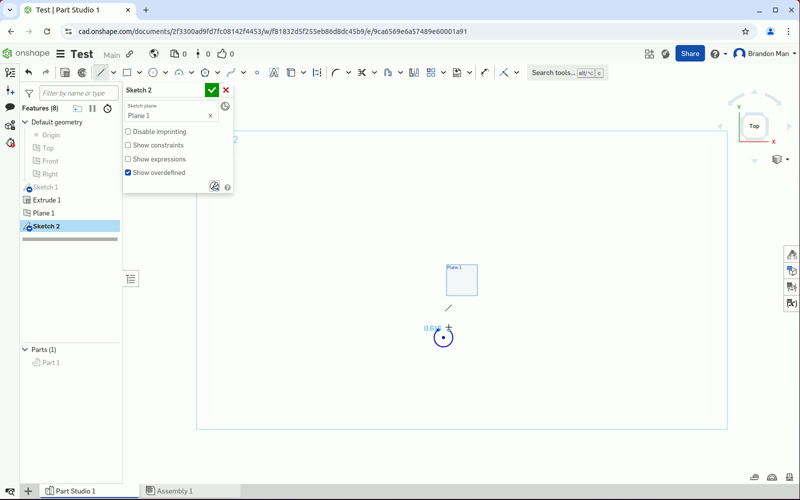
scroll(6)
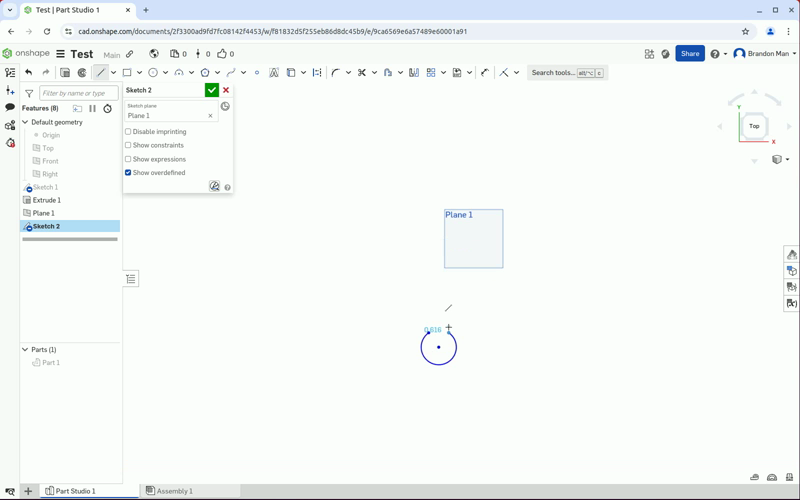
scroll(6)
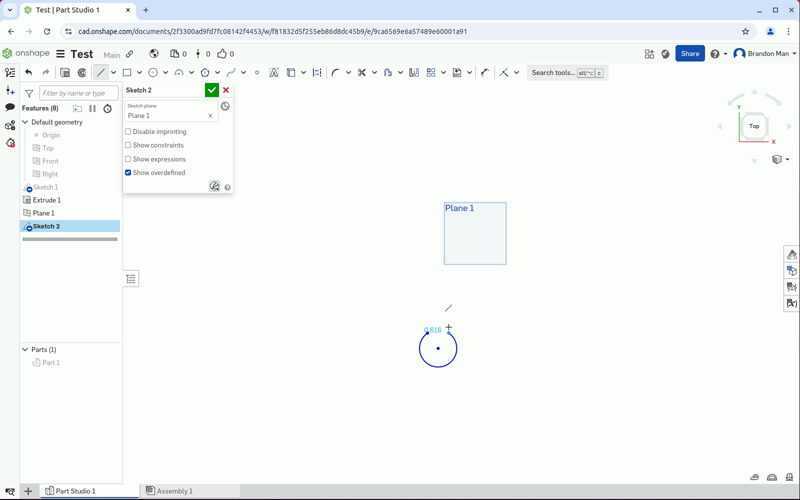
scroll(6)
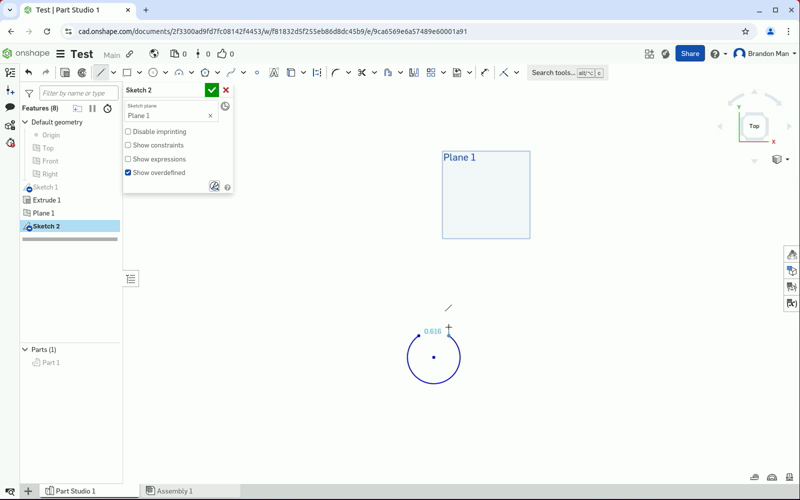
scroll(6)
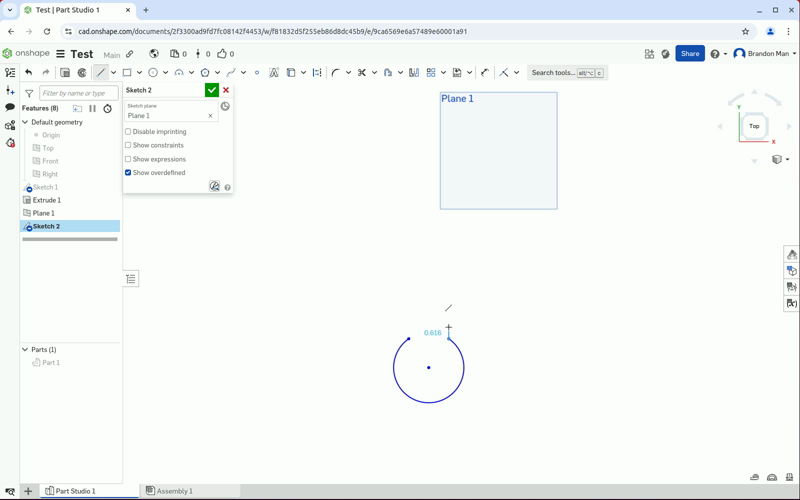
scroll(6)
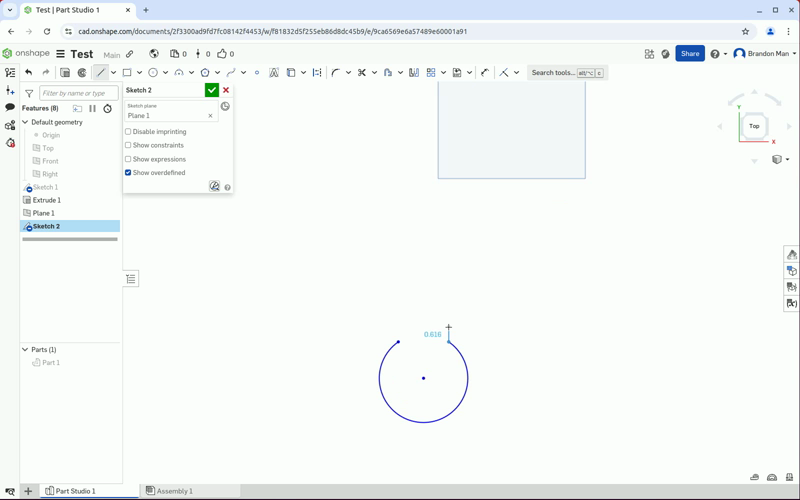
scroll(6)
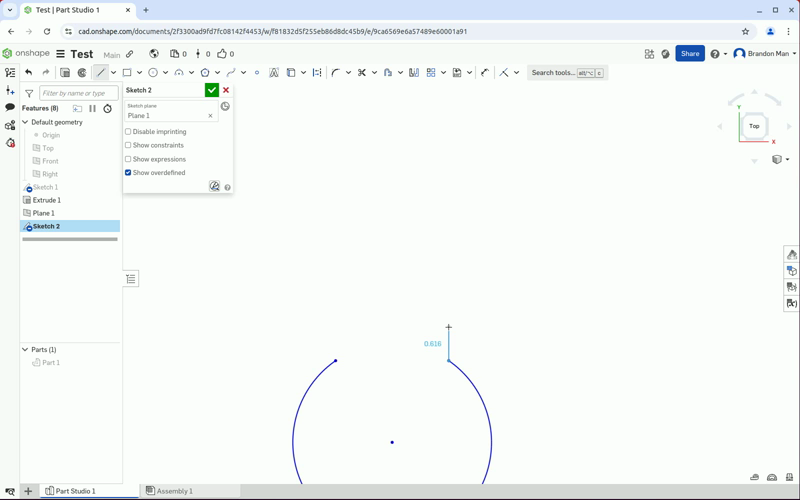
click(448, 326)
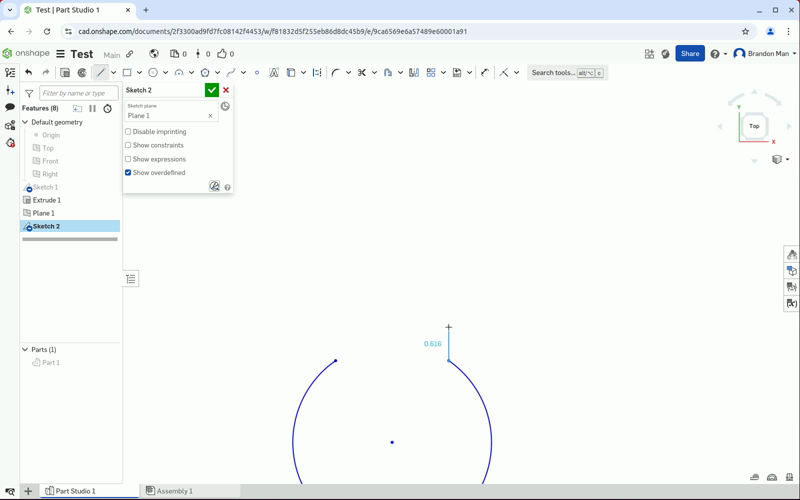
scroll(-6)
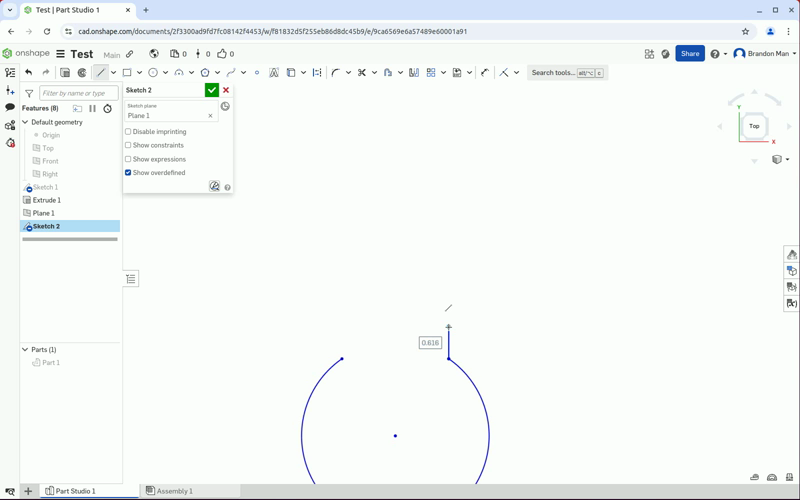
scroll(-6)
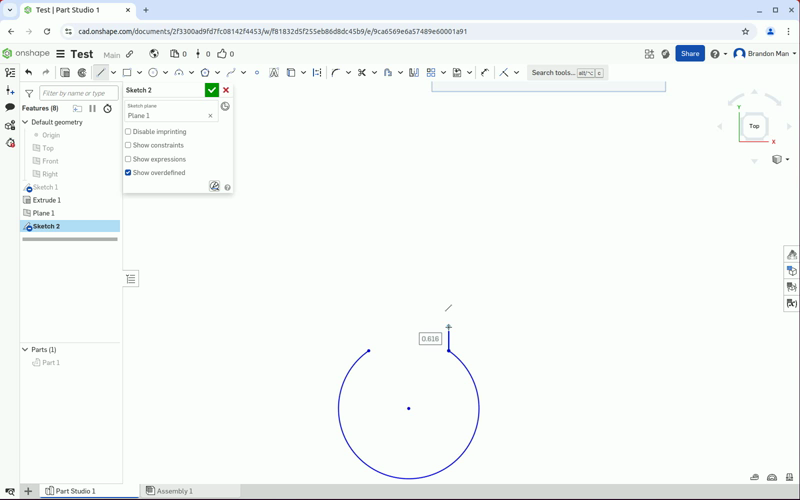
scroll(-6)
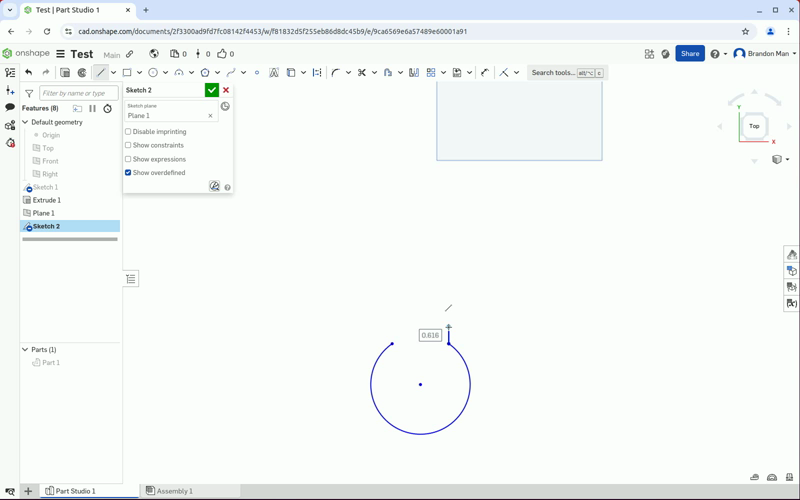
scroll(-6)
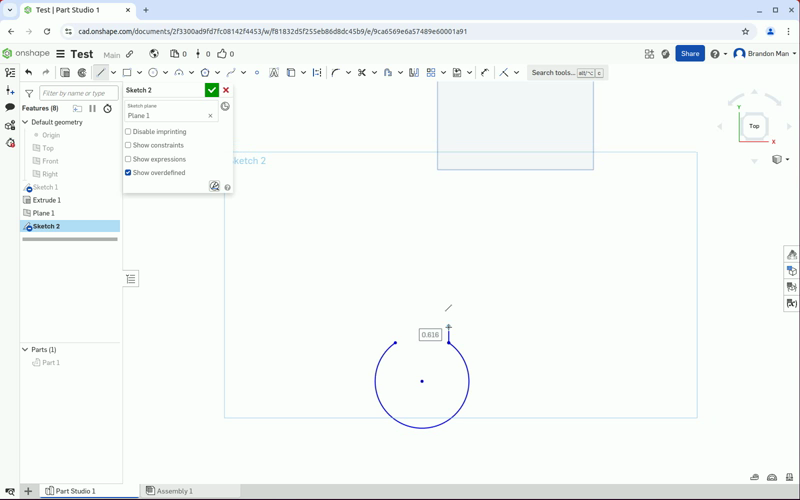
scroll(-6)
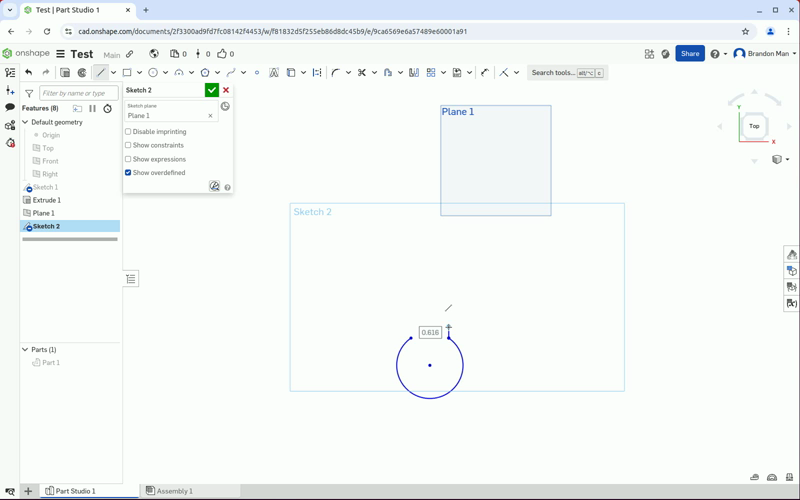
scroll(-6)
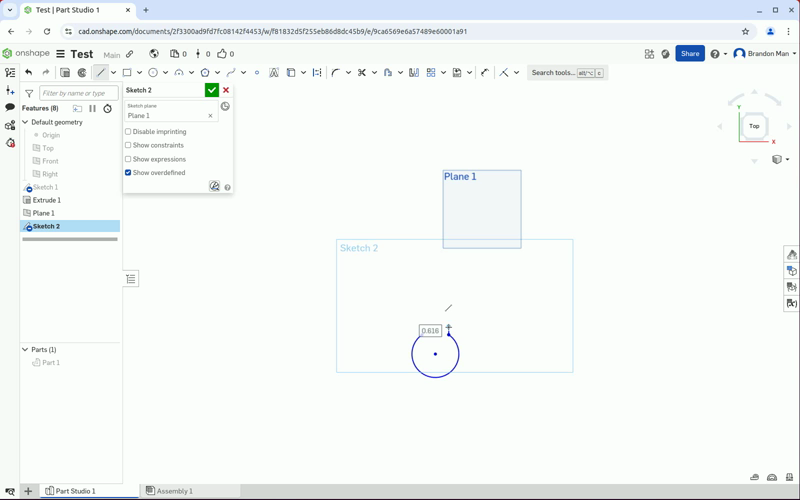
scroll(-6)
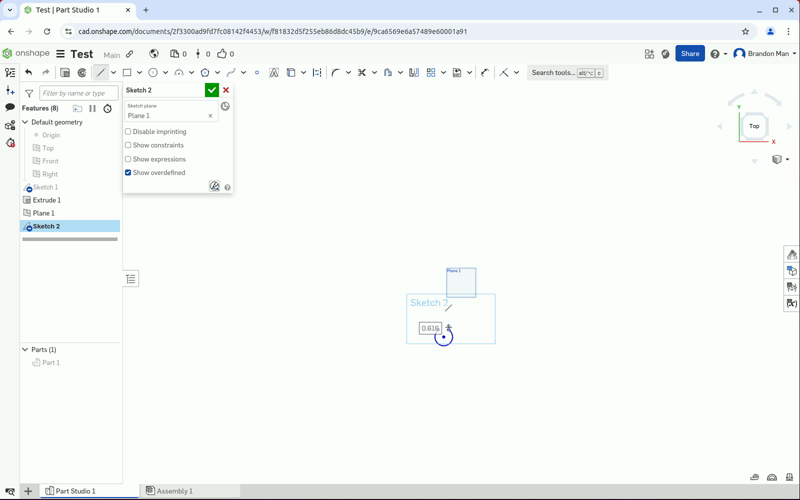
key_up(shift)
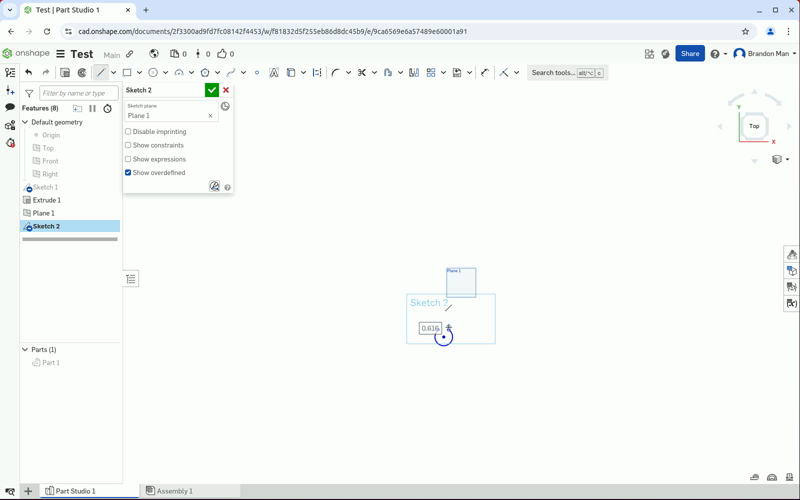
key_down(shift)
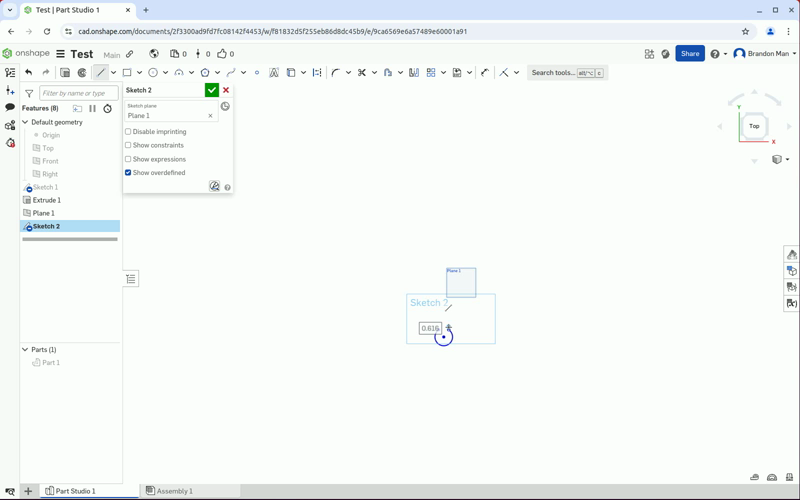
mouse_move(478, 326)
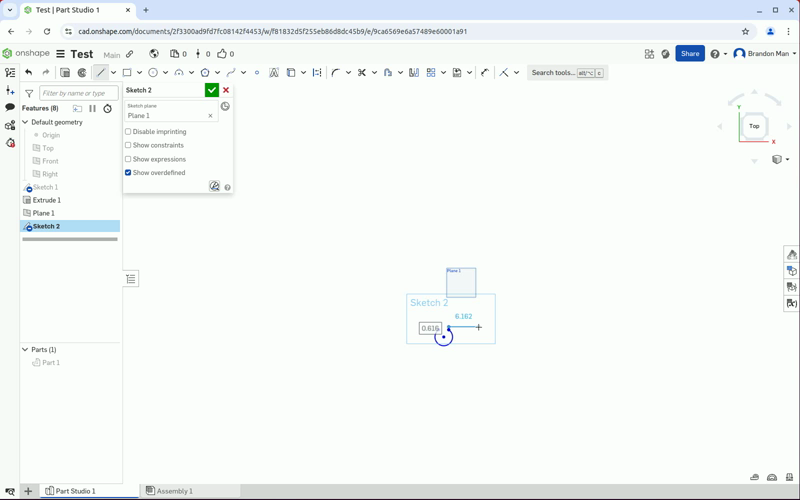
mouse_move(438, 326)
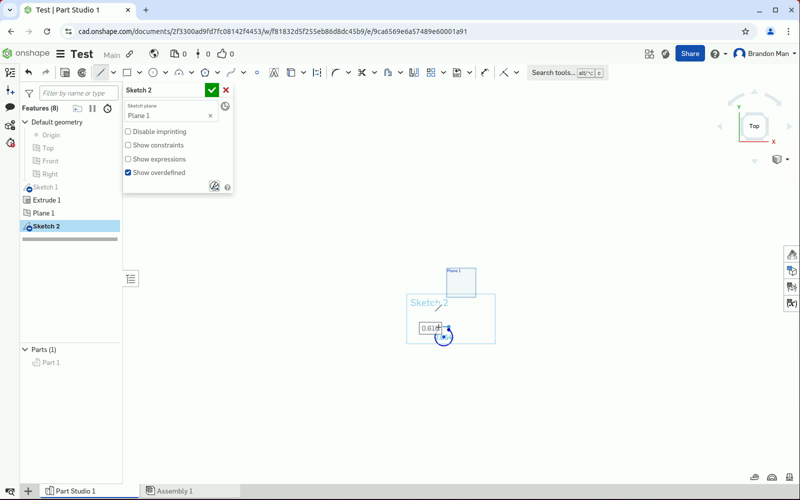
scroll(6)
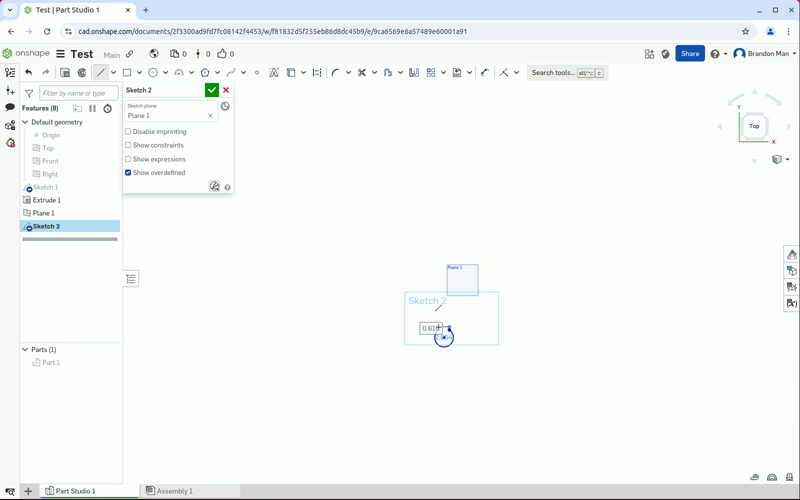
scroll(6)
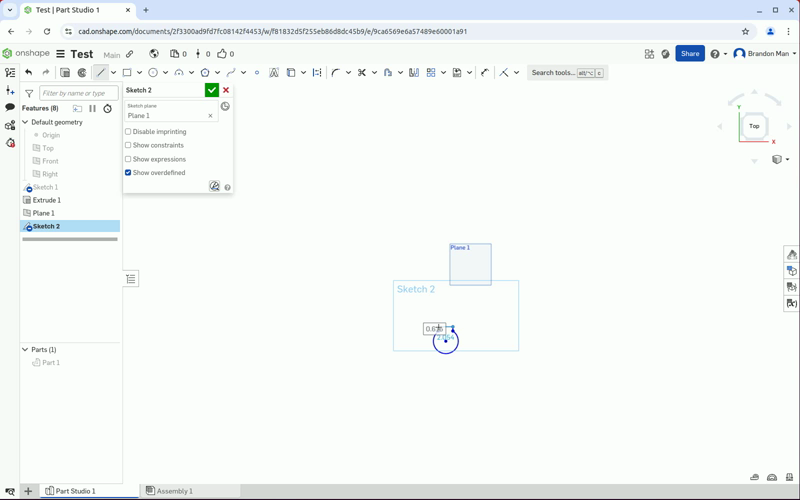
scroll(6)
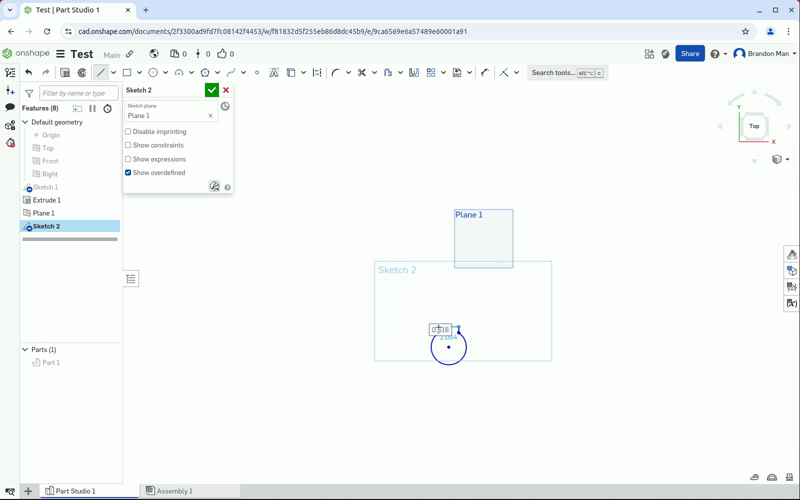
scroll(6)
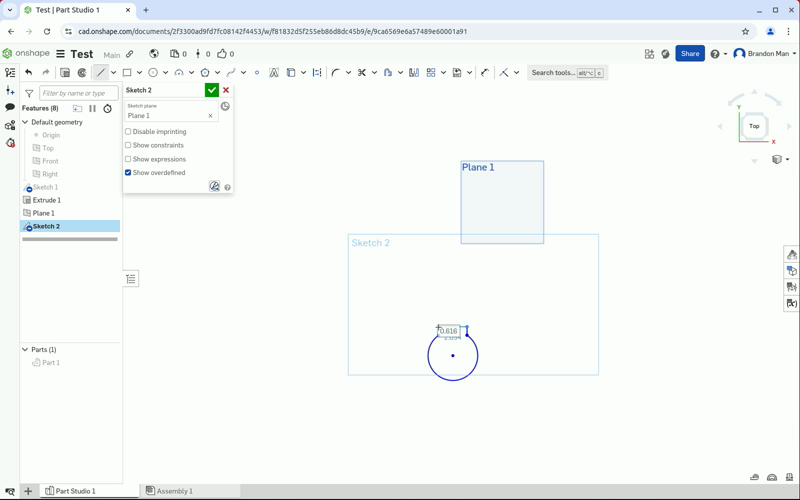
scroll(6)
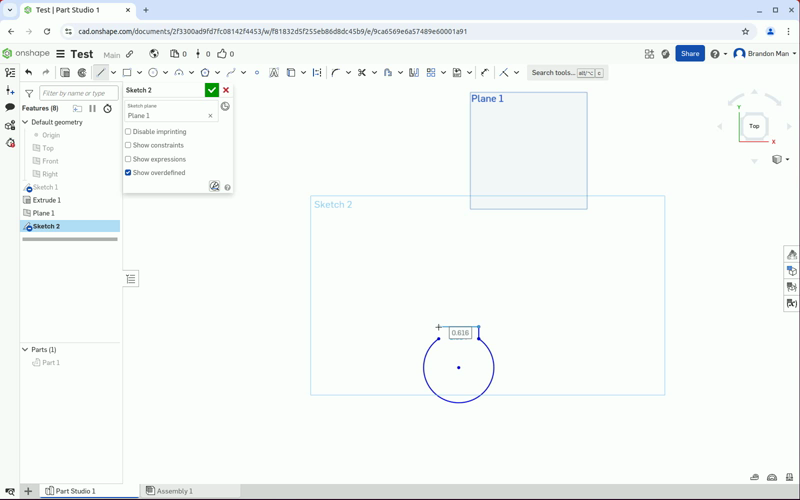
scroll(6)
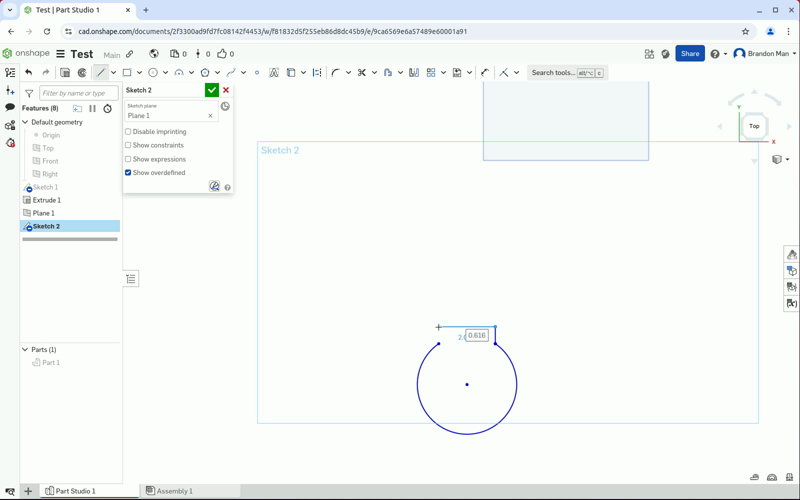
scroll(6)
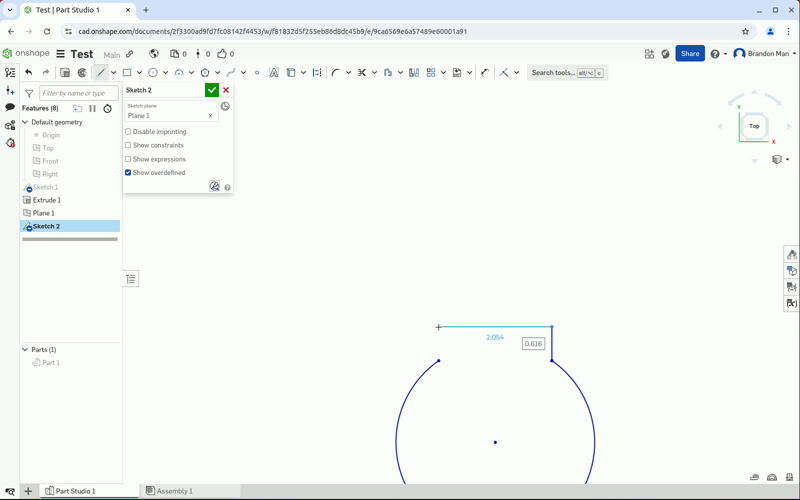
click(438, 326)
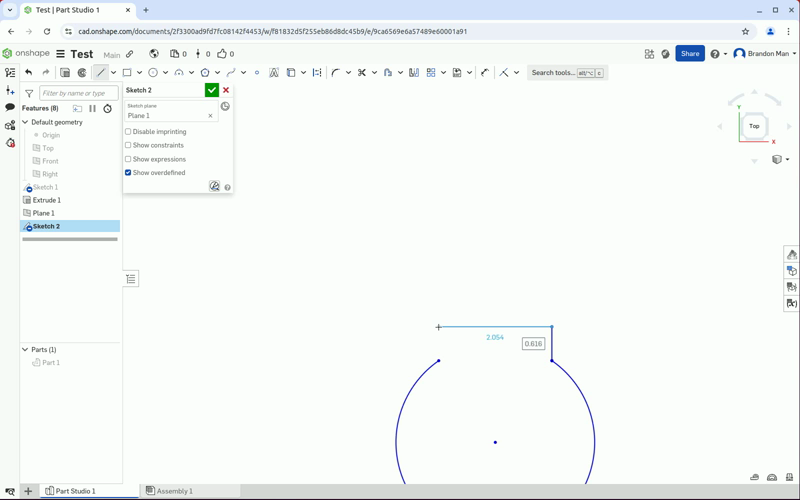
scroll(-6)
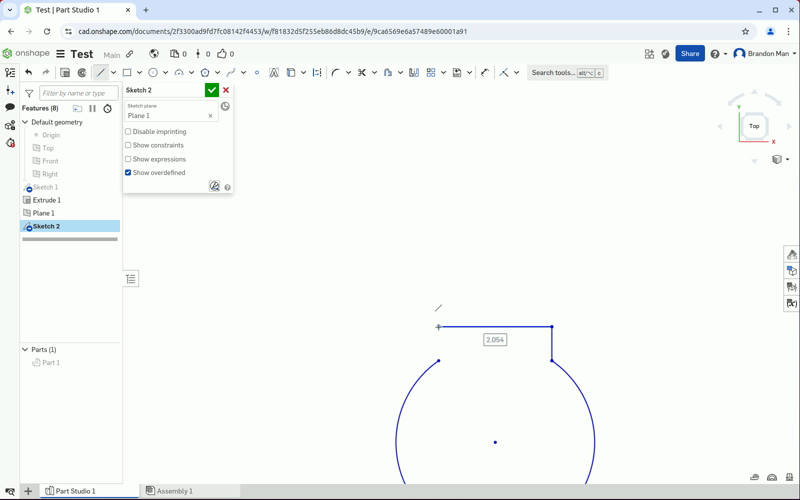
scroll(-6)
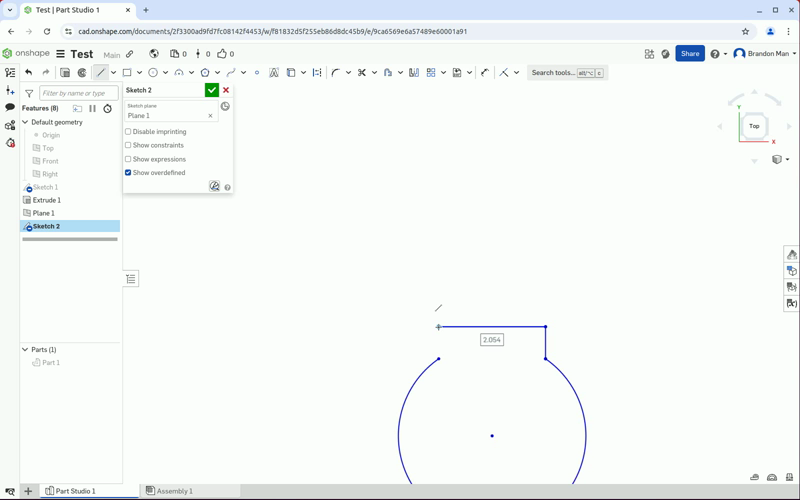
scroll(-6)
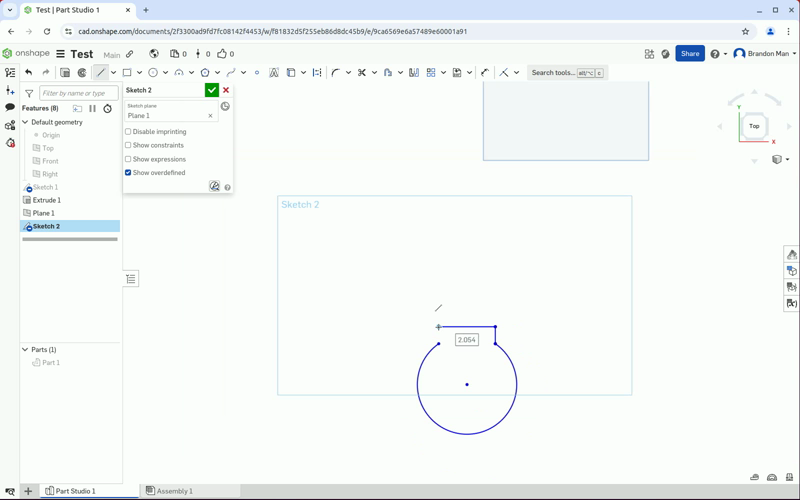
scroll(-6)
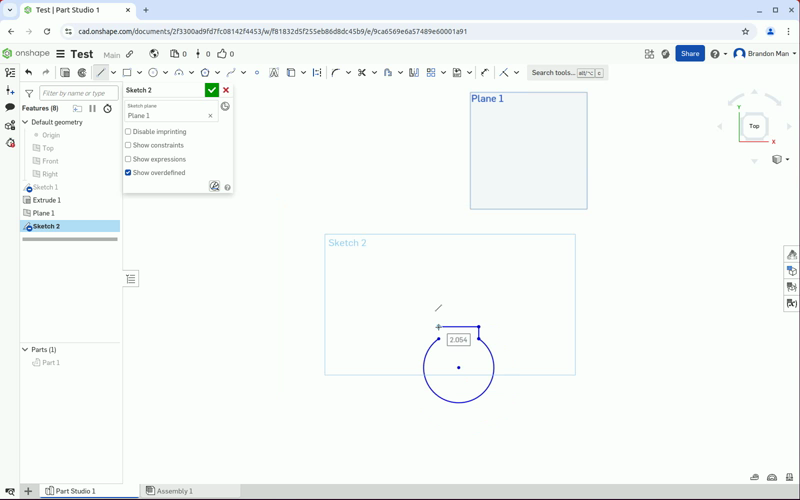
scroll(-6)
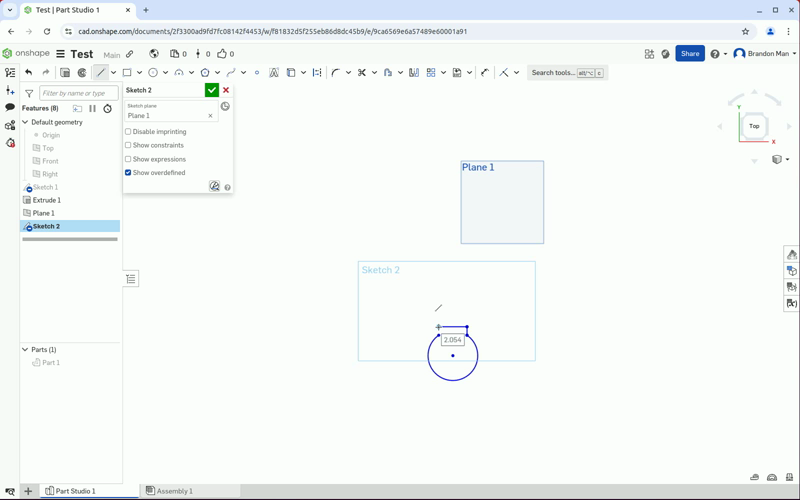
scroll(-6)
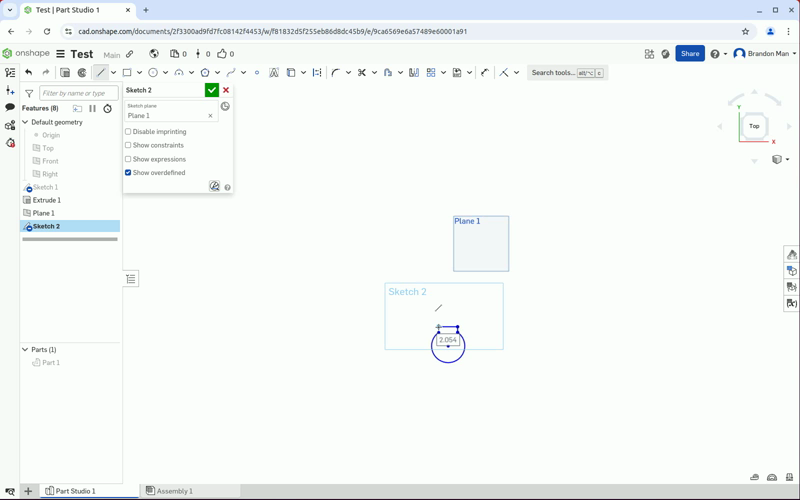
scroll(-6)
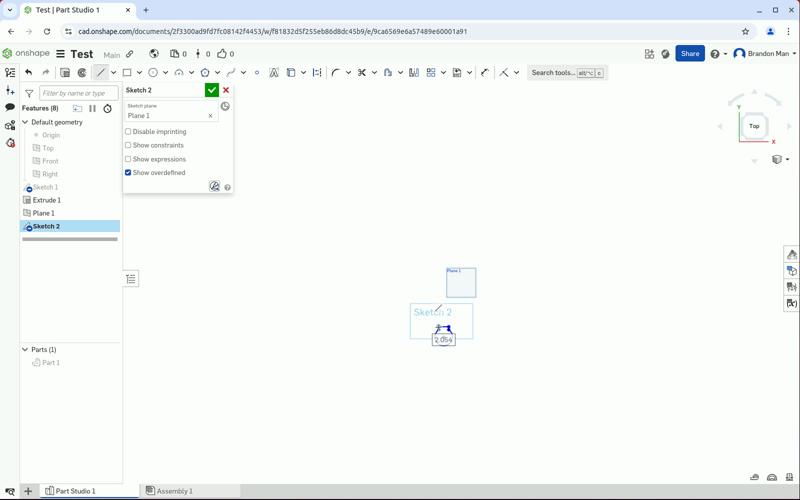
key_up(shift)
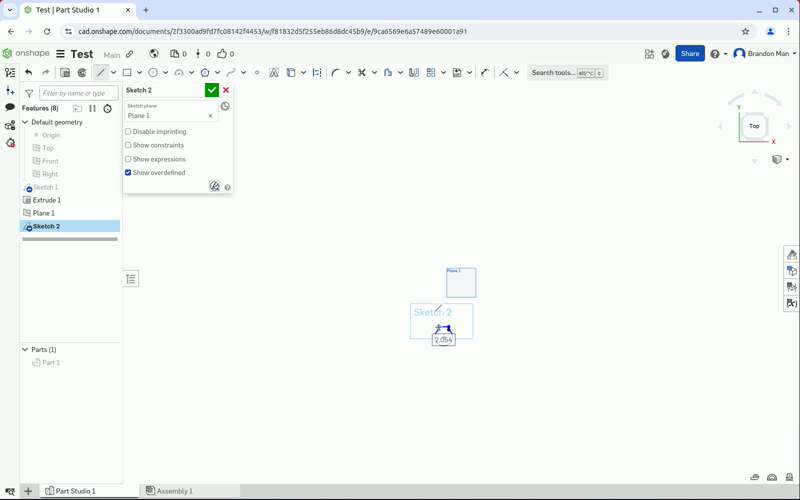
mouse_move(468, 326)
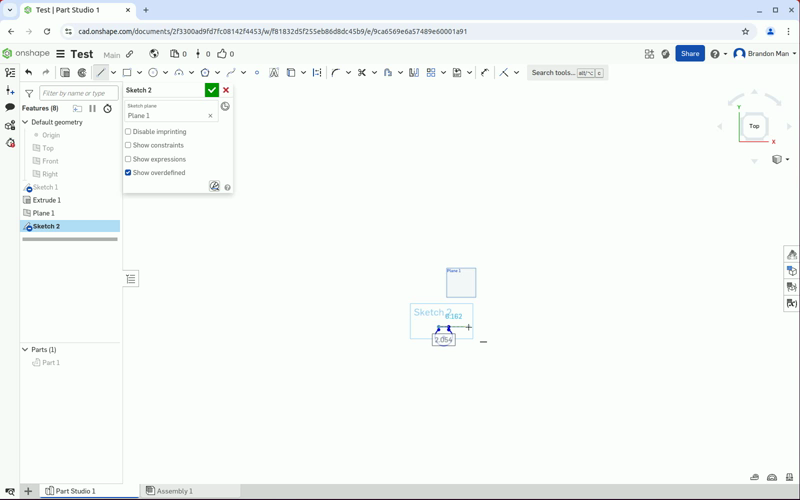
key_down(shift)
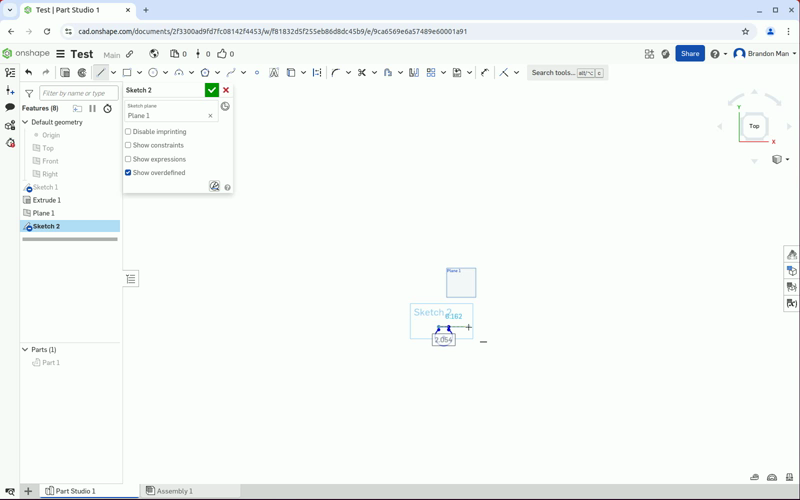
mouse_move(438, 329)
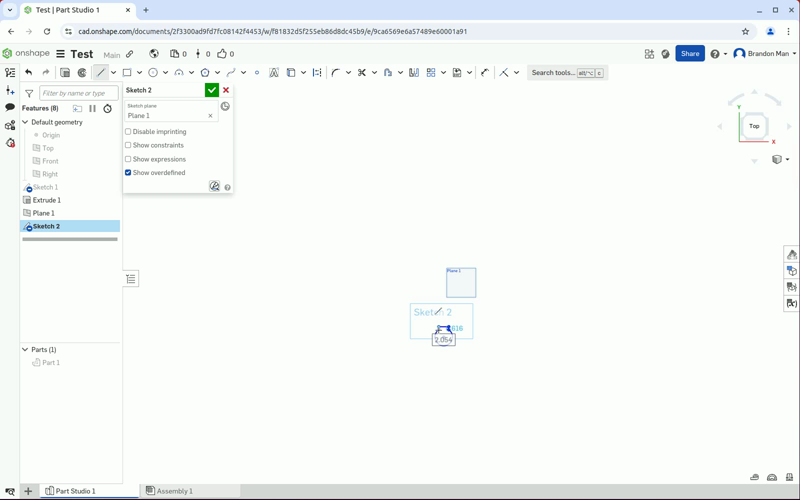
scroll(6)
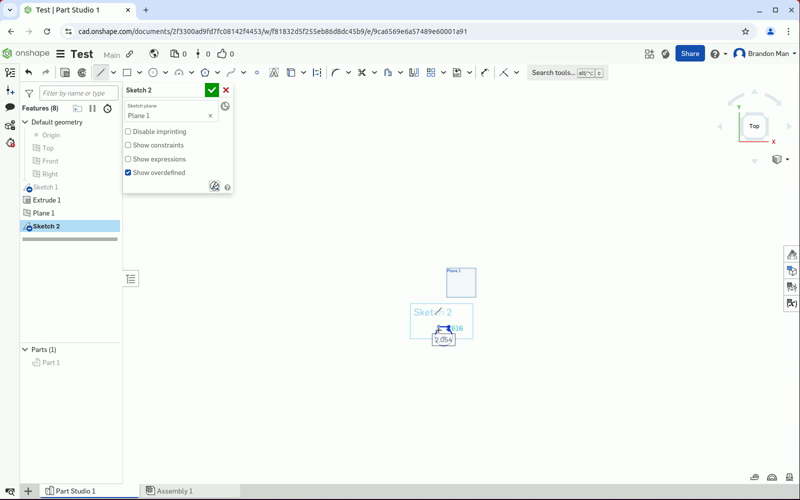
scroll(6)
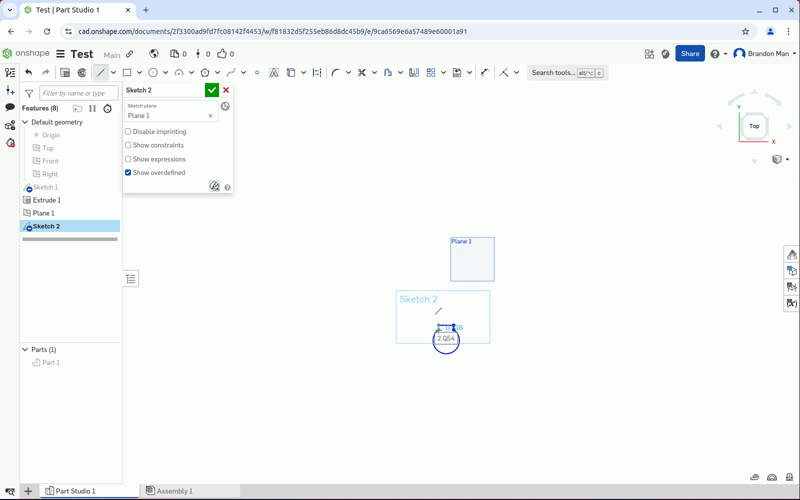
scroll(6)
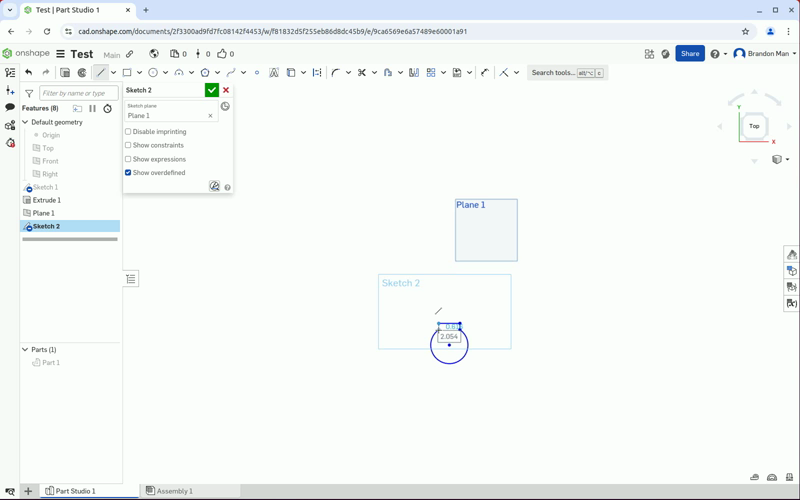
scroll(6)
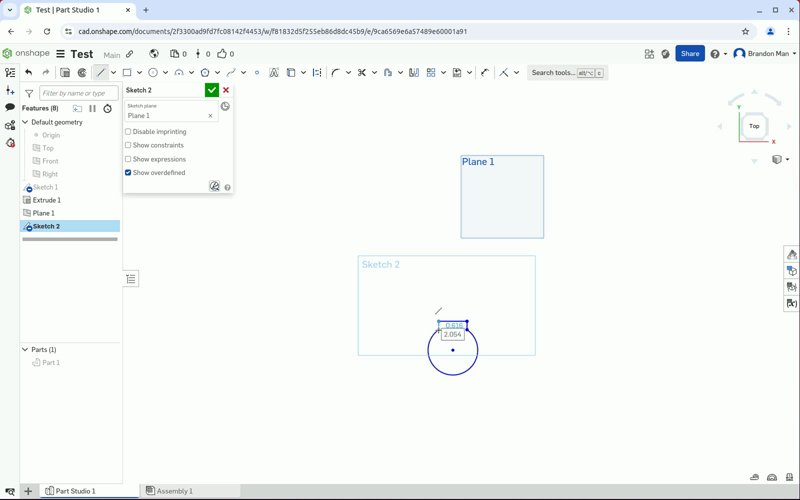
scroll(6)
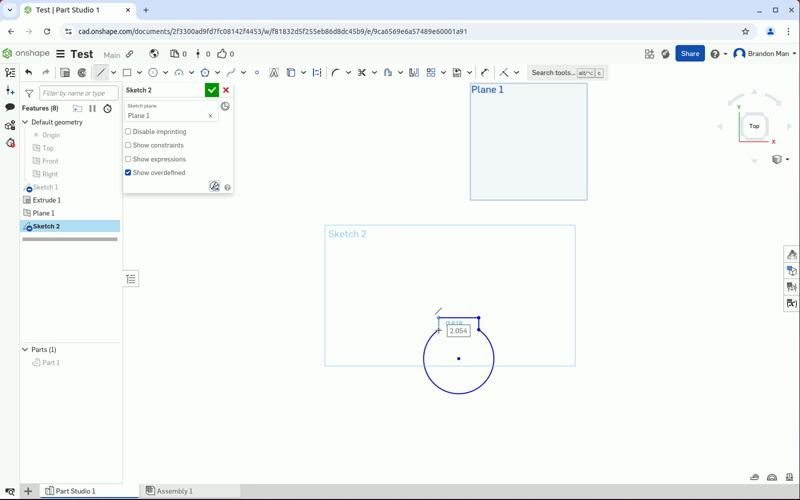
scroll(6)
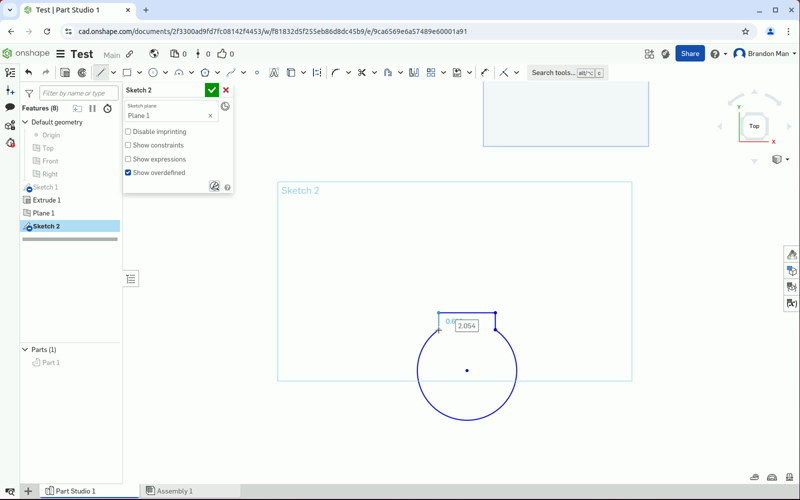
scroll(6)
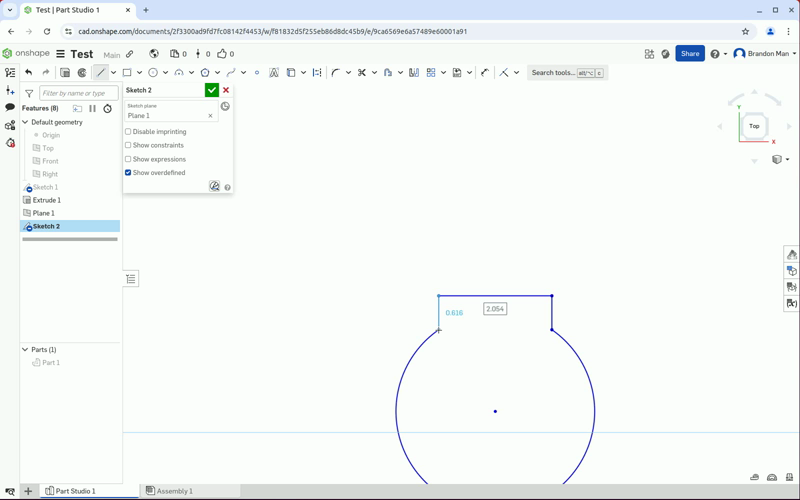
key_up(shift)
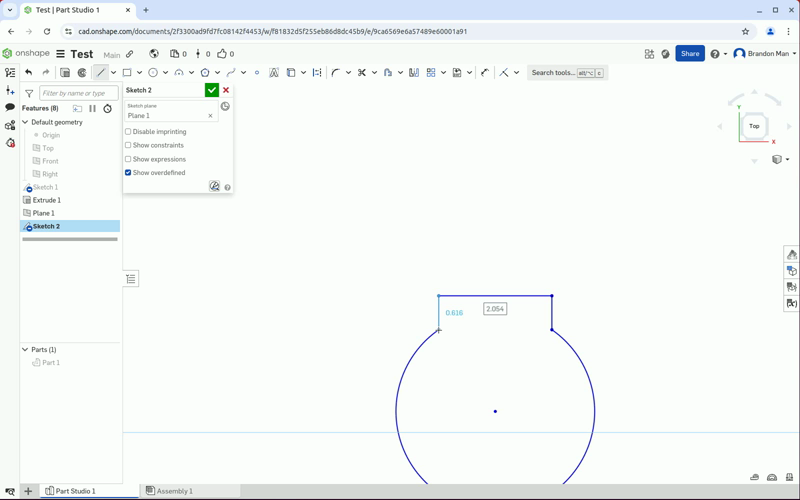
click(438, 329)
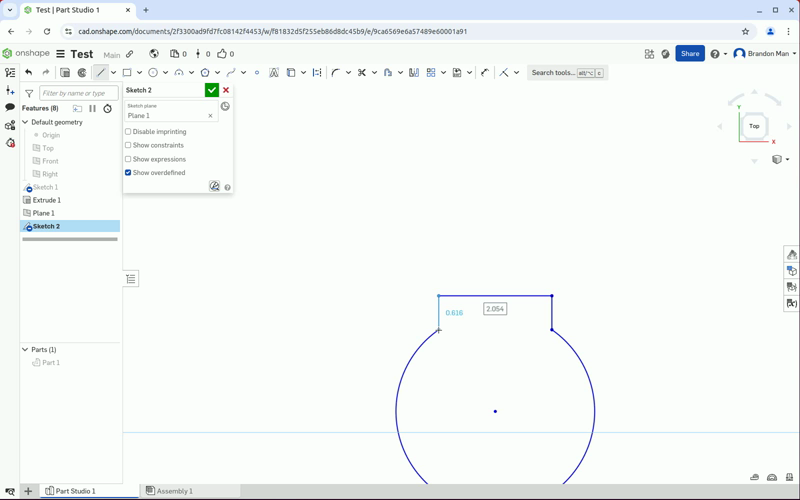
scroll(-6)
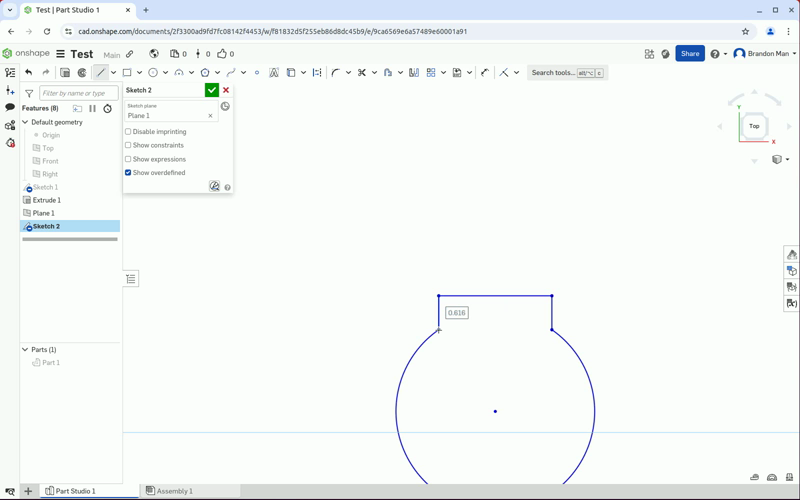
scroll(-6)
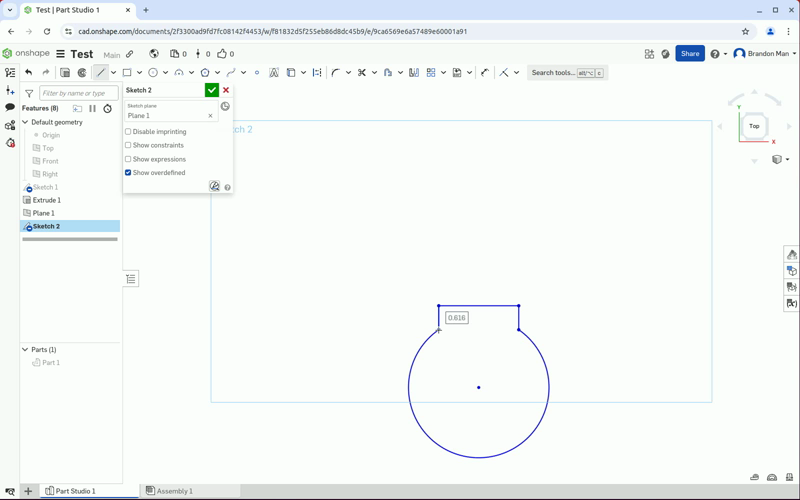
scroll(-6)
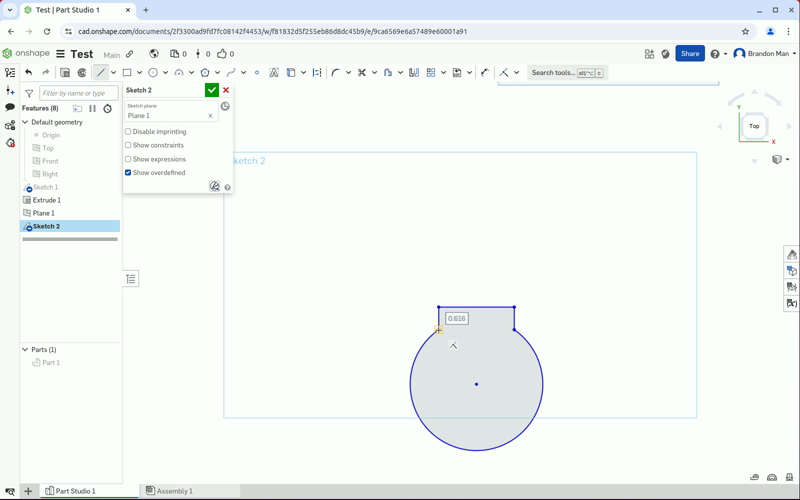
scroll(-6)
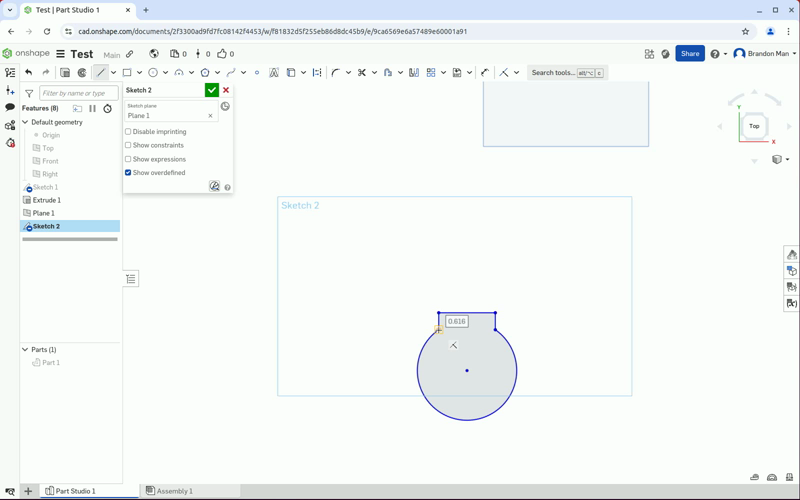
scroll(-6)
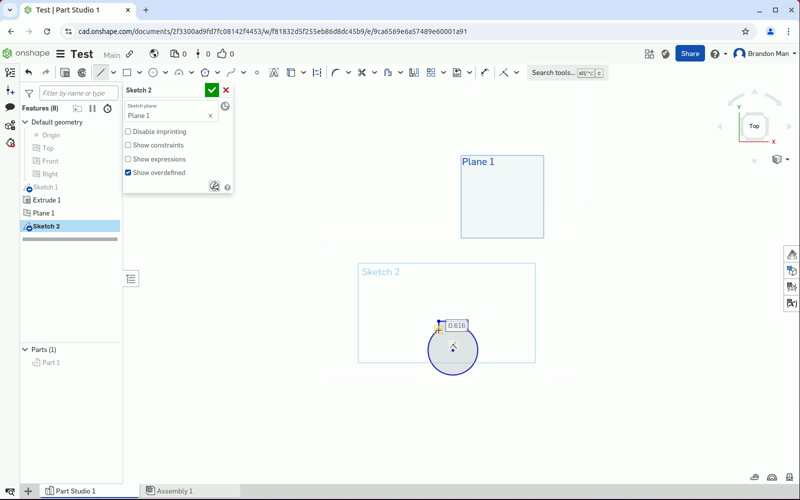
scroll(-6)
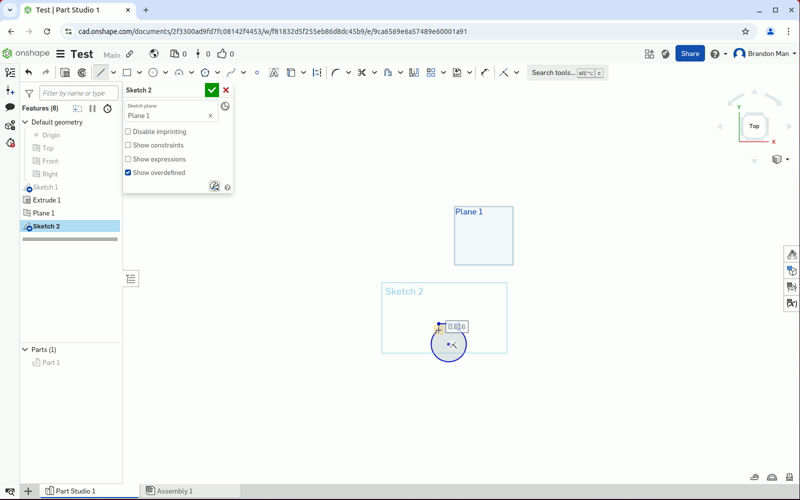
scroll(-6)
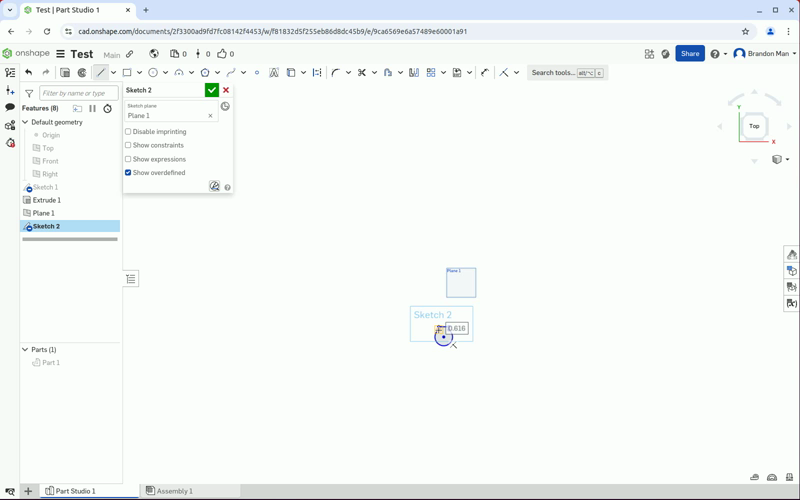
key(esc)
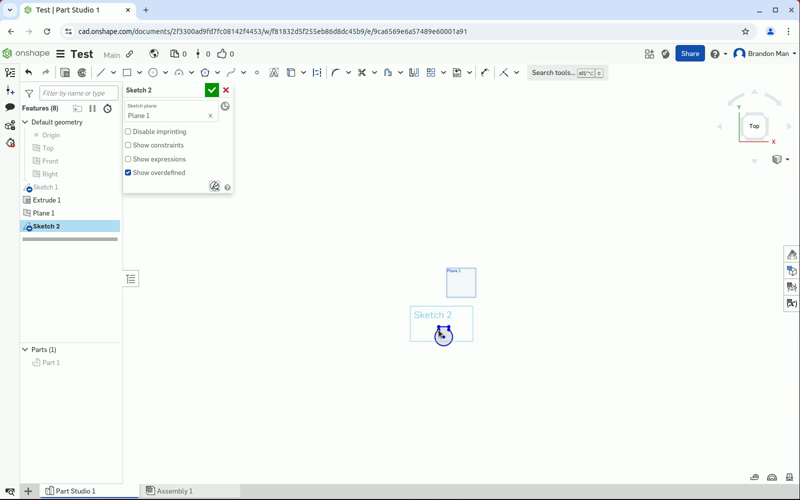
mouse_move(437, 340)
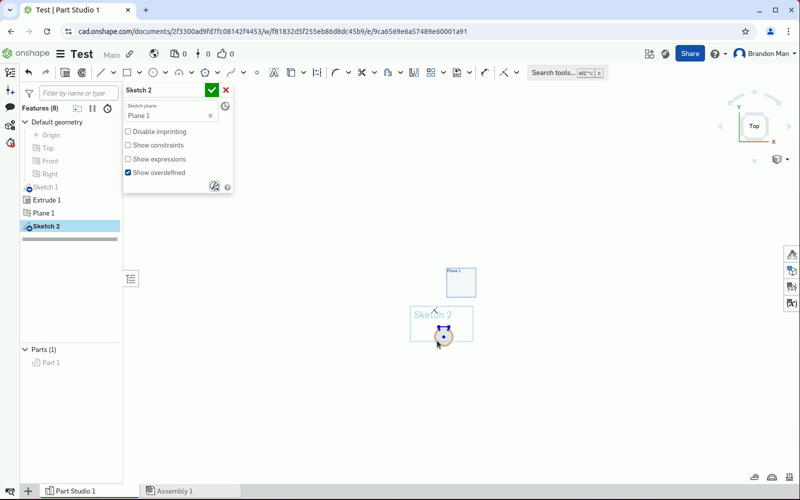
scroll(6)
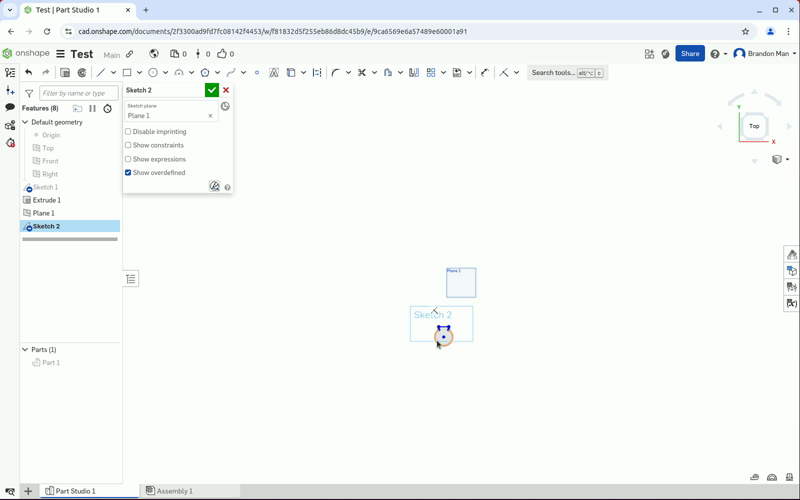
scroll(6)
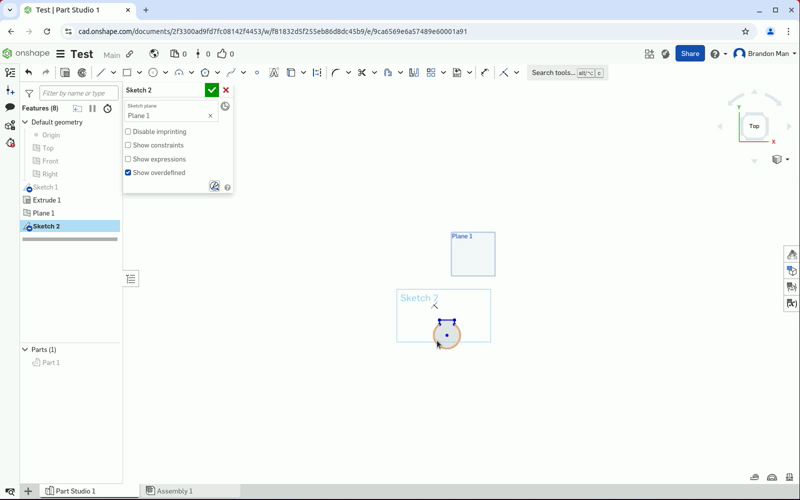
scroll(6)
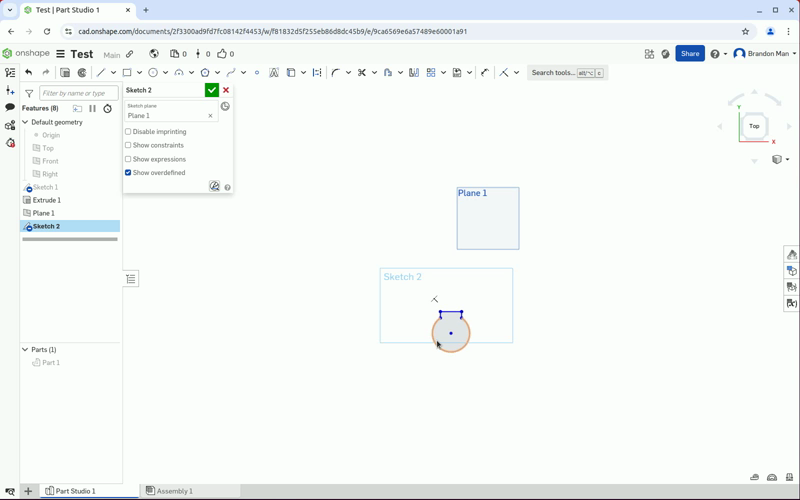
scroll(6)
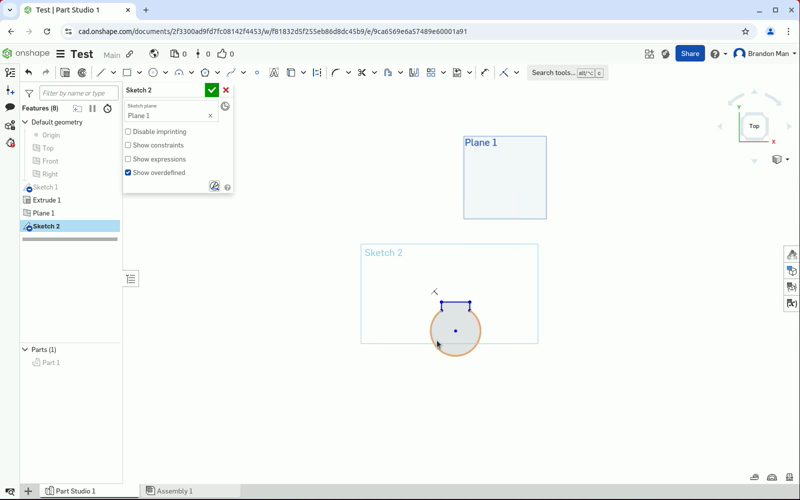
scroll(6)
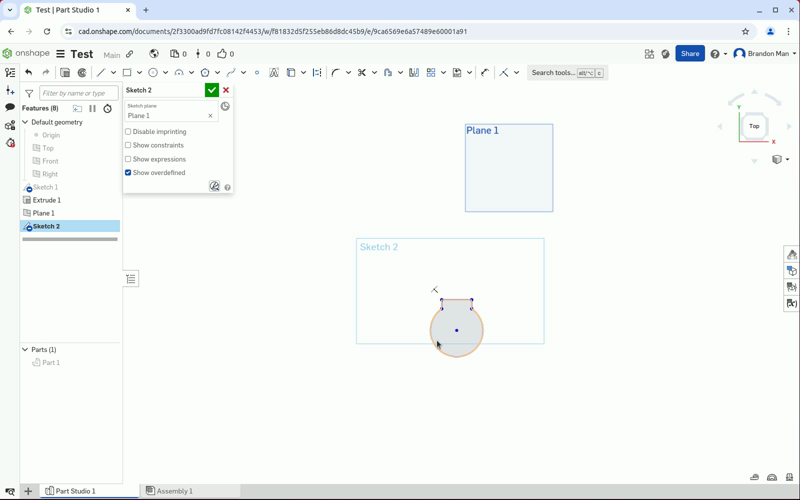
scroll(6)
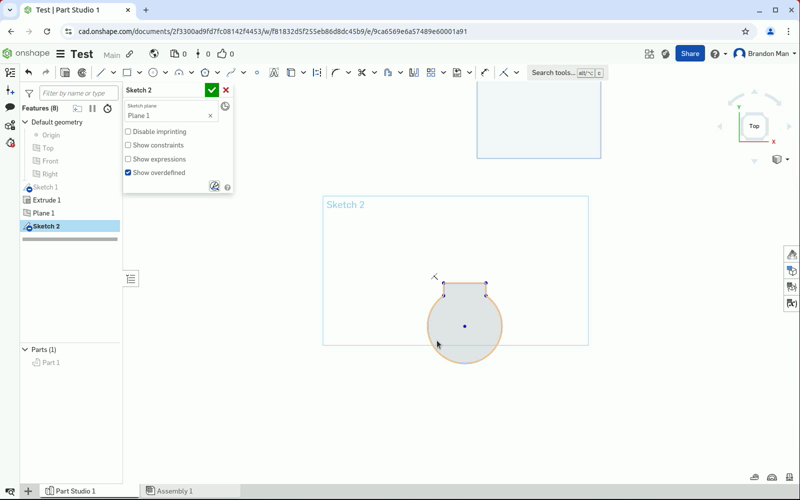
scroll(6)
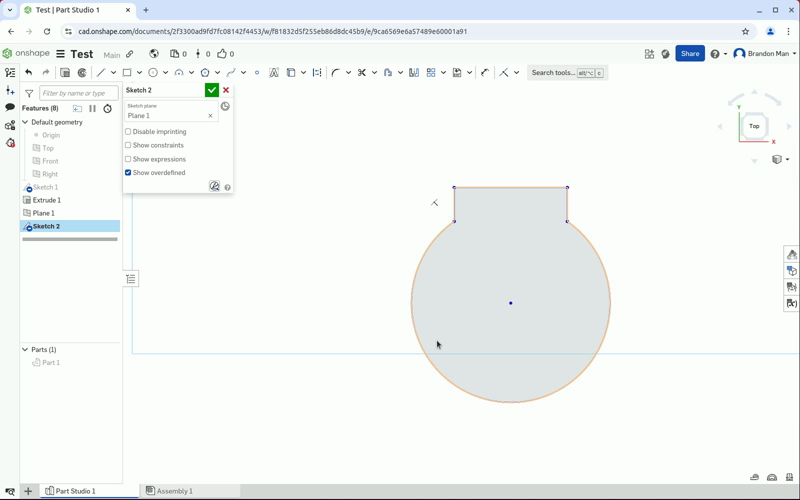
click(437, 340)
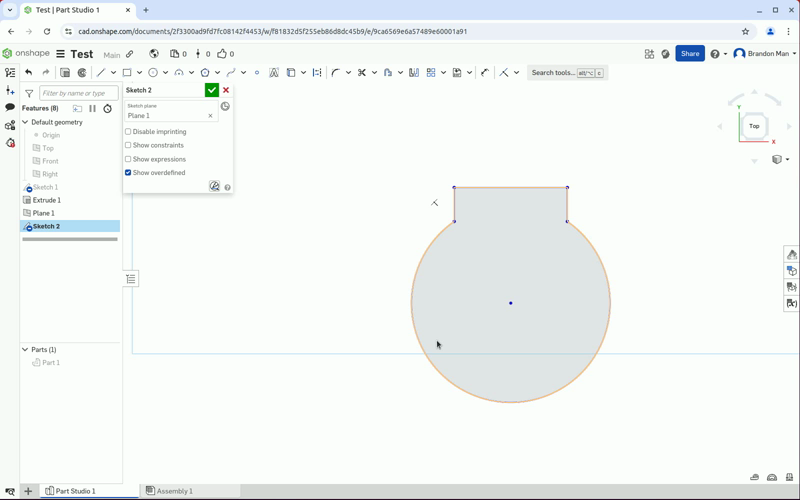
scroll(-6)
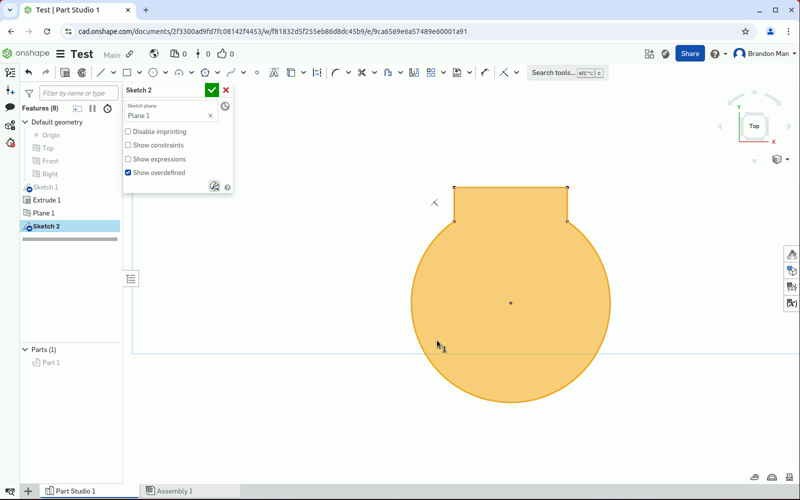
scroll(-6)
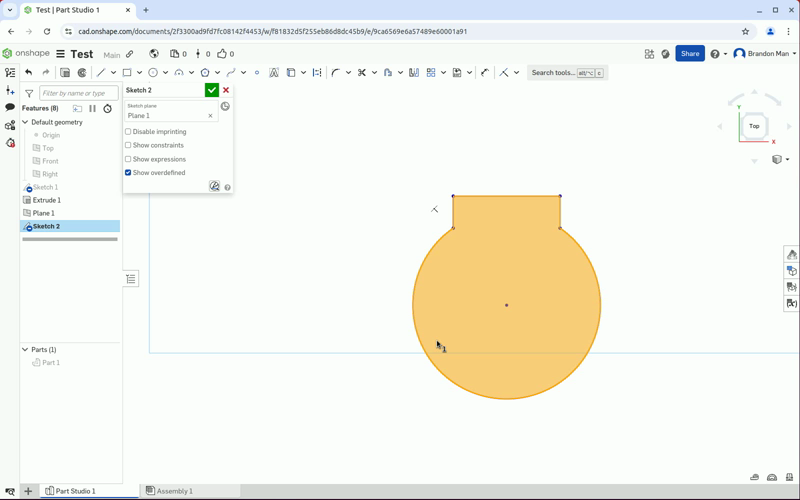
scroll(-6)
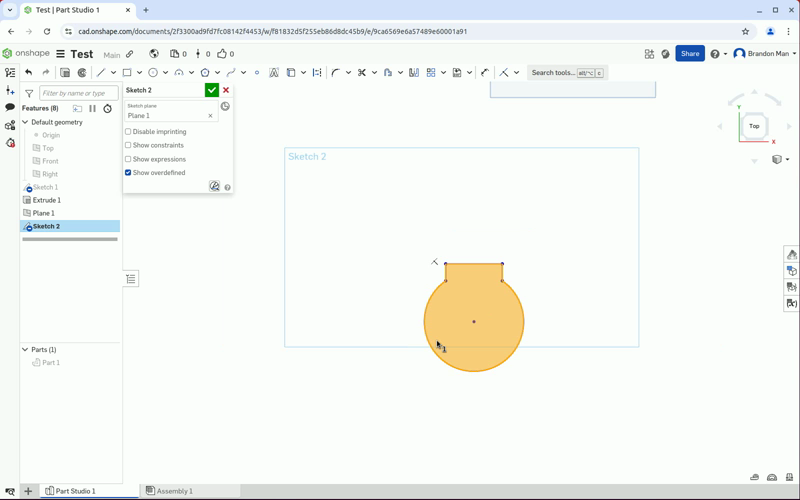
scroll(-6)
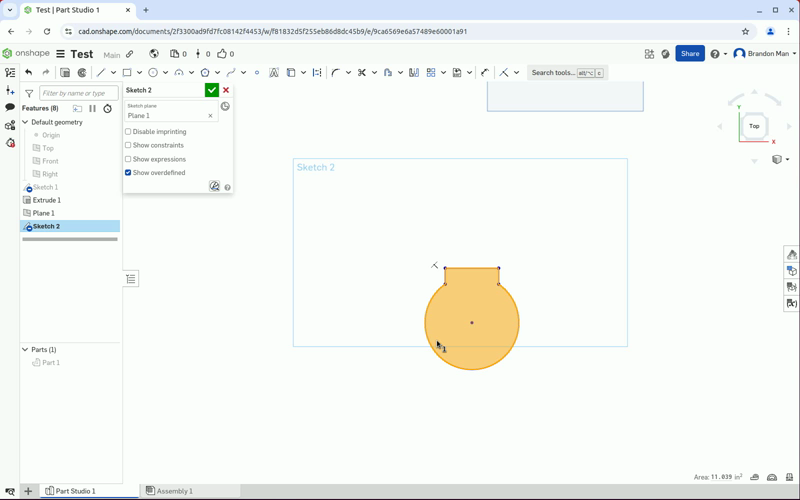
scroll(-6)
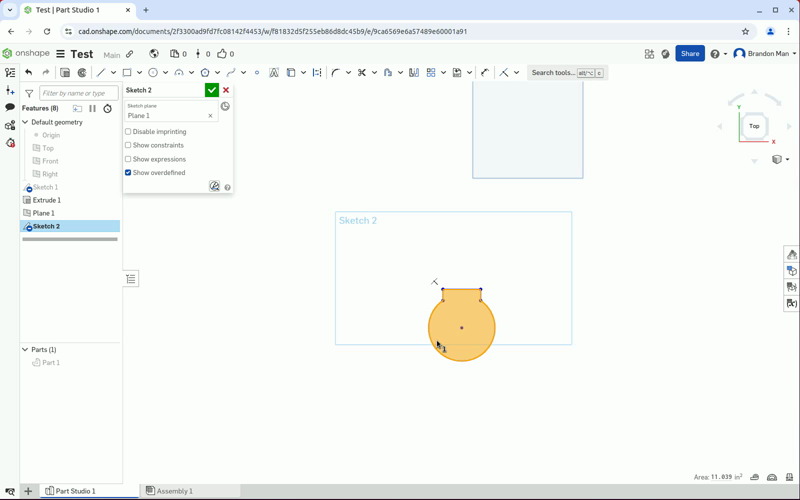
scroll(-6)
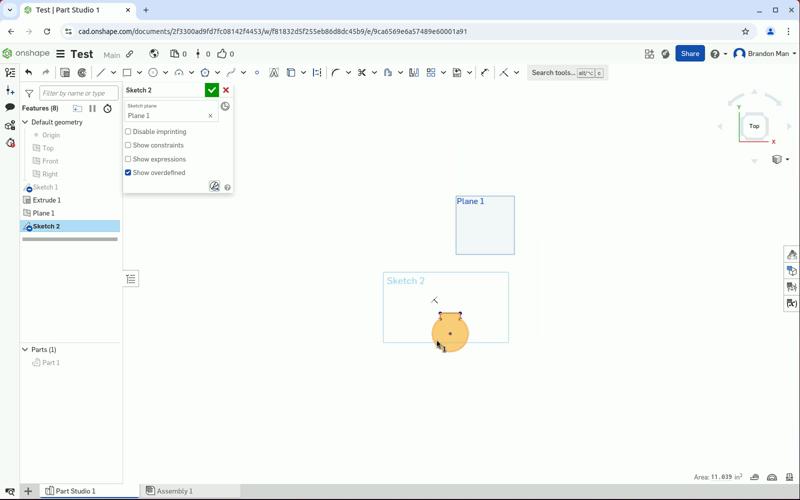
scroll(-6)
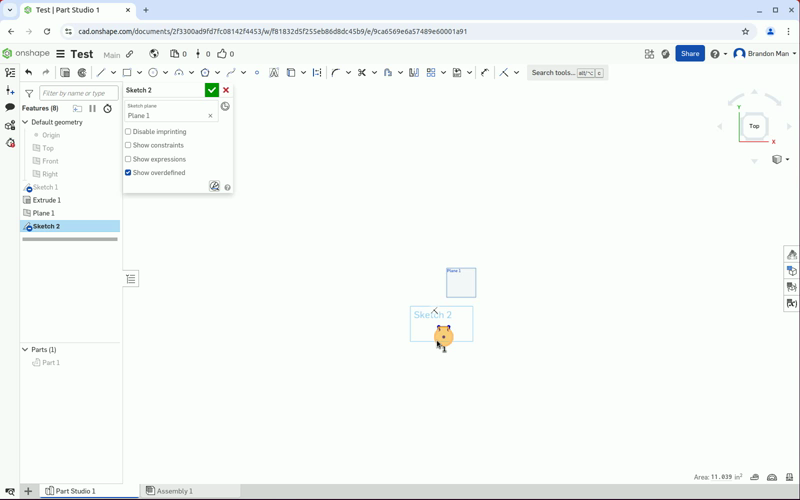
mouse_move(73, 352)
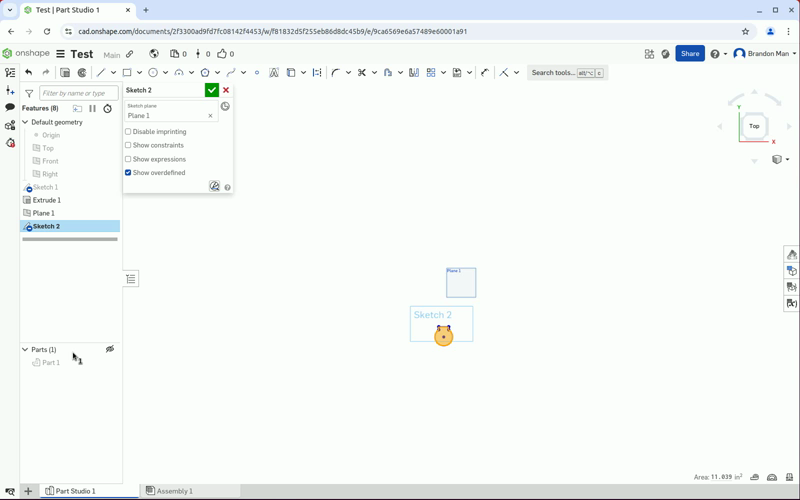
key(shift+y)
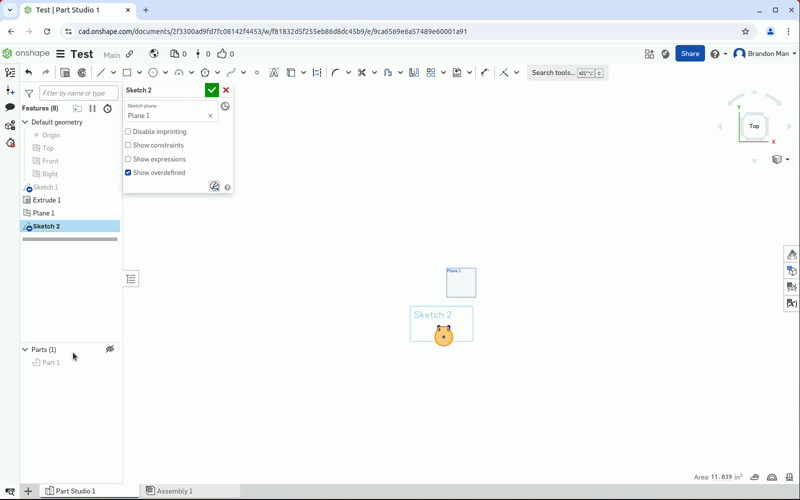
key(shift+e)
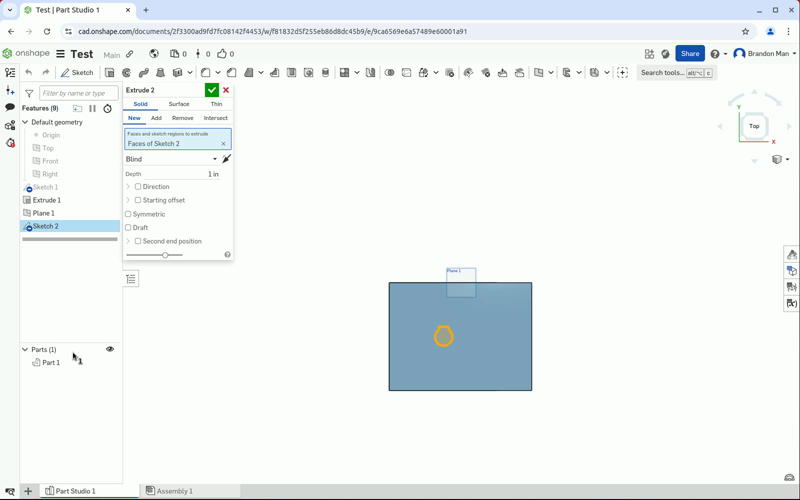
mouse_move(143, 106)
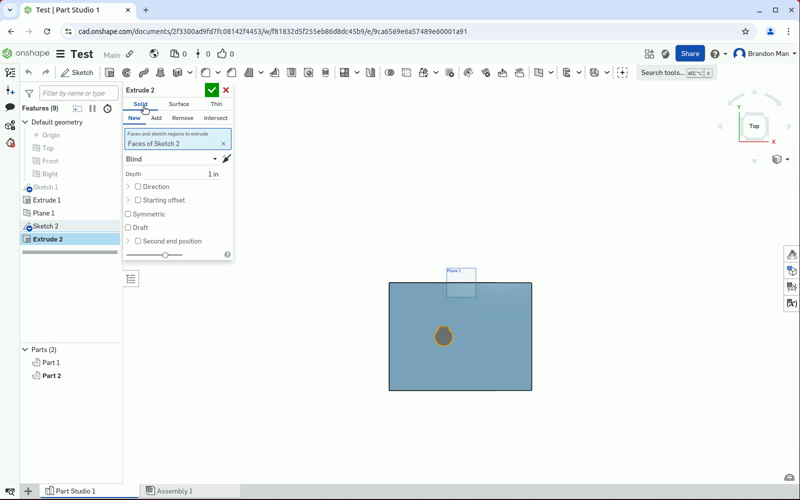
click(143, 106)
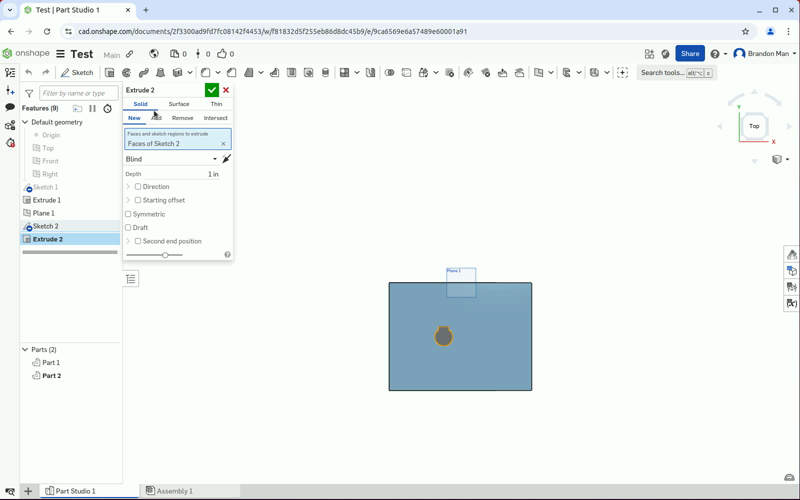
mouse_move(186, 120)
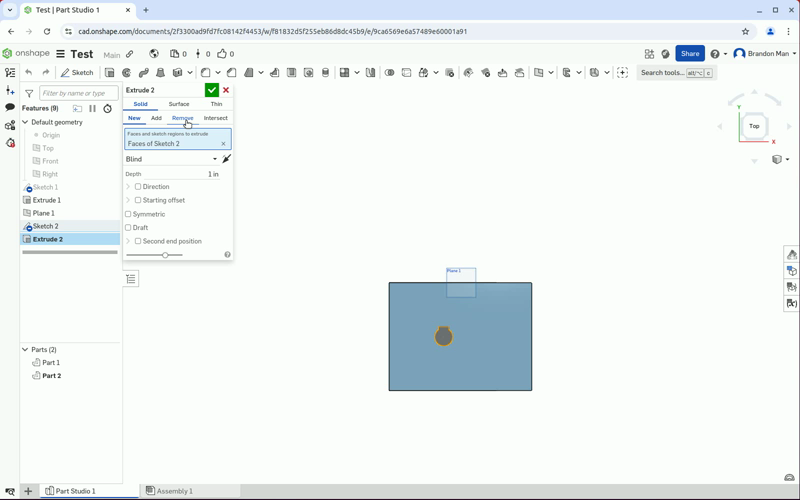
click(186, 120)
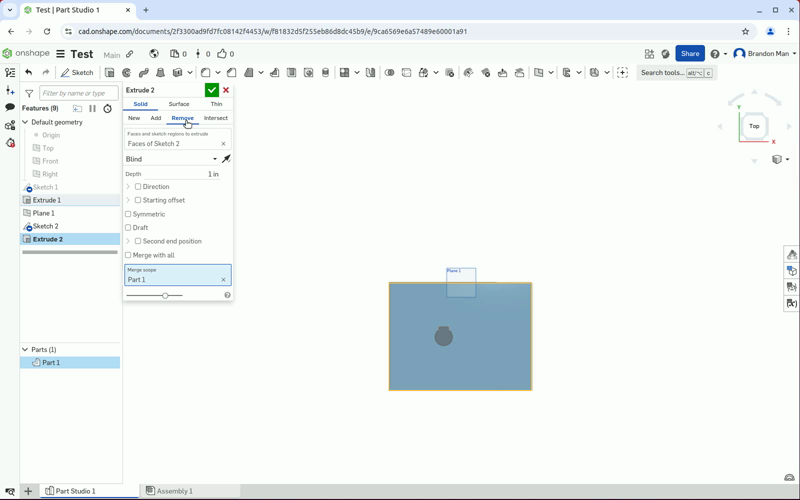
key(tab, 4)
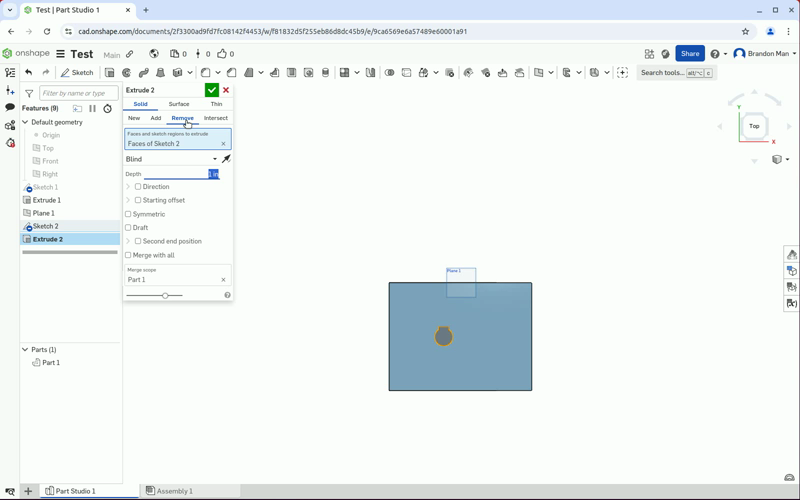
text(4.333)
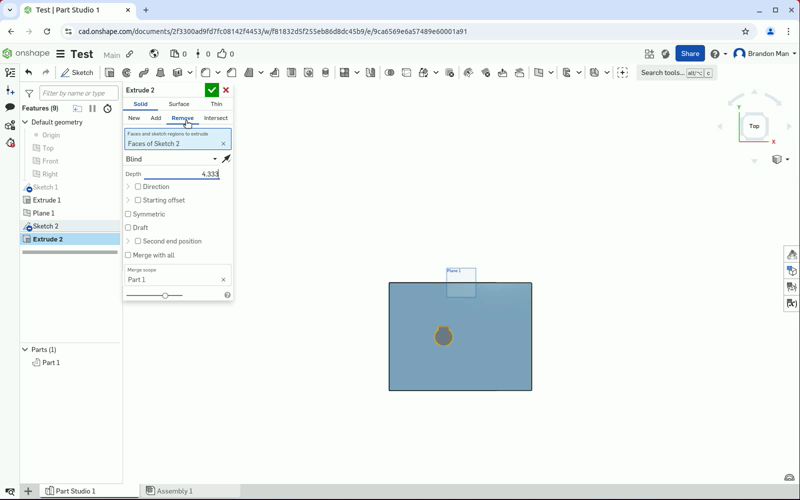
key(tab, 6)
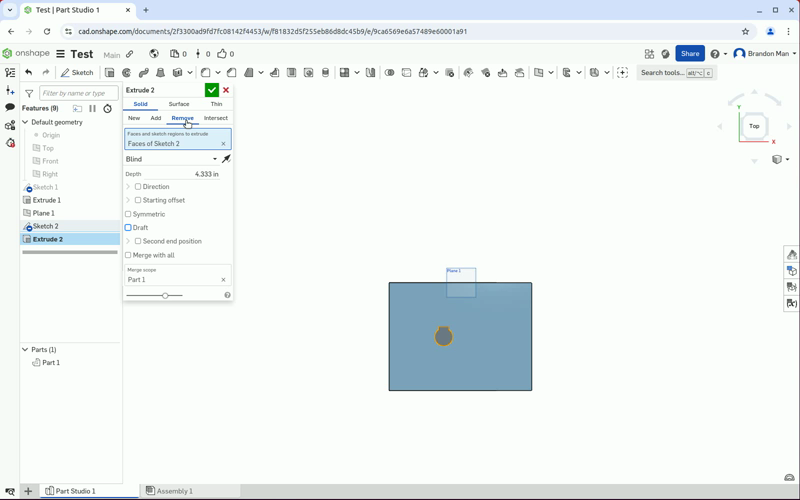
key(space)
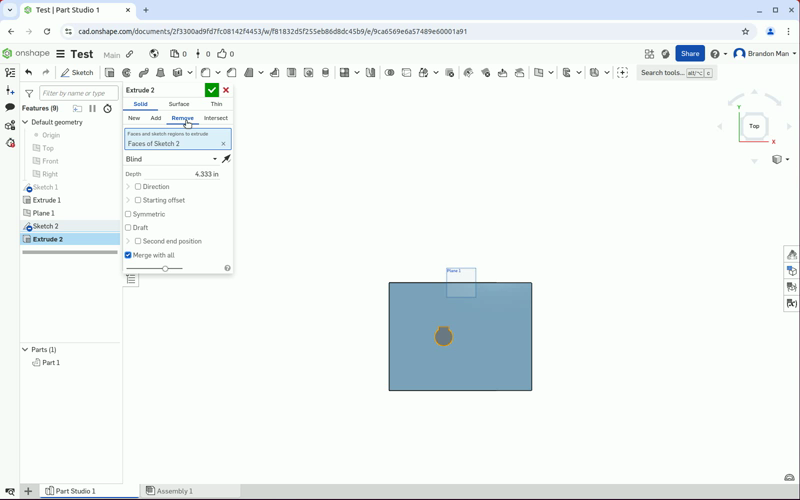
key(enter)
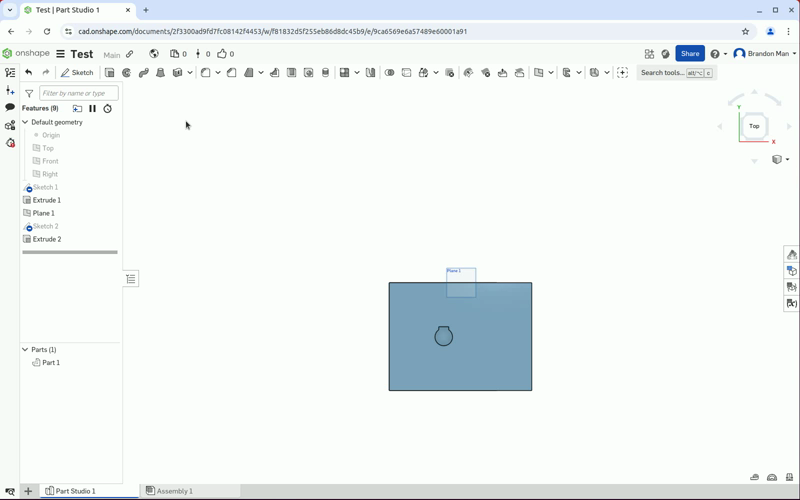
key(shift+h)
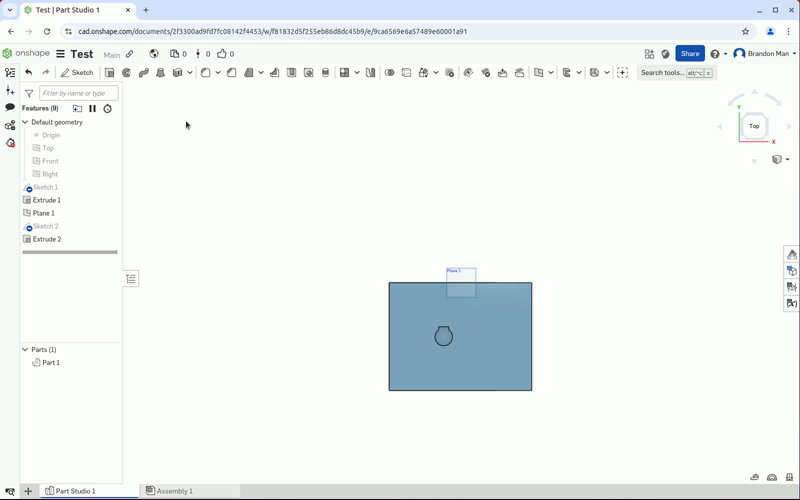
key(shift+h)
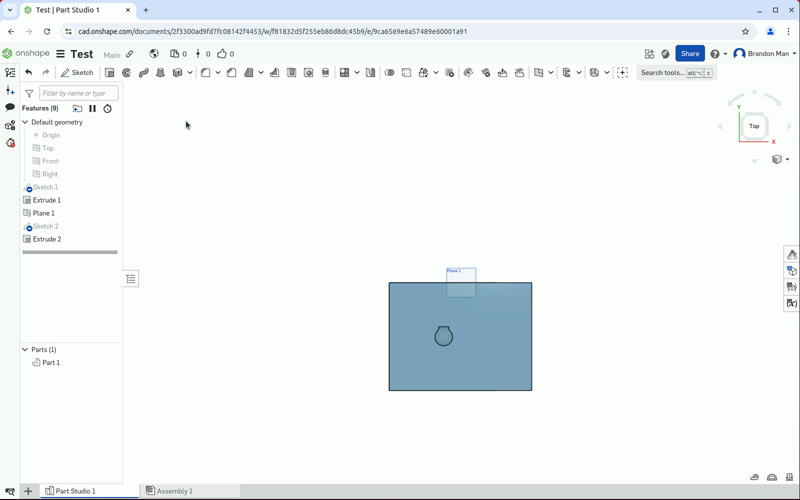
key(shift+7)
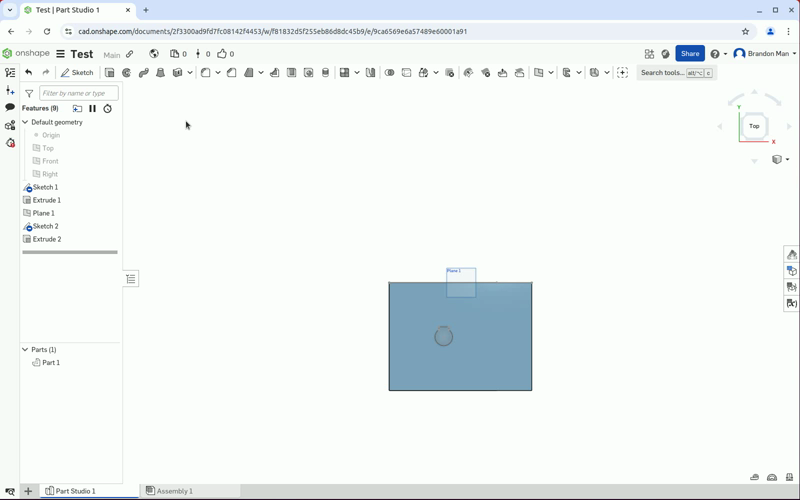
key(up, 3)
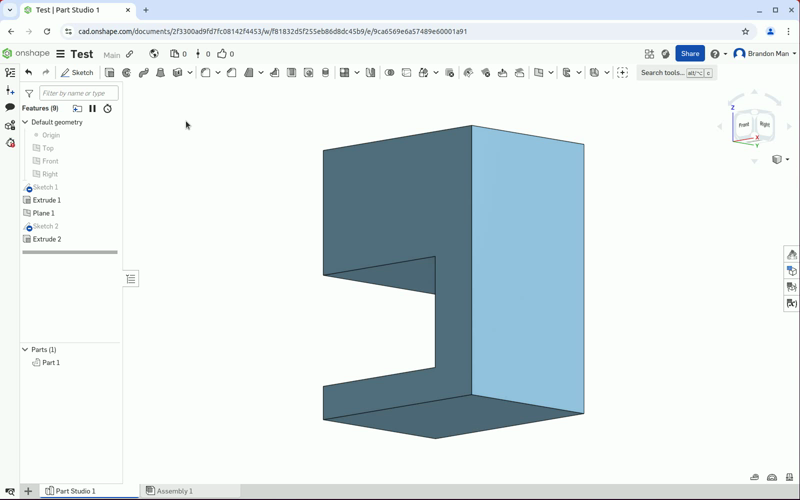
key(left, 3)
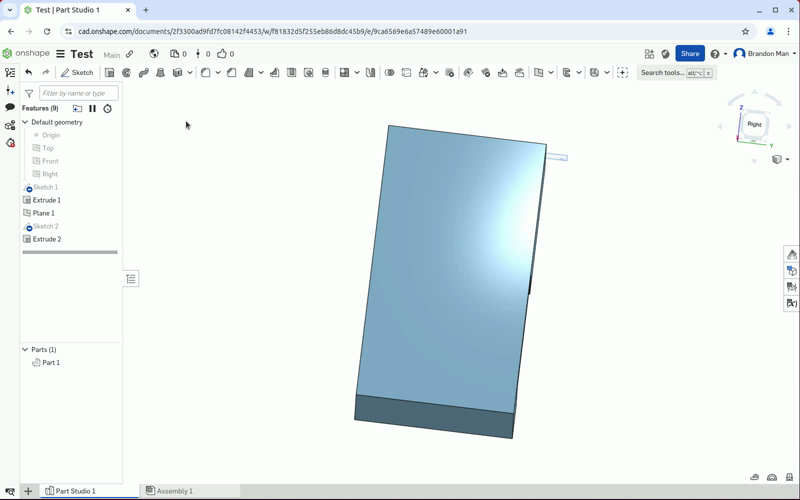
key(right, 3)
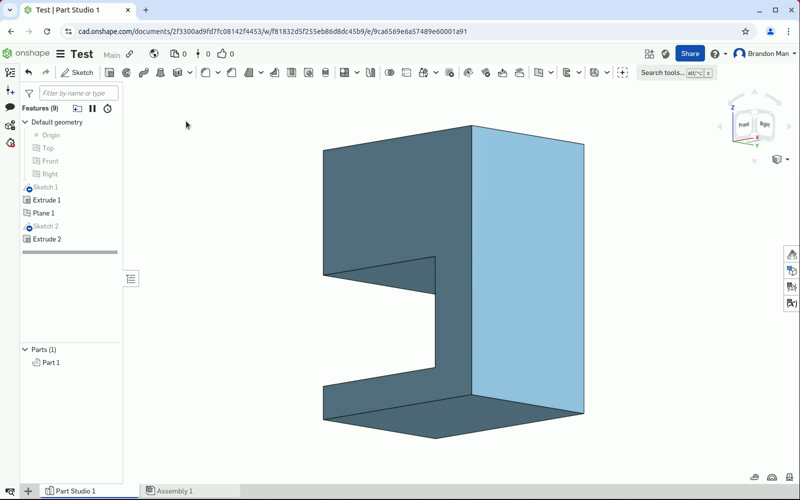
key(down, 3)
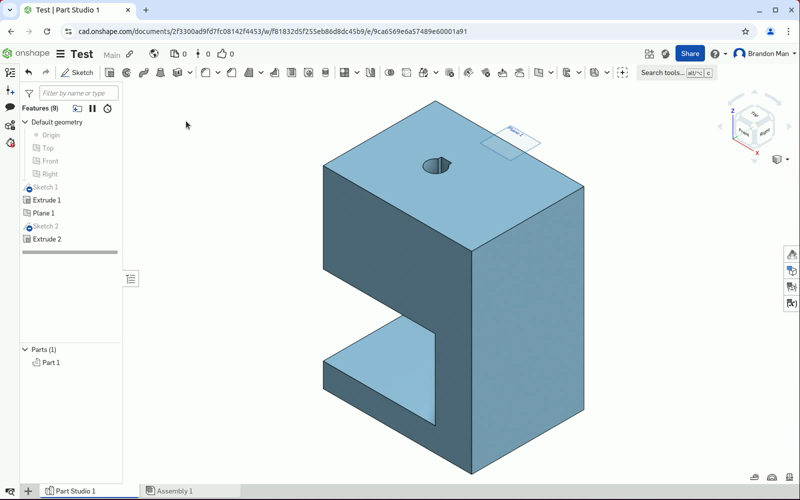
mouse_move(73, 189)
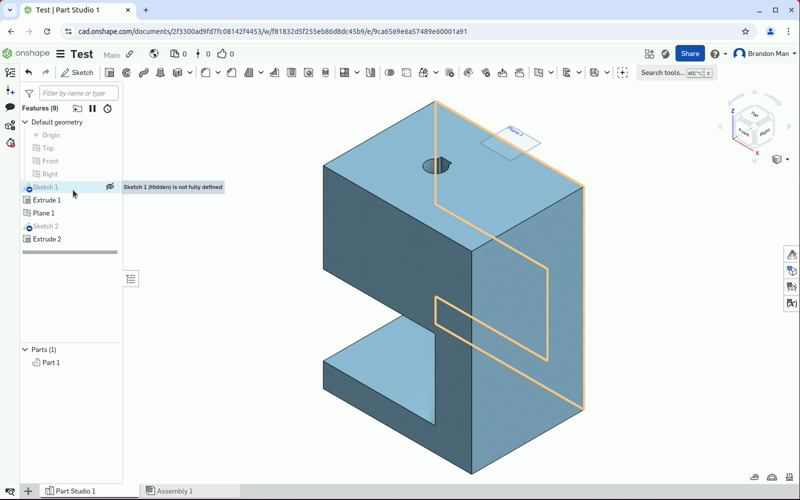
click(73, 189)